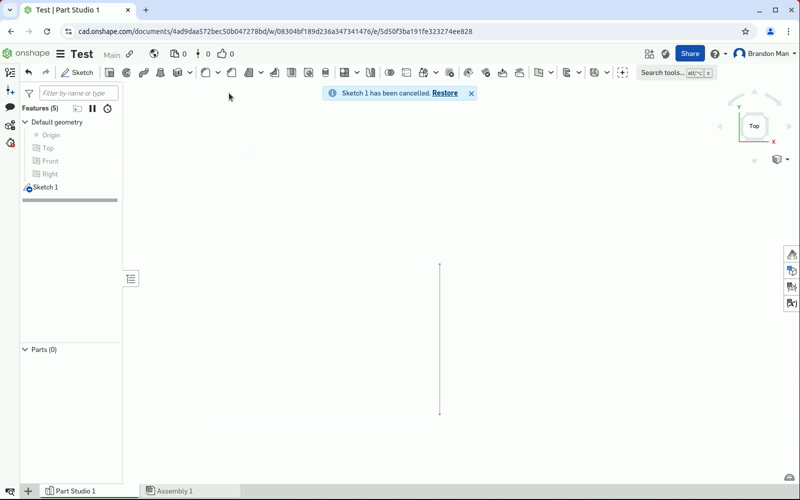
key(shift+h)
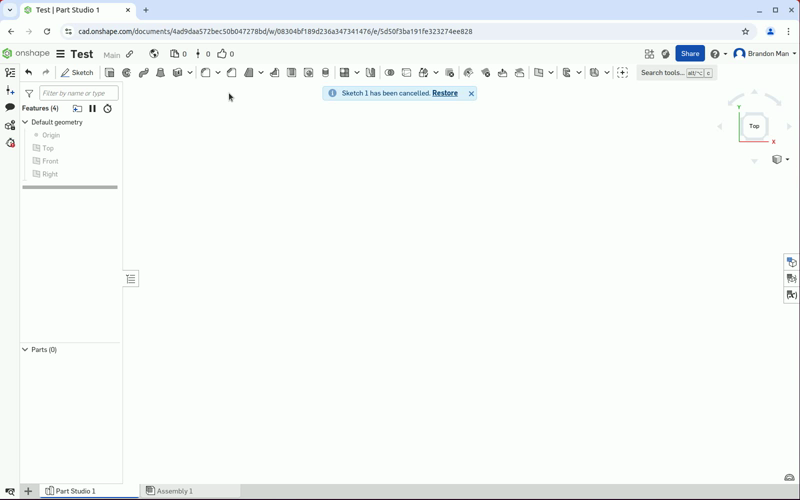
mouse_move(73, 352)
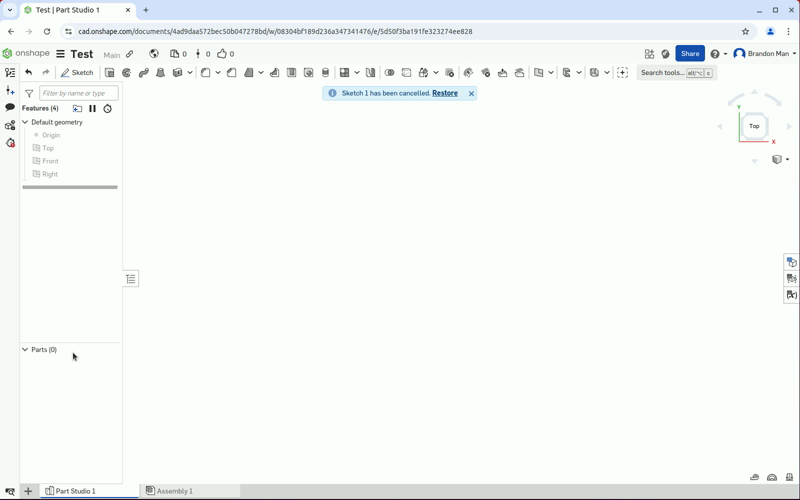
key(y)
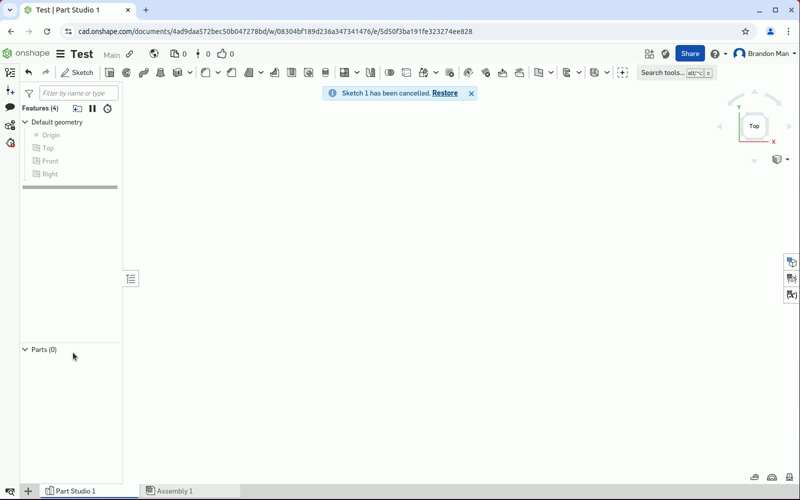
key(shift+p)
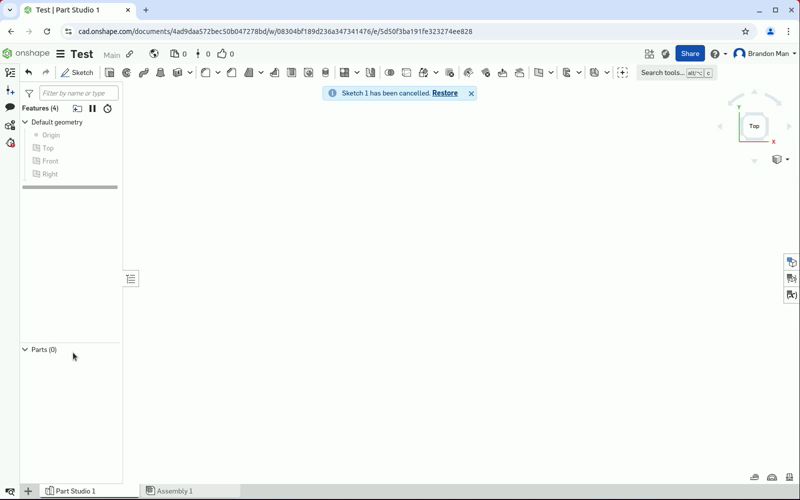
key(space)
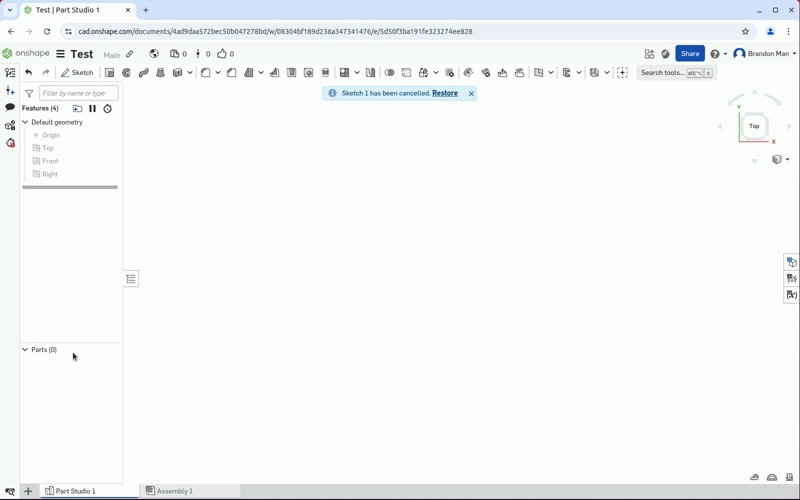
key_down(shift)
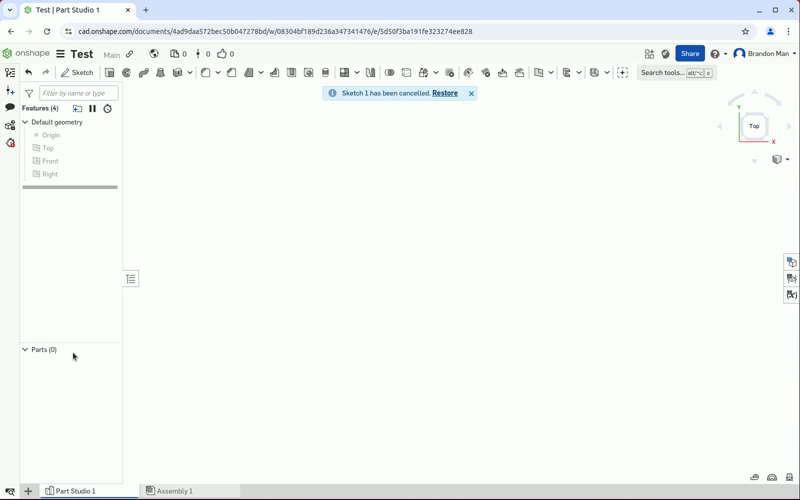
key(up)
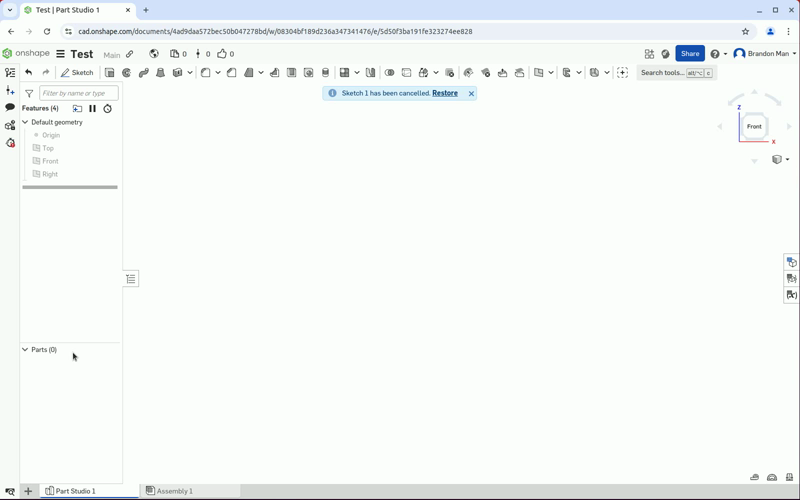
key_up(shift)
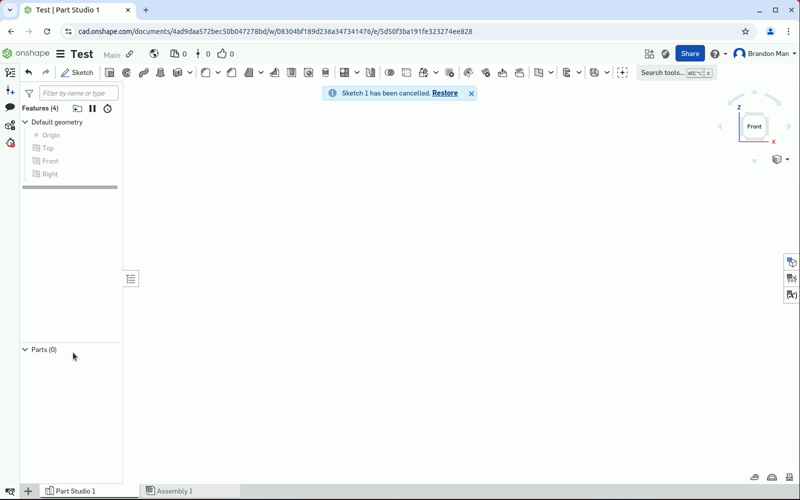
mouse_move(73, 352)
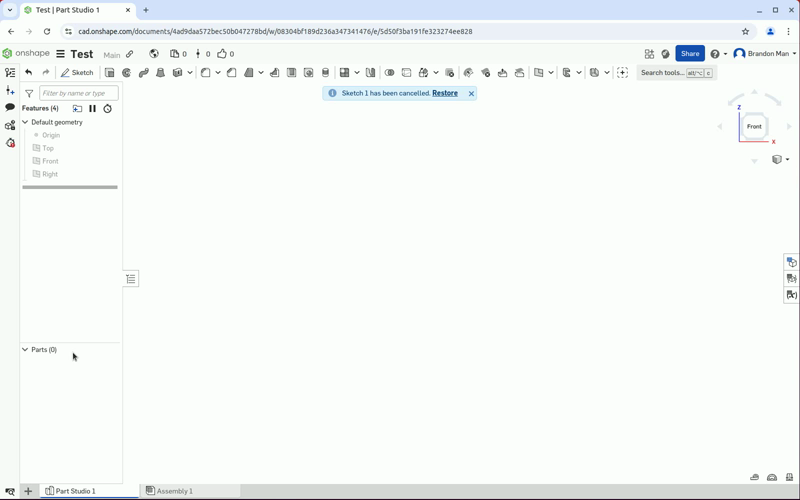
key(shift+y)
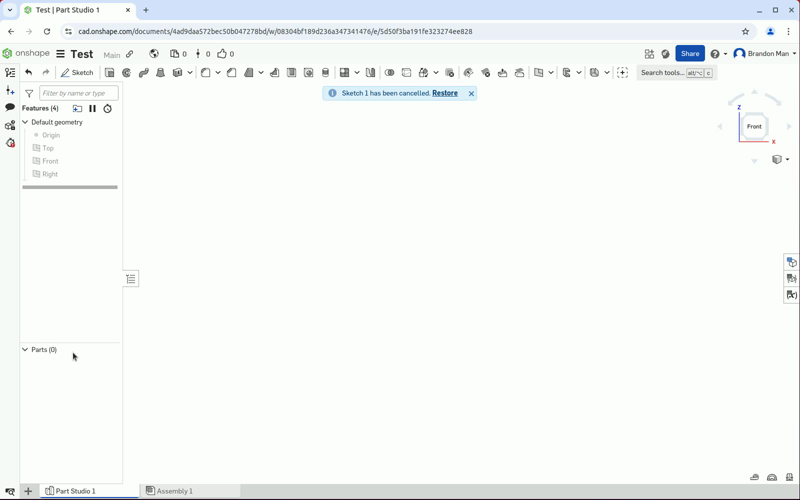
key(shift+s)
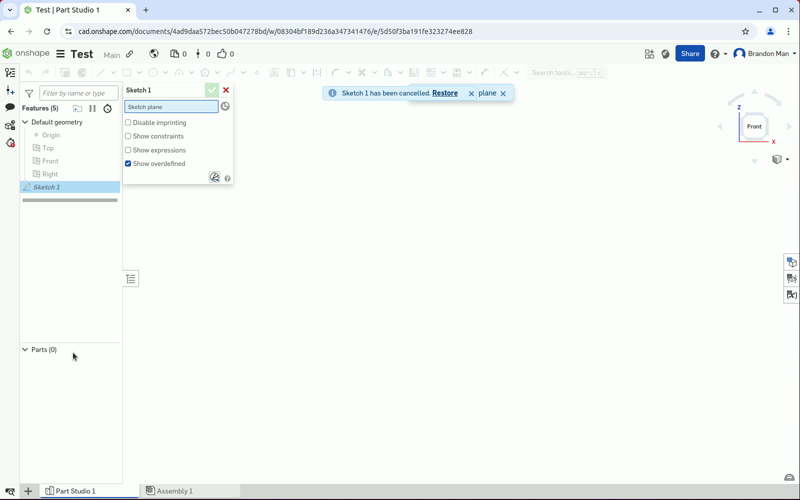
mouse_move(73, 163)
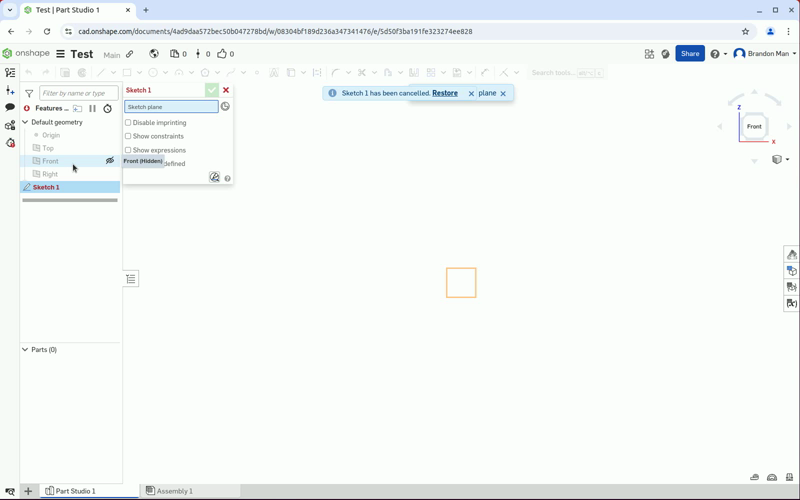
click(73, 163)
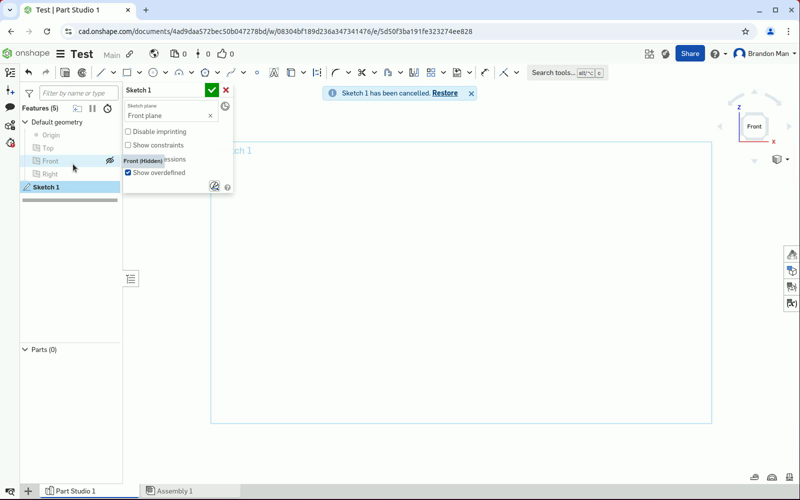
mouse_move(73, 352)
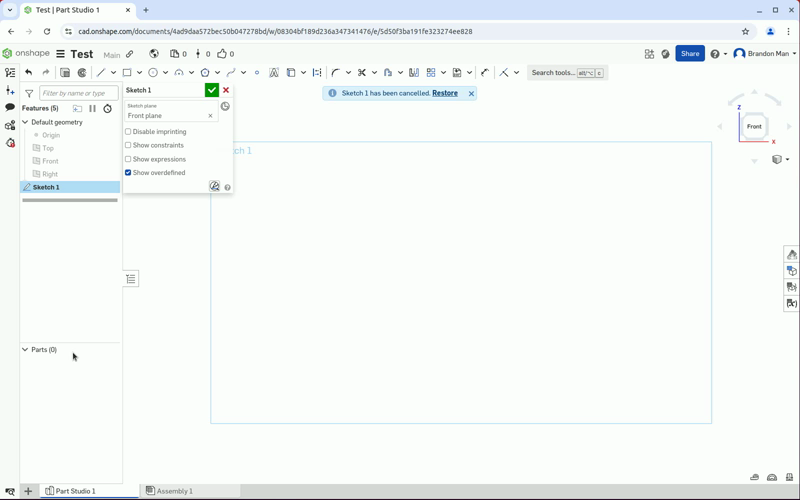
key(y)
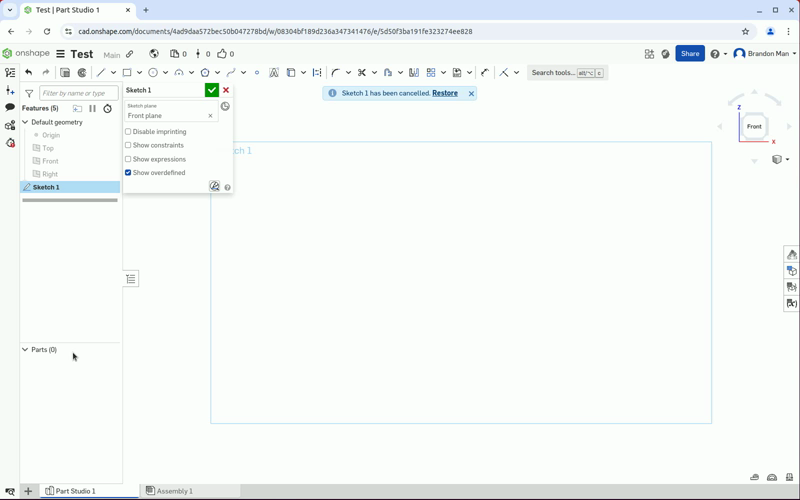
key(l)
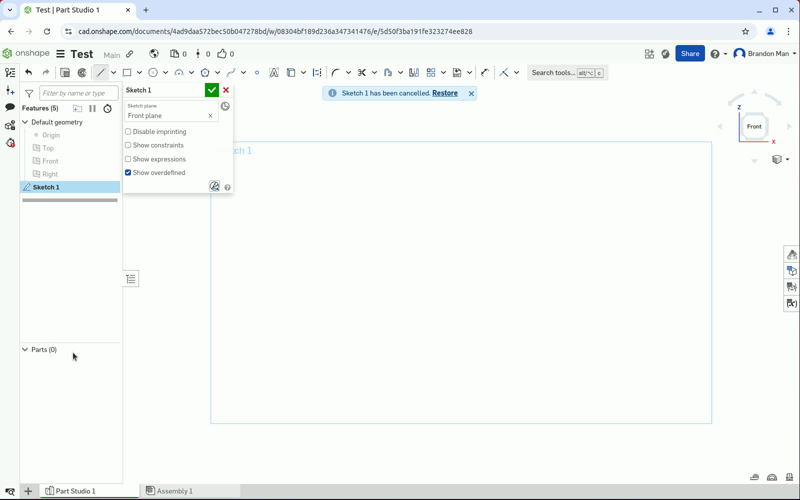
key_down(shift)
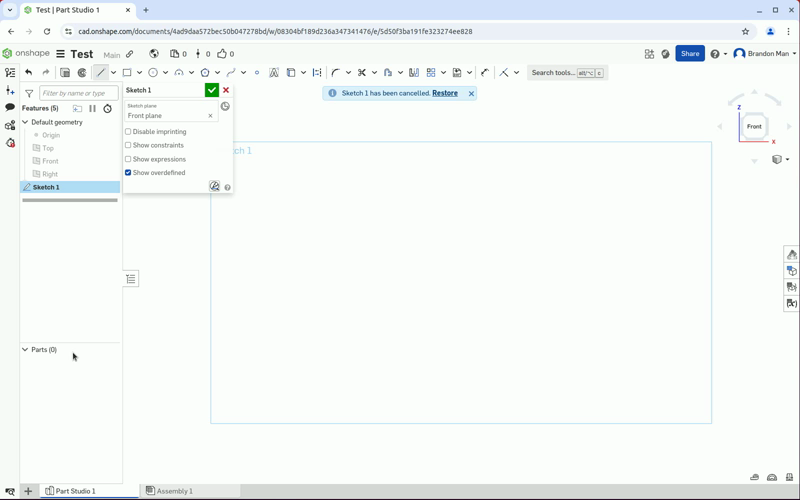
mouse_move(460, 395)
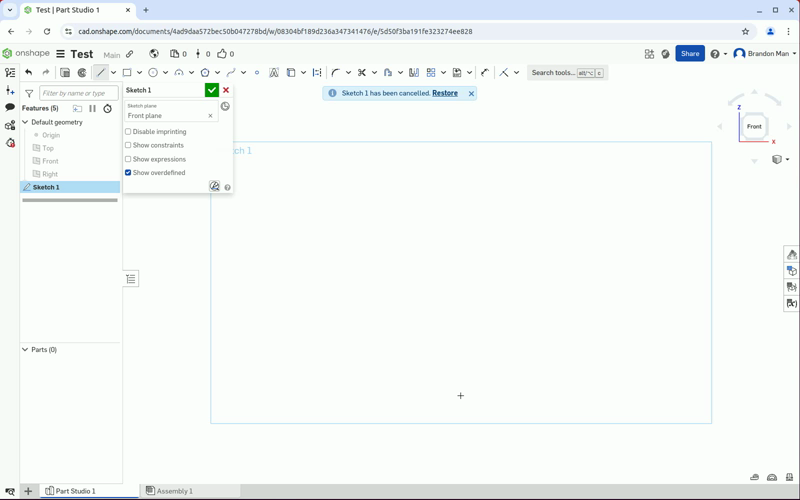
click(460, 395)
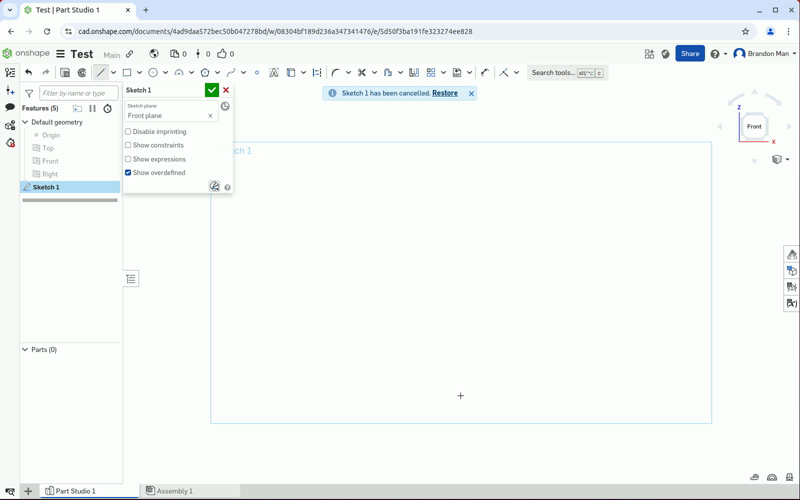
key_up(shift)
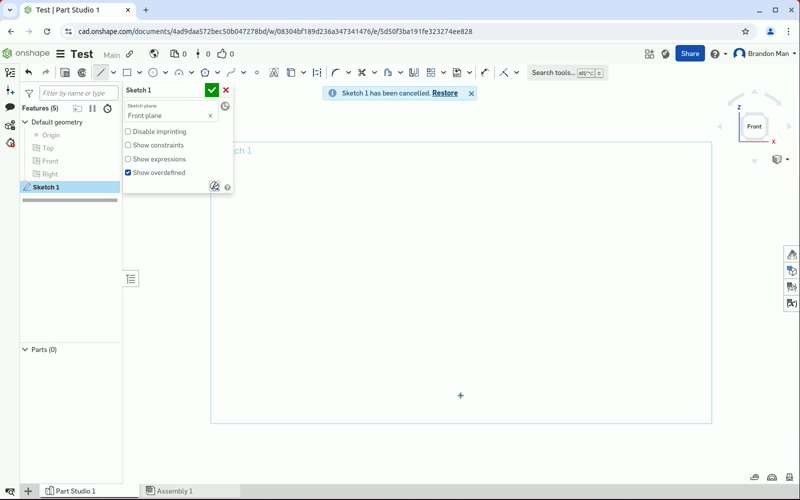
key_down(shift)
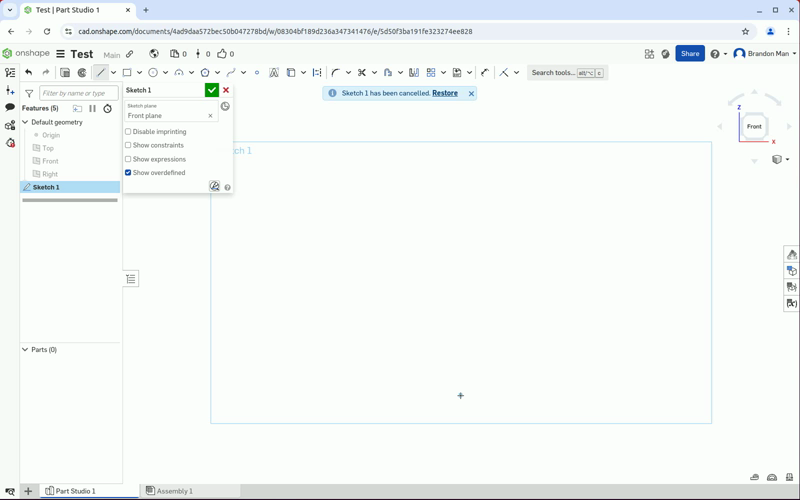
mouse_move(554, 395)
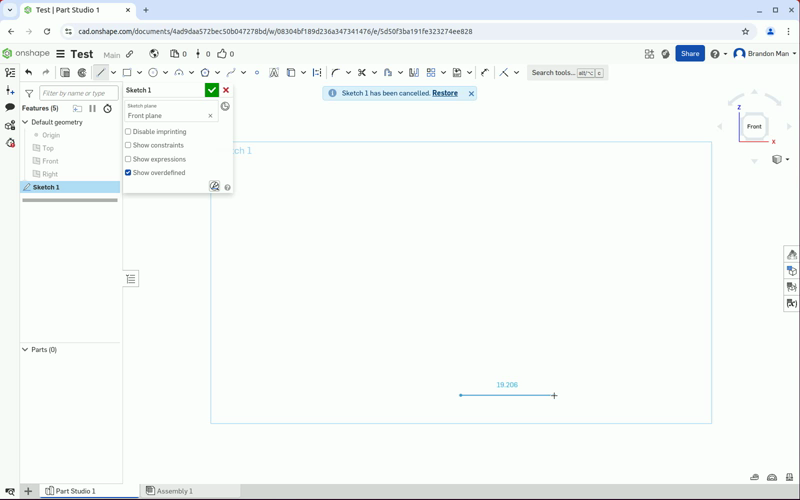
click(554, 395)
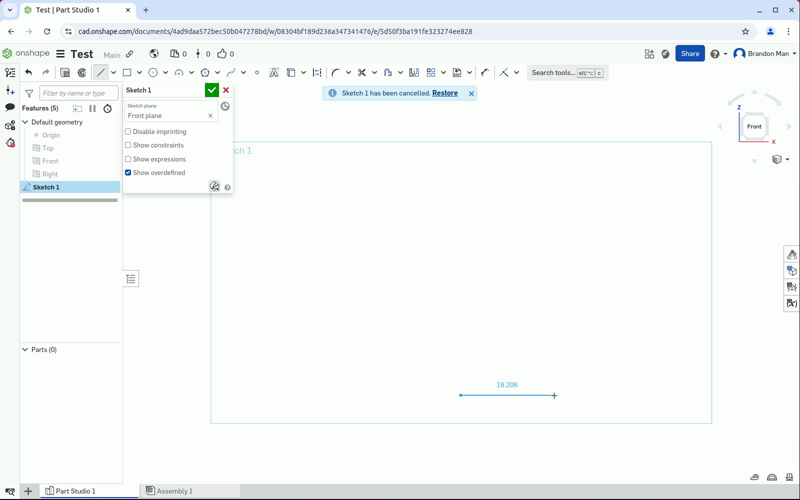
key_up(shift)
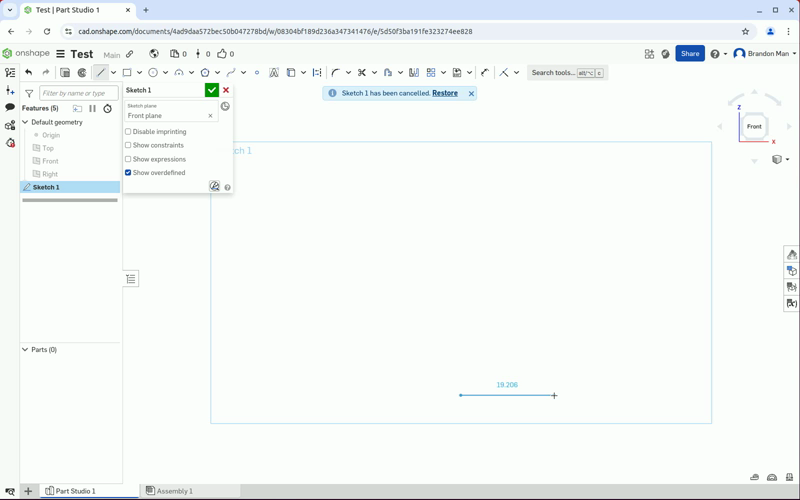
key_down(shift)
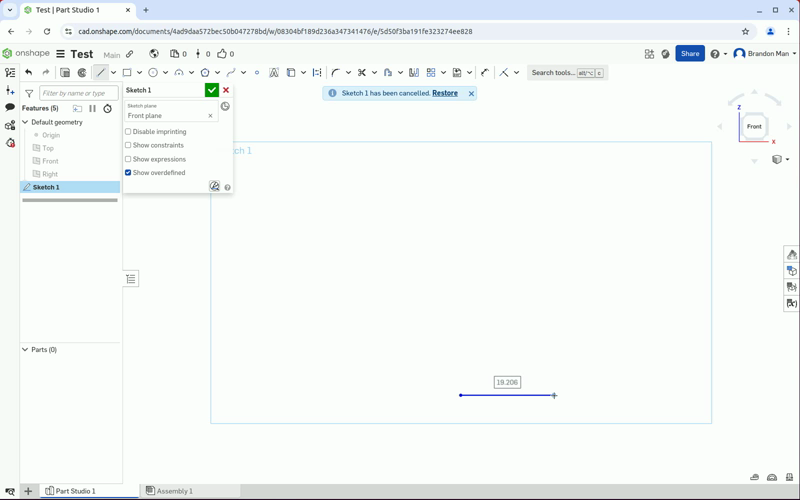
mouse_move(554, 282)
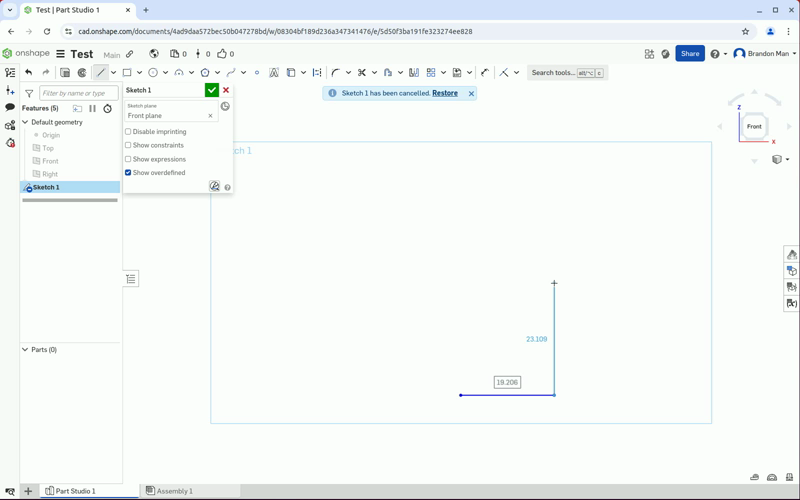
click(554, 282)
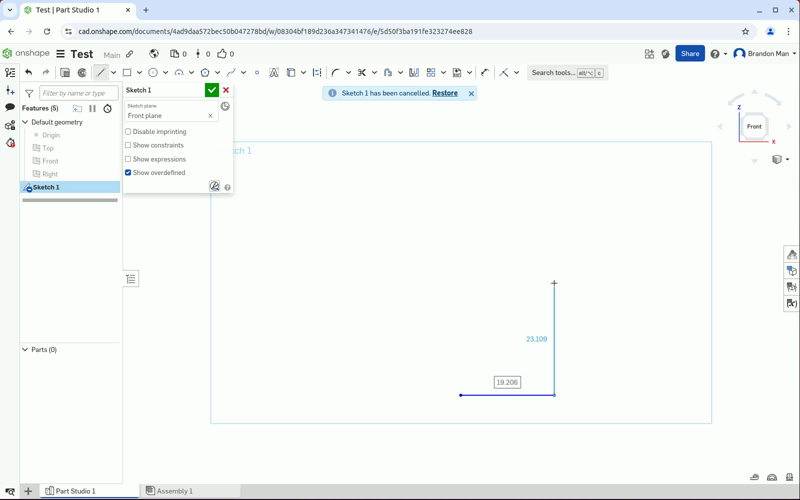
key_up(shift)
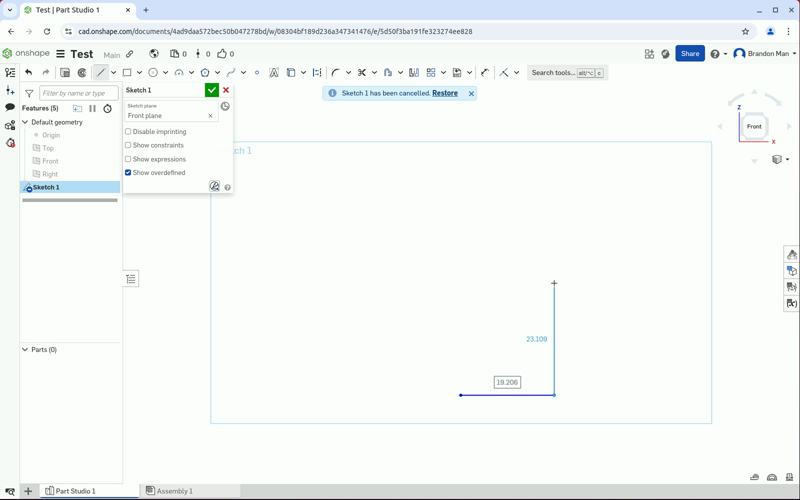
key_down(shift)
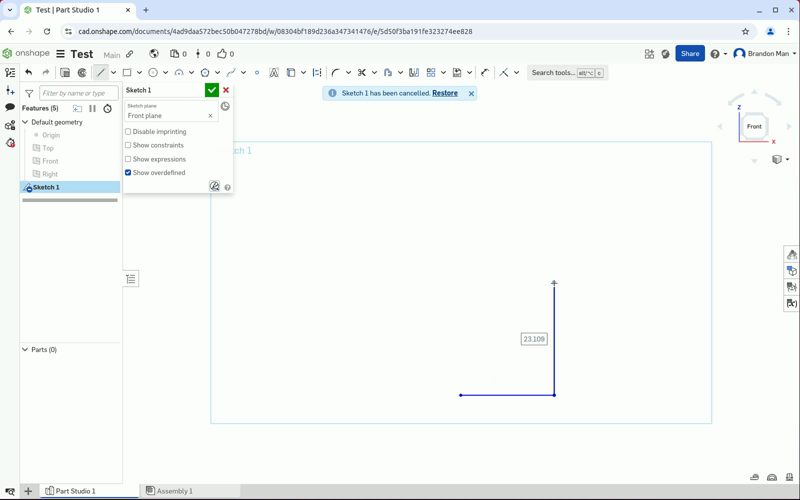
mouse_move(460, 282)
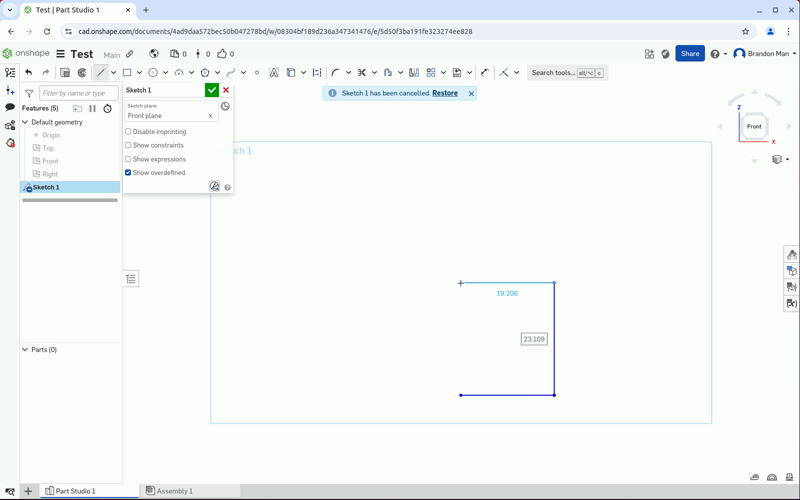
click(460, 282)
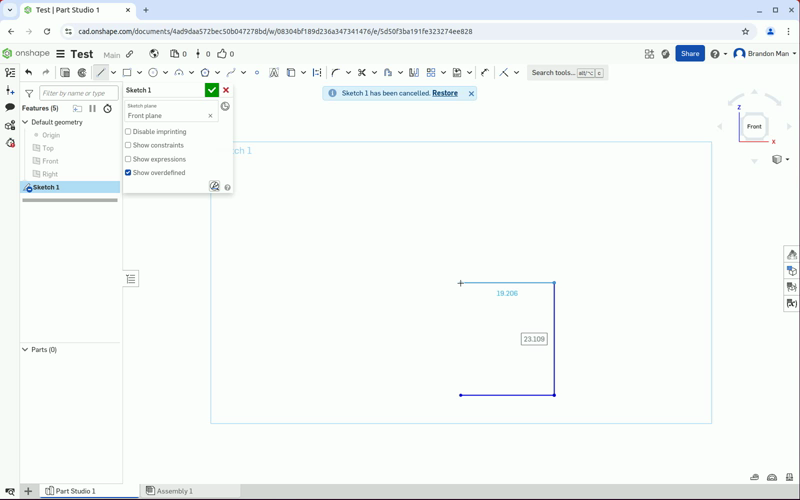
key_up(shift)
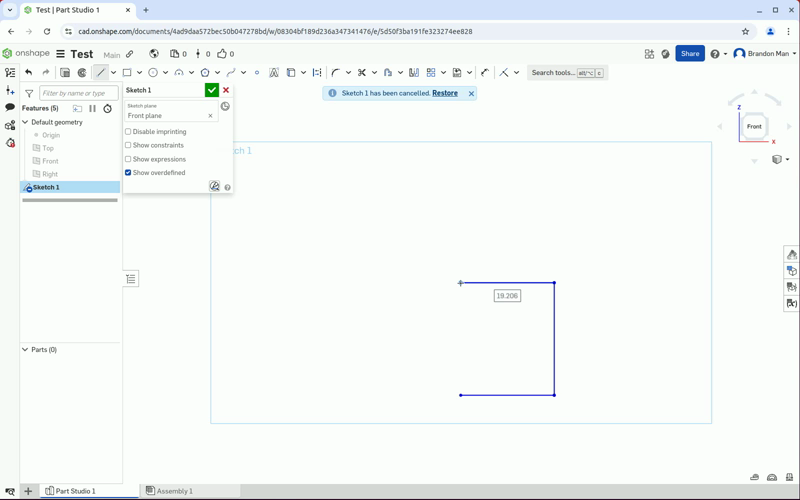
key_down(shift)
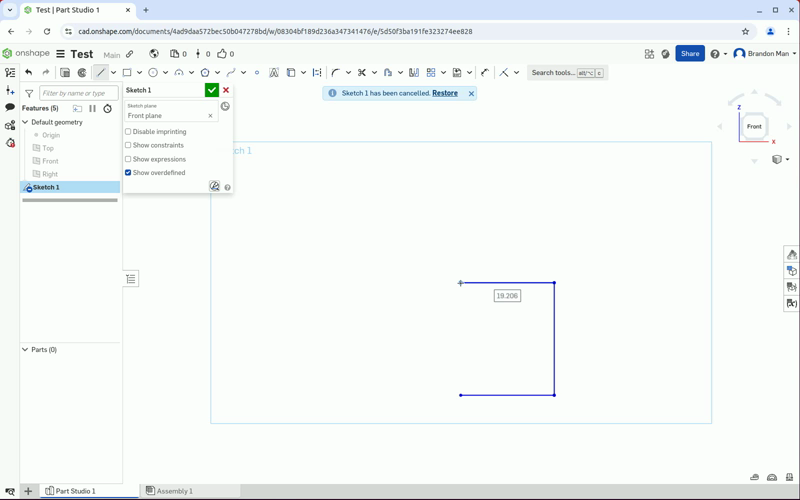
mouse_move(460, 395)
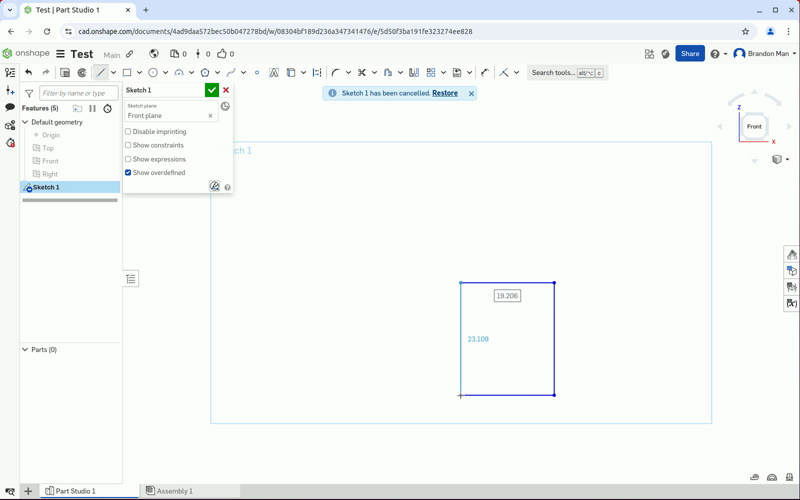
key_up(shift)
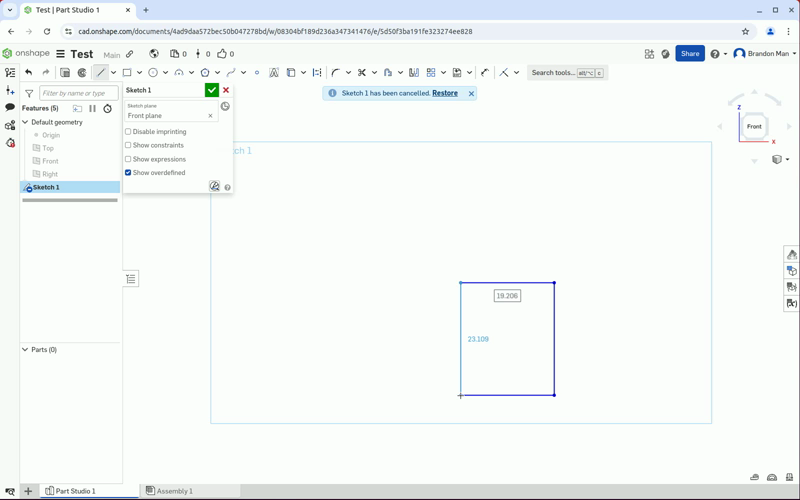
click(460, 395)
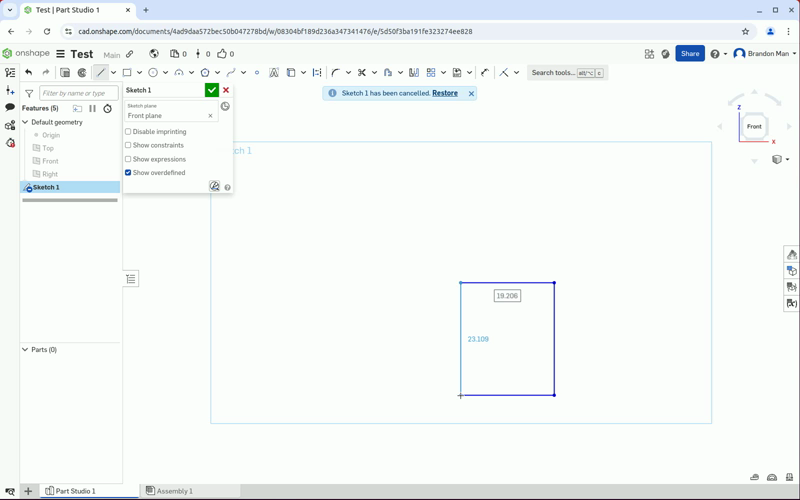
key(esc)
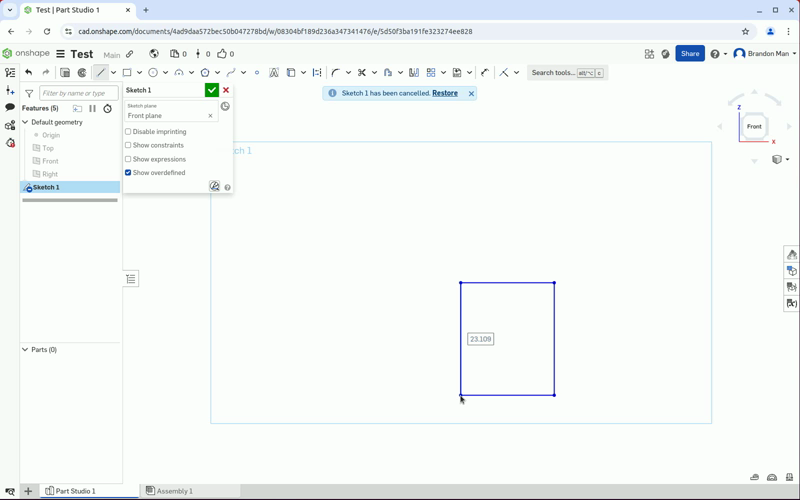
key(l)
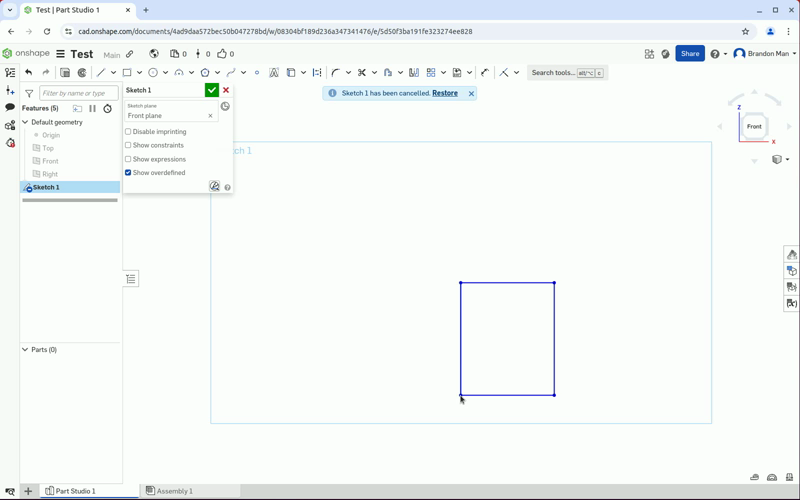
key_down(shift)
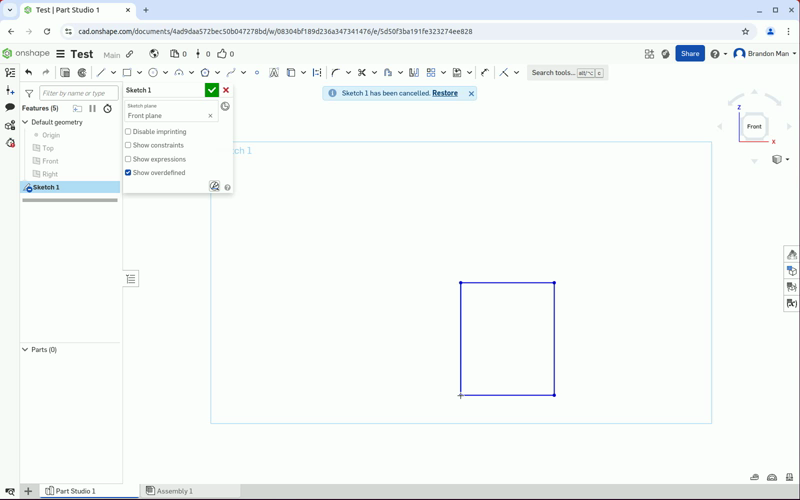
mouse_move(466, 387)
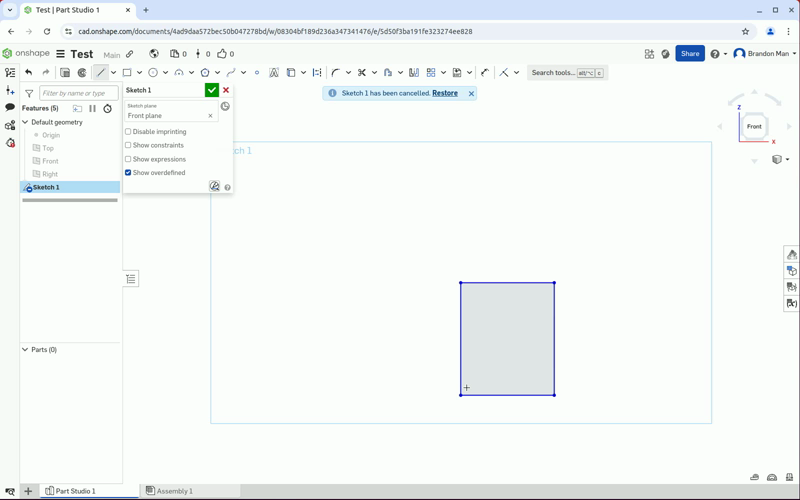
click(466, 387)
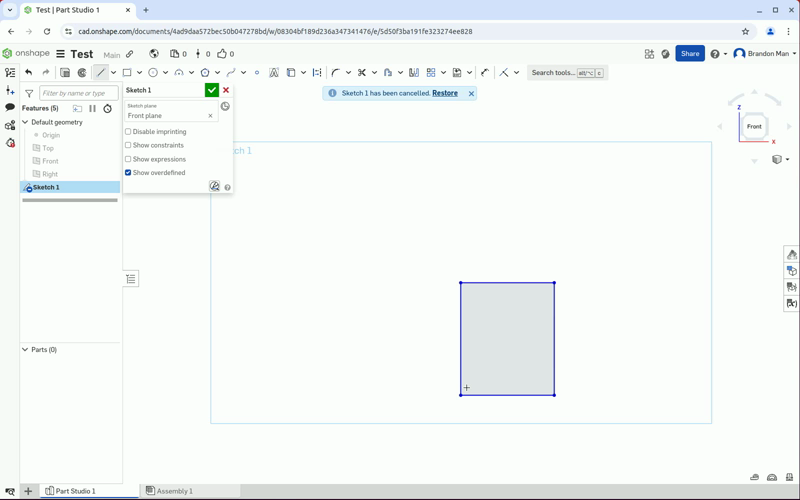
key_up(shift)
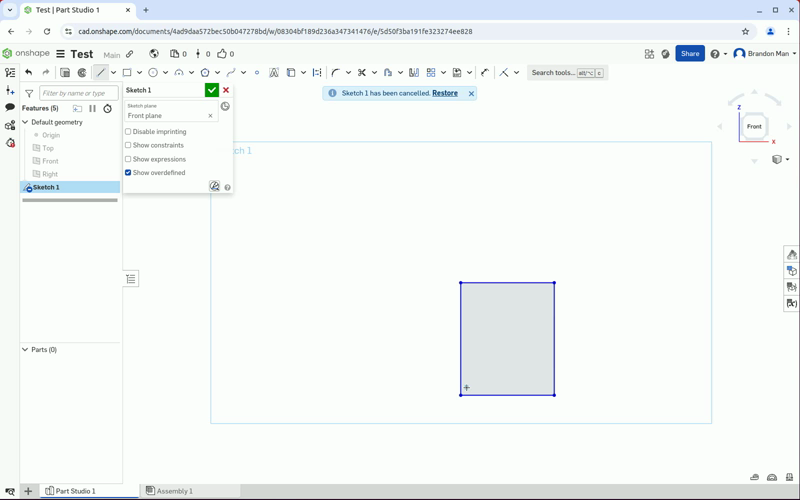
key_down(shift)
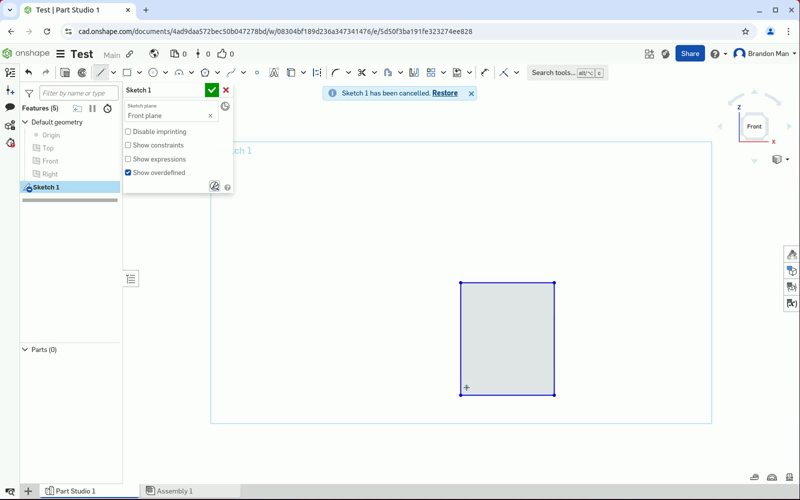
mouse_move(548, 387)
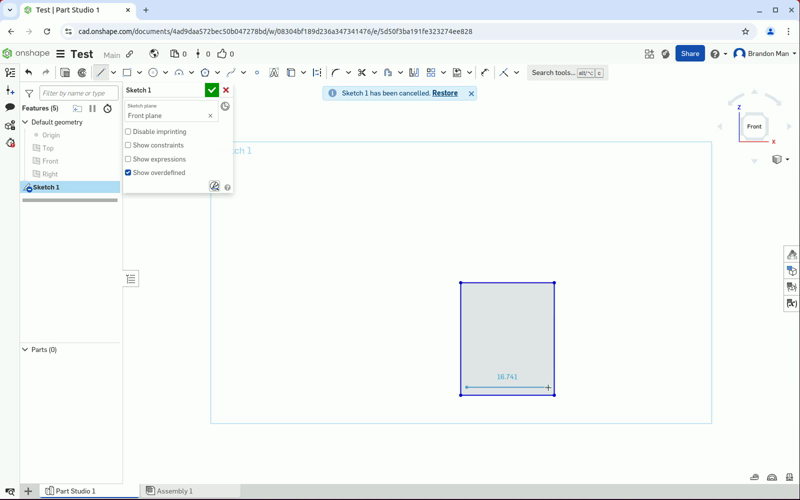
click(548, 387)
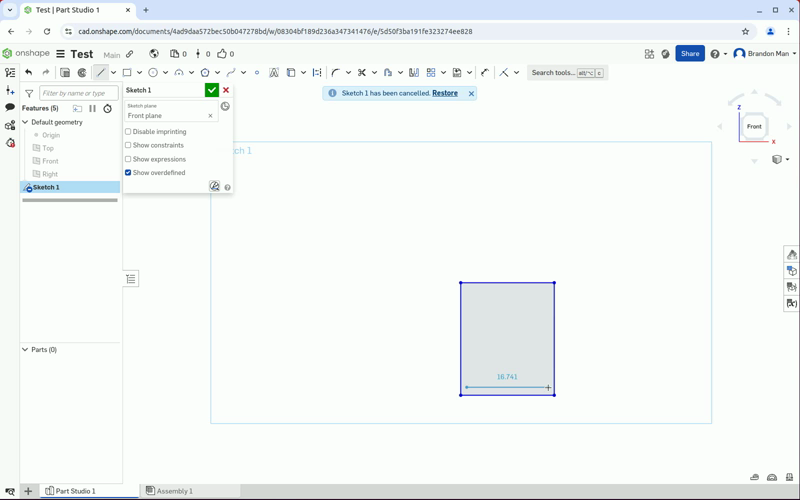
key_up(shift)
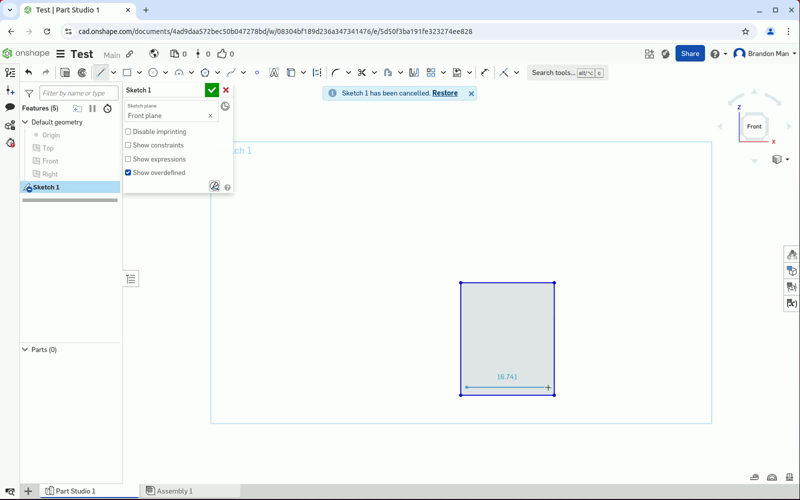
key_down(shift)
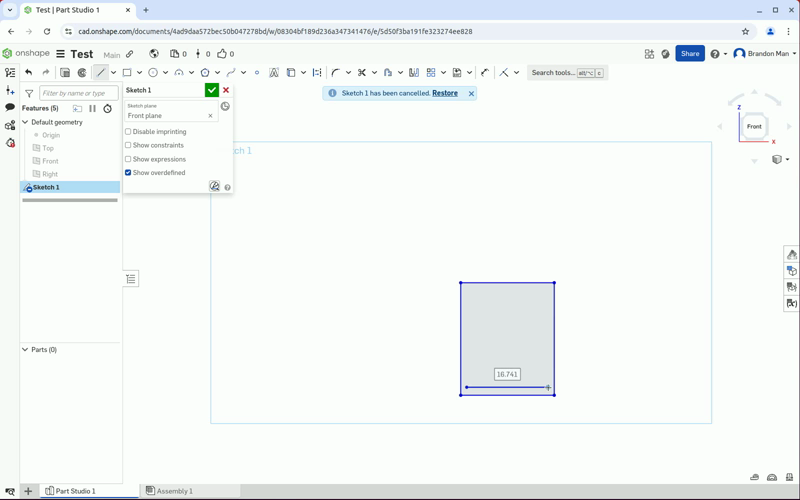
mouse_move(548, 291)
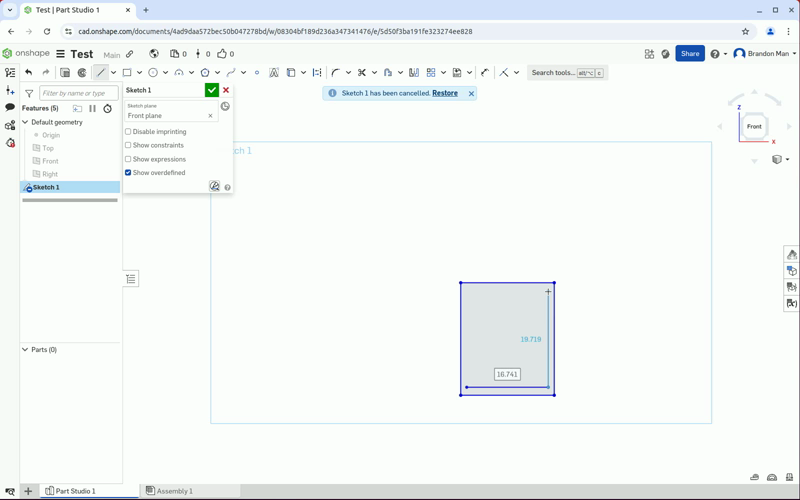
click(548, 291)
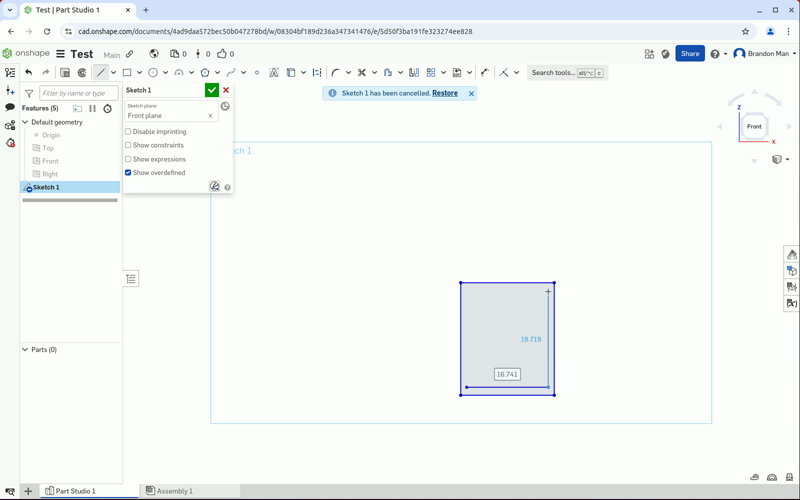
key_up(shift)
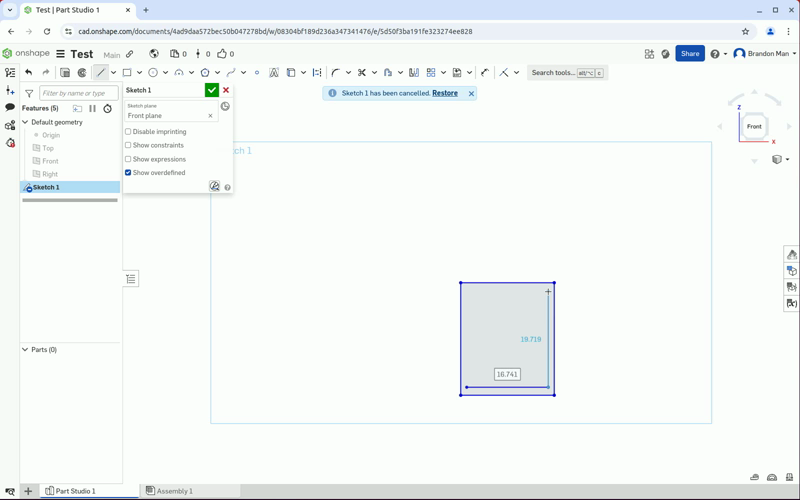
key_down(shift)
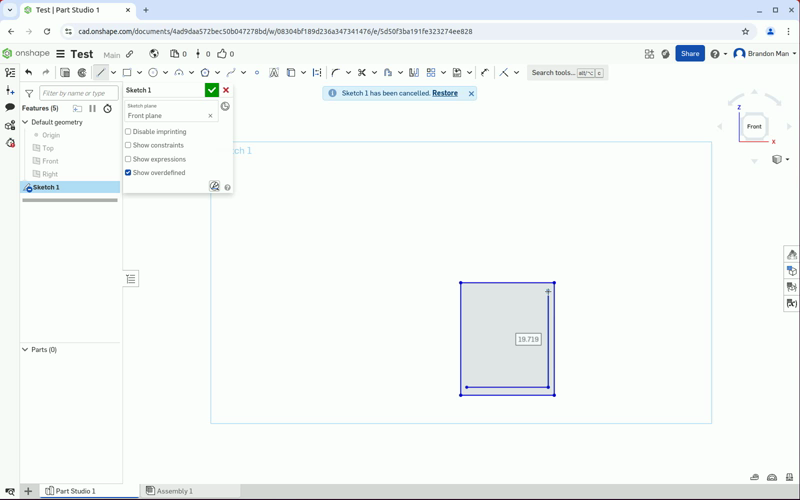
mouse_move(466, 291)
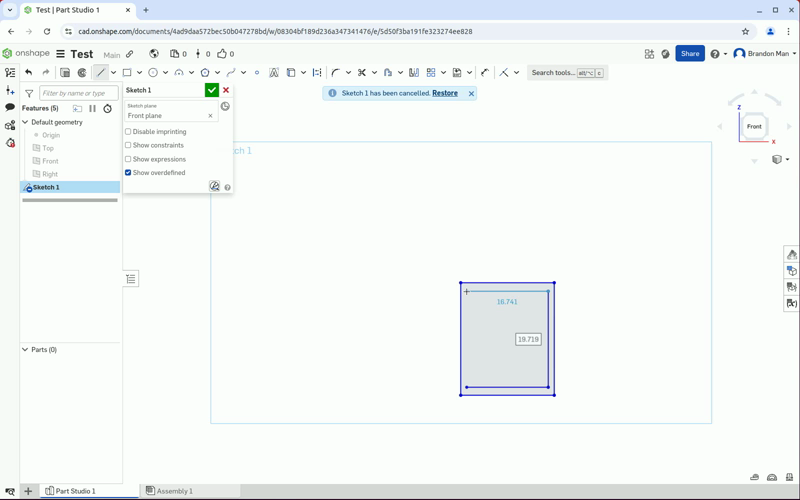
click(466, 291)
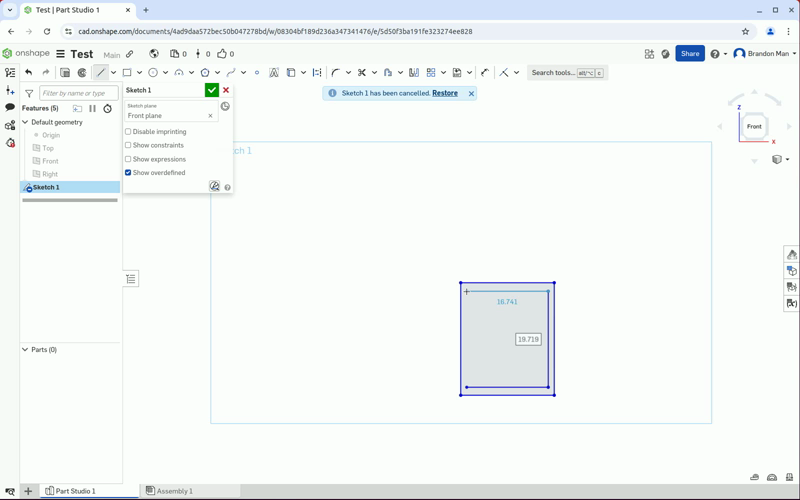
key_up(shift)
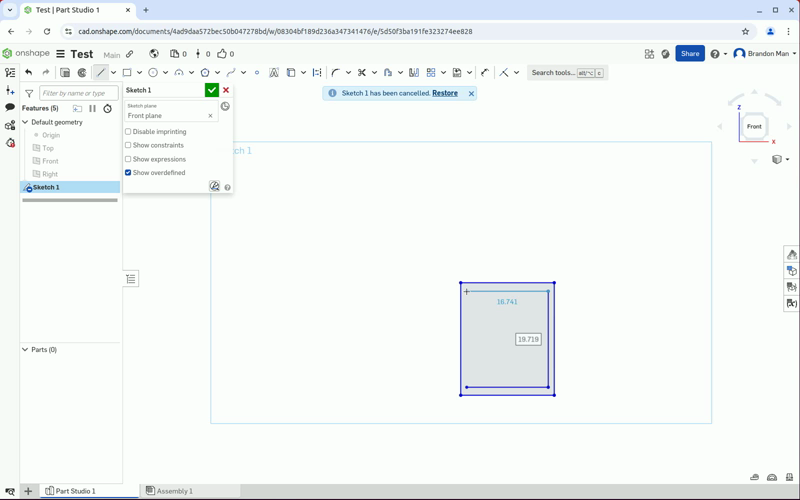
key_down(shift)
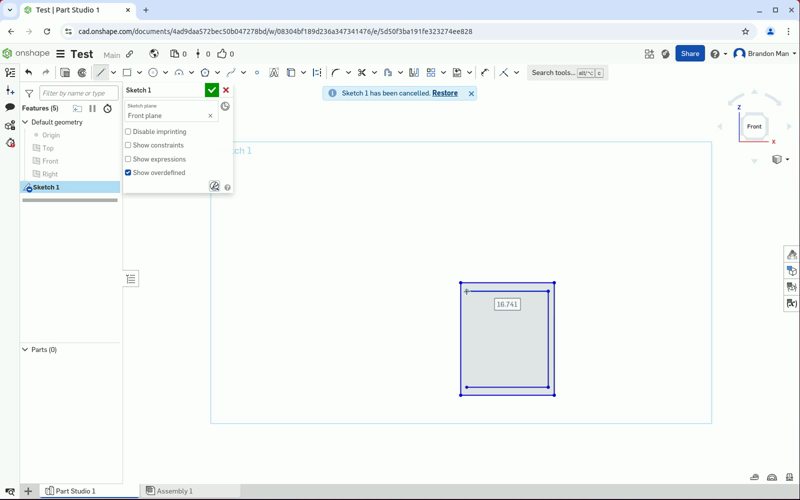
mouse_move(466, 387)
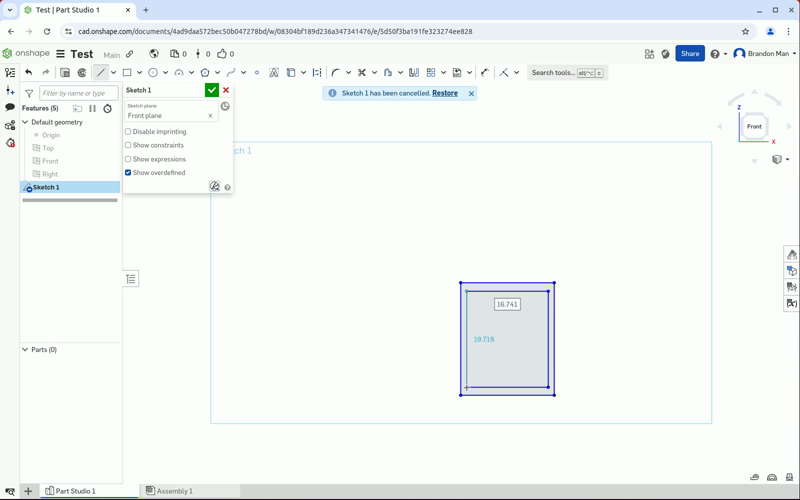
key_up(shift)
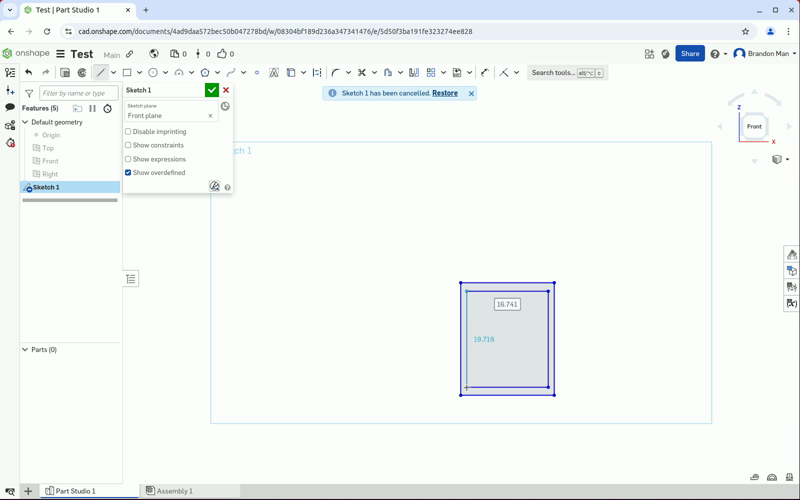
click(466, 387)
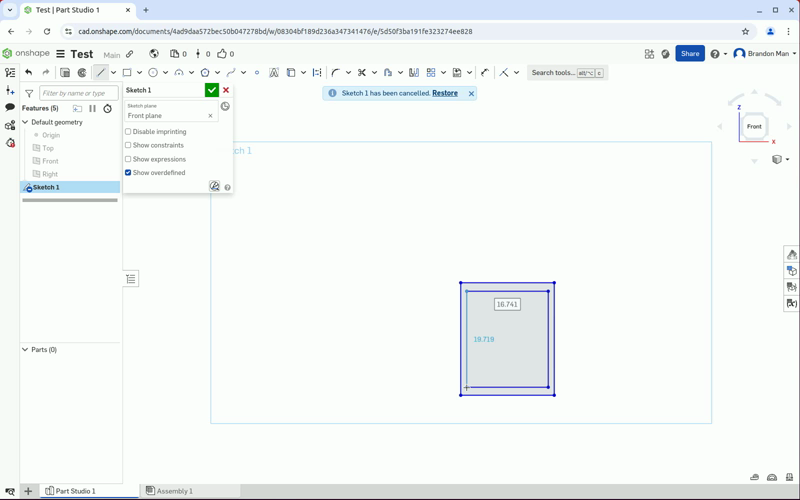
key(esc)
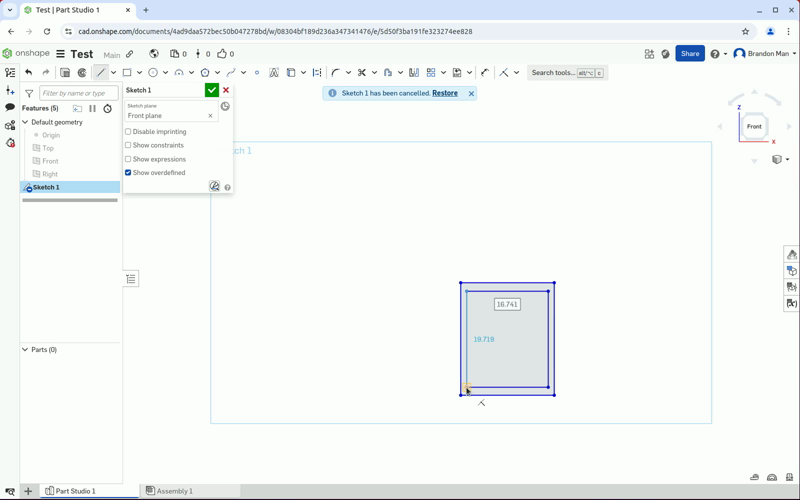
mouse_move(464, 293)
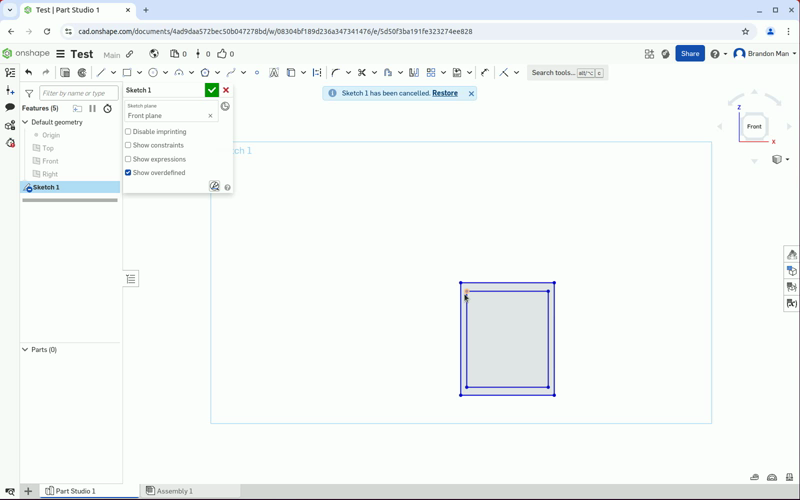
click(464, 293)
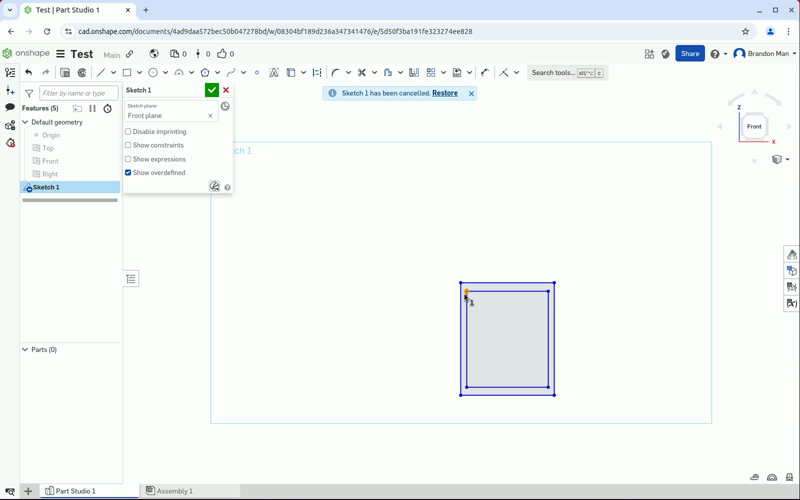
mouse_move(73, 352)
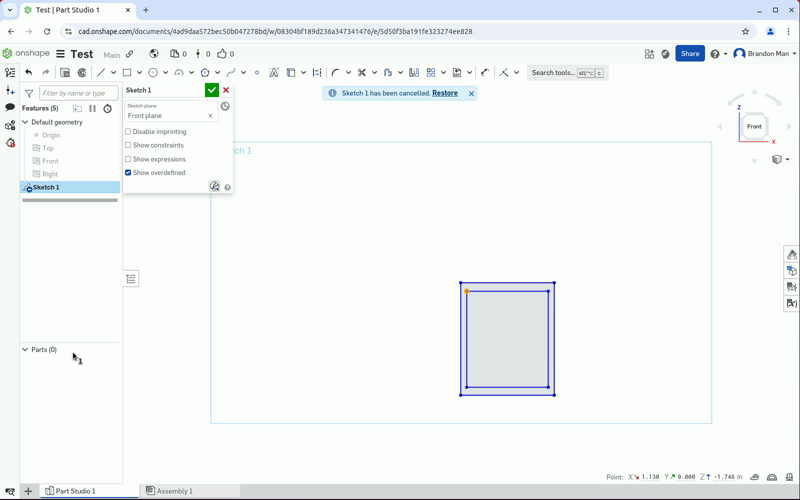
key(shift+y)
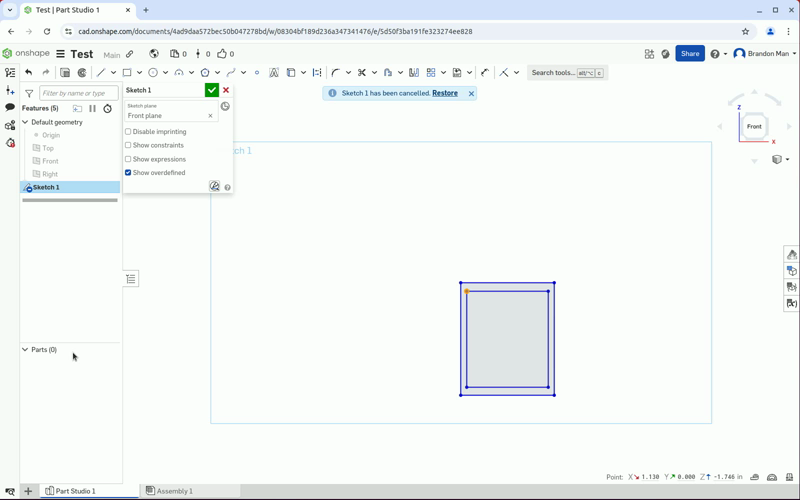
key(shift+e)
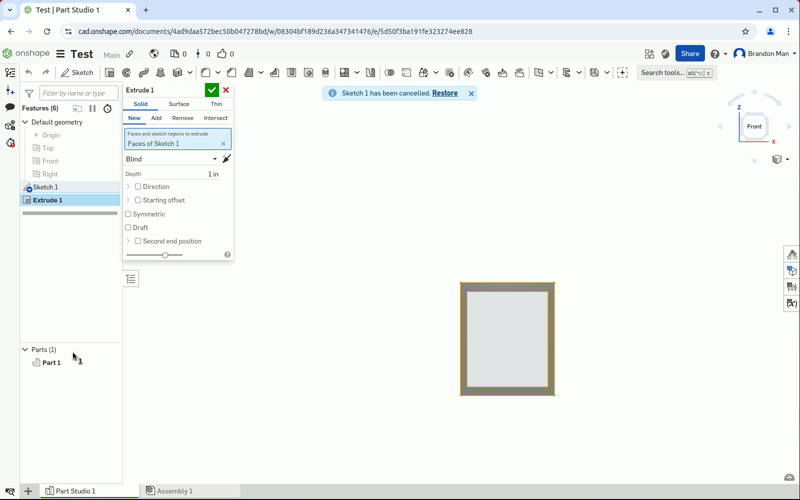
mouse_move(143, 106)
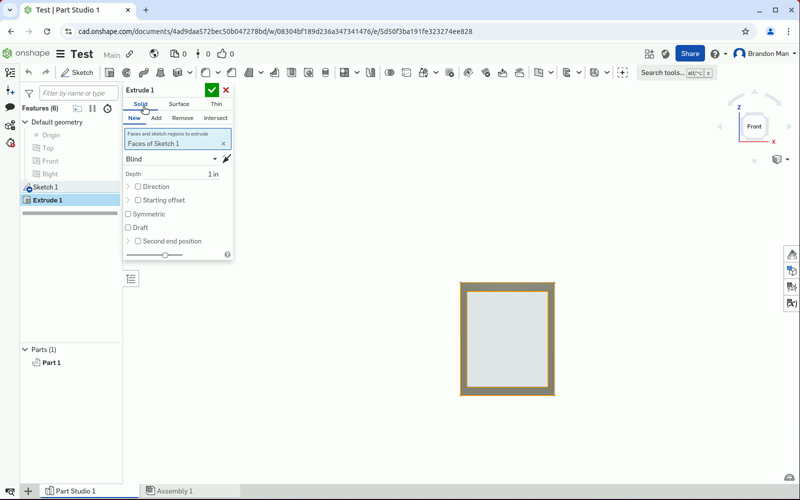
click(143, 106)
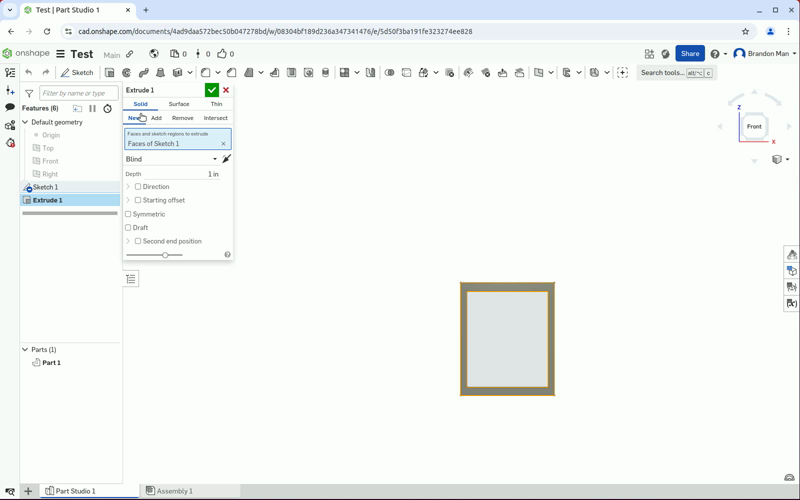
mouse_move(137, 120)
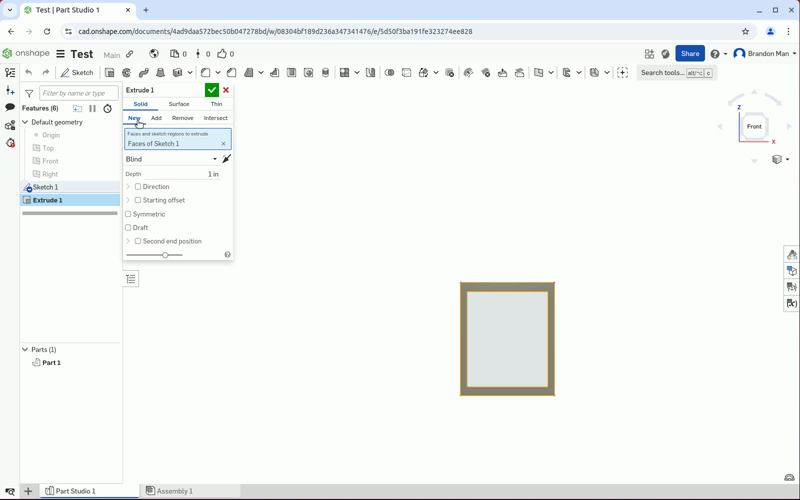
click(137, 120)
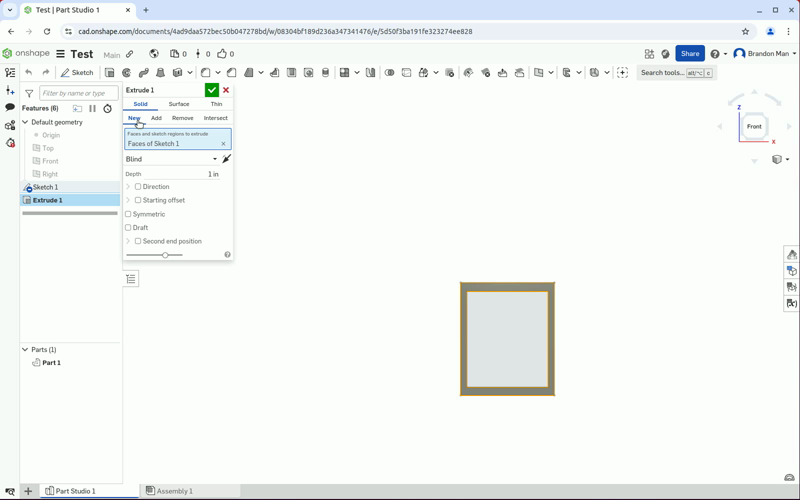
key(tab, 4)
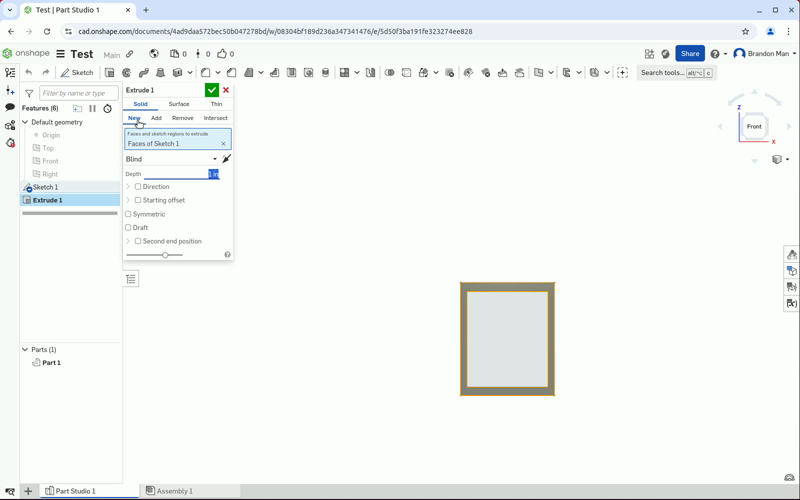
text(1.204)
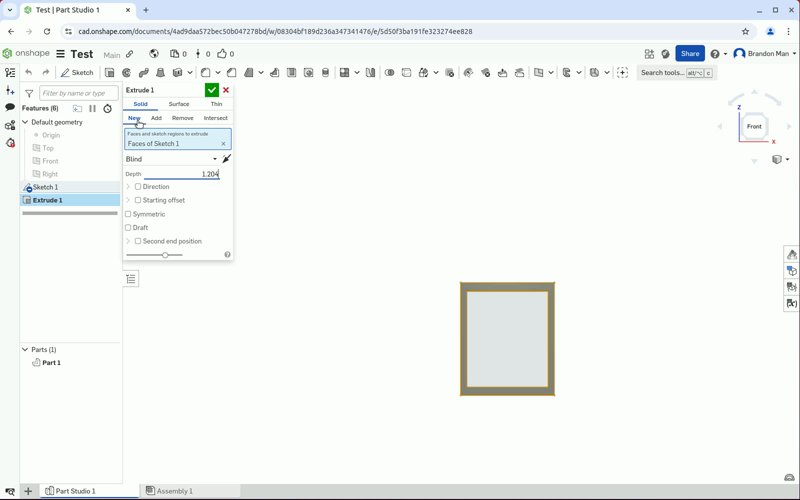
key(enter)
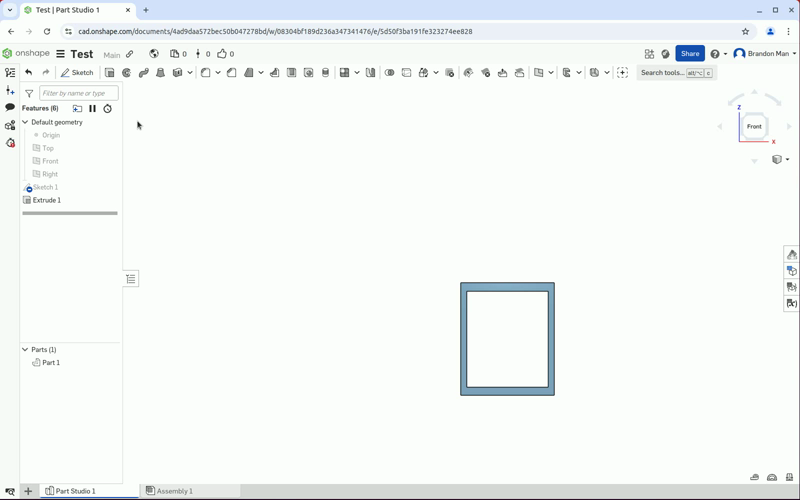
key(shift+h)
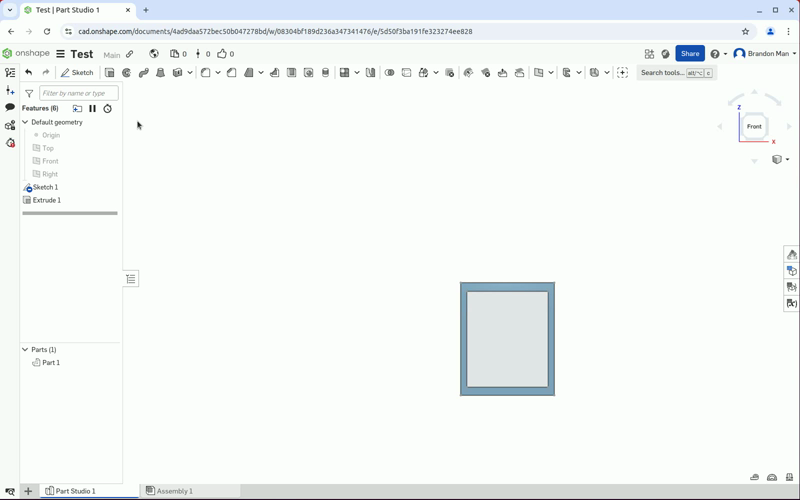
key(shift+h)
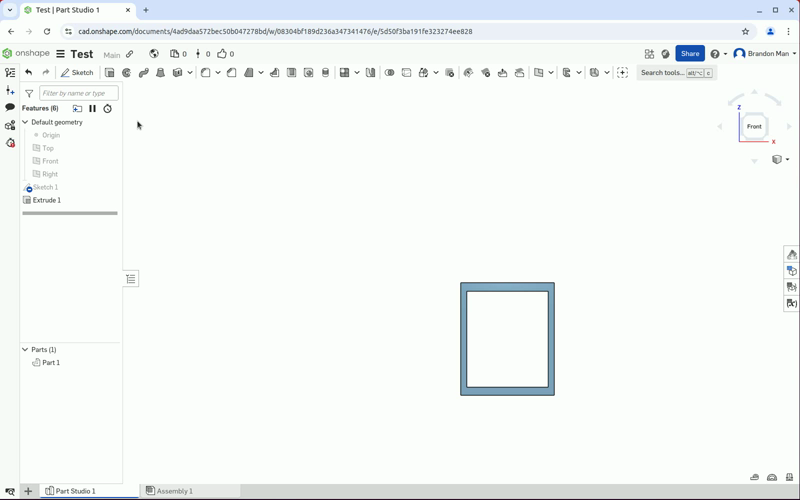
mouse_move(73, 189)
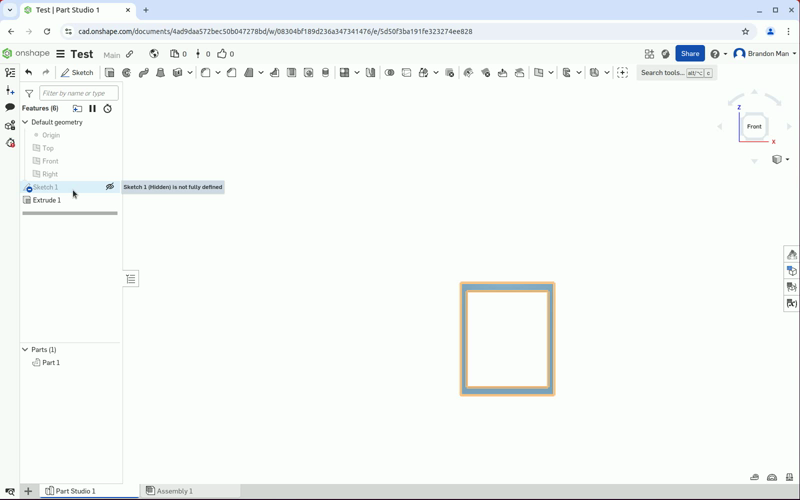
click(73, 189)
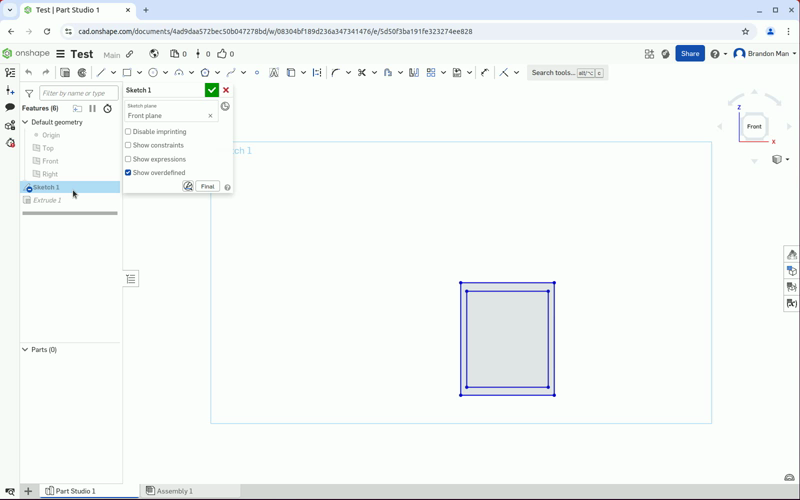
mouse_move(229, 92)
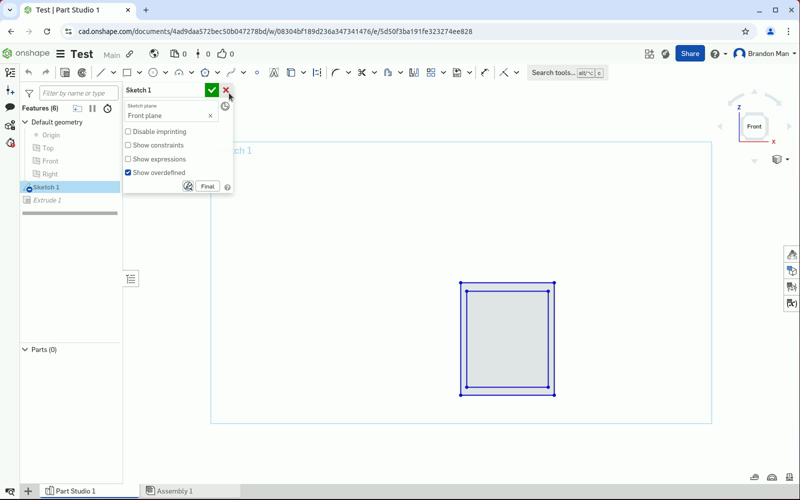
click(229, 92)
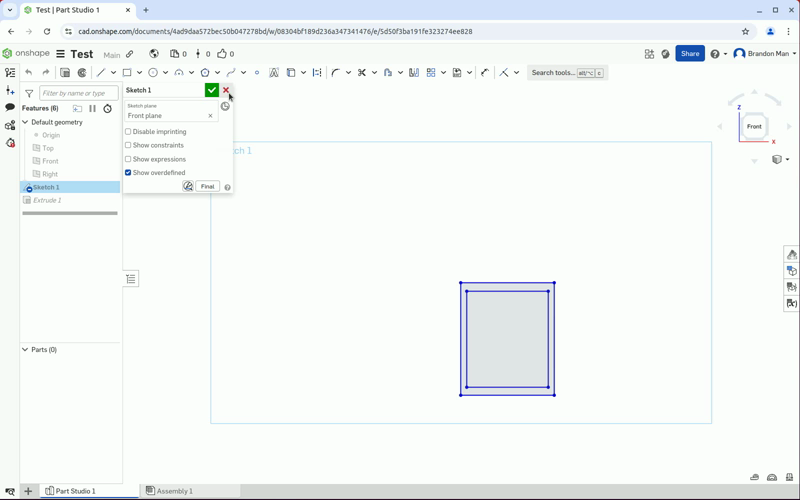
key(shift+s)
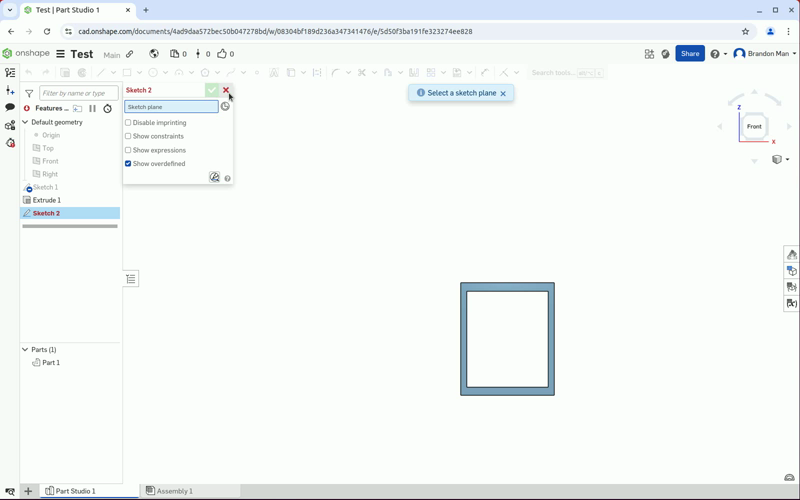
mouse_move(73, 163)
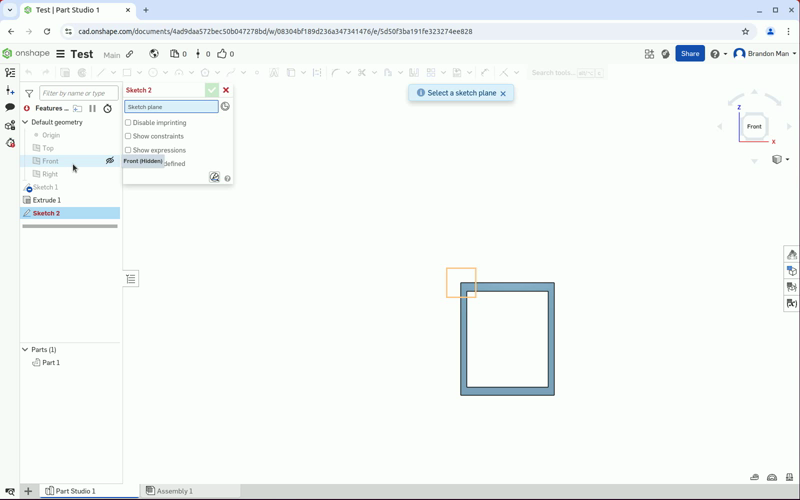
click(73, 163)
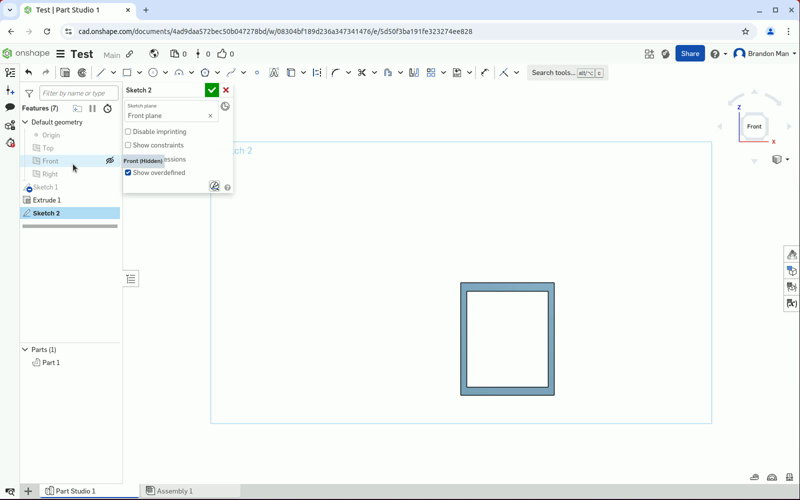
mouse_move(73, 352)
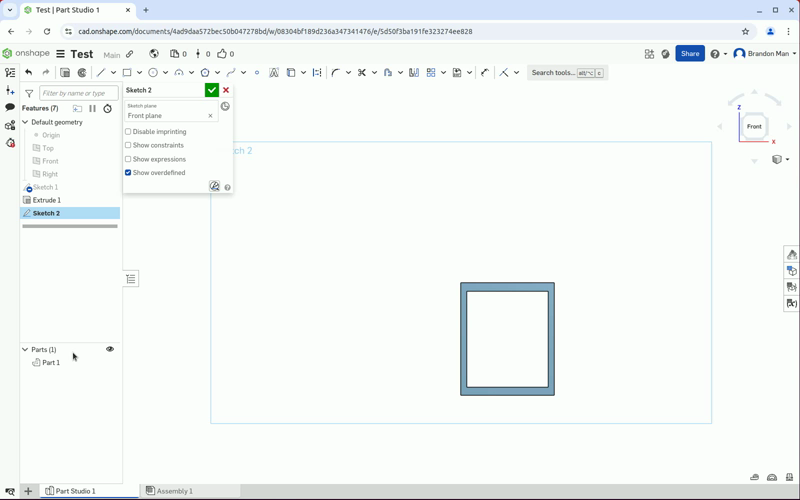
key(y)
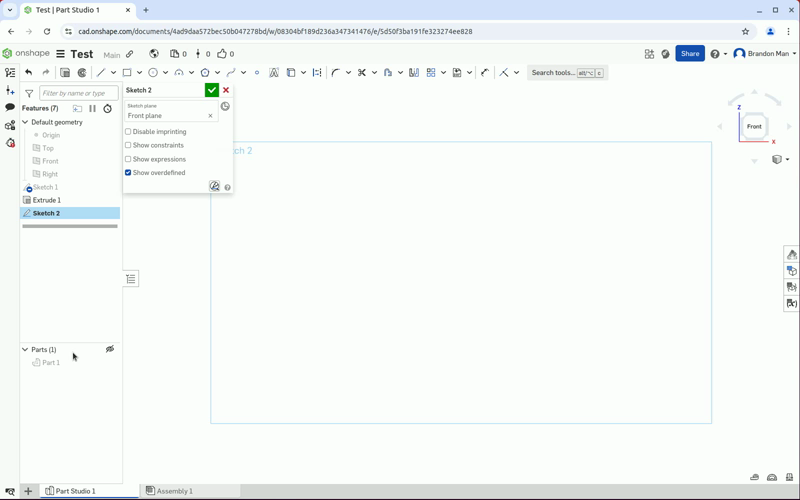
key(l)
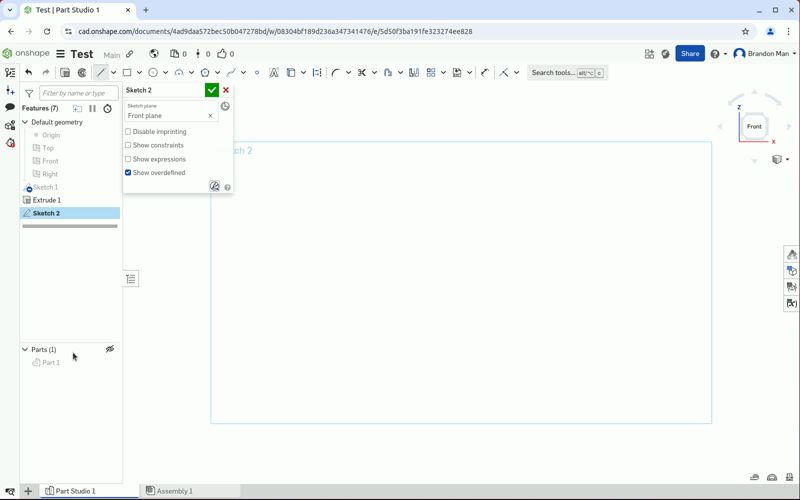
key_down(shift)
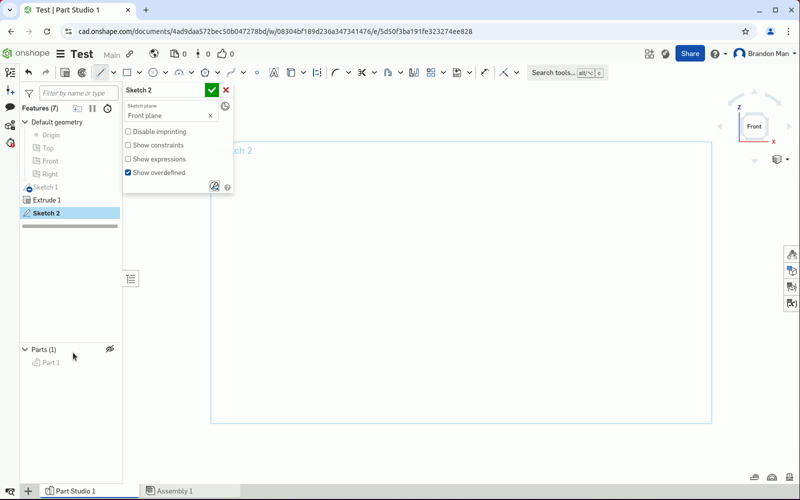
mouse_move(419, 395)
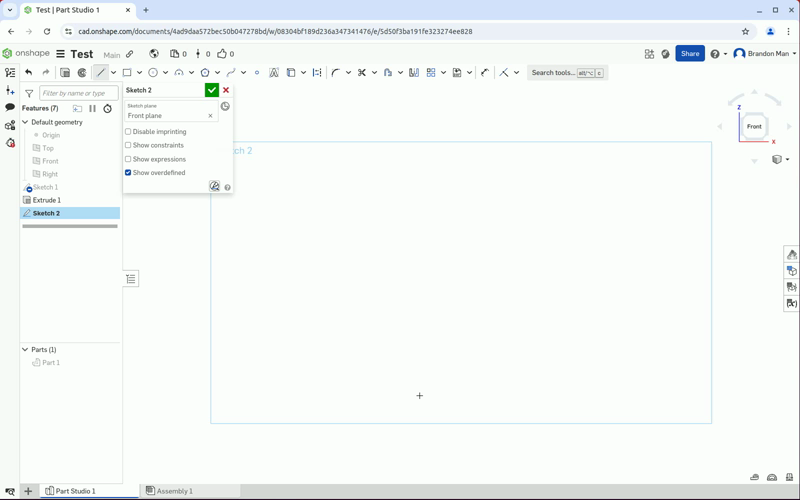
click(419, 395)
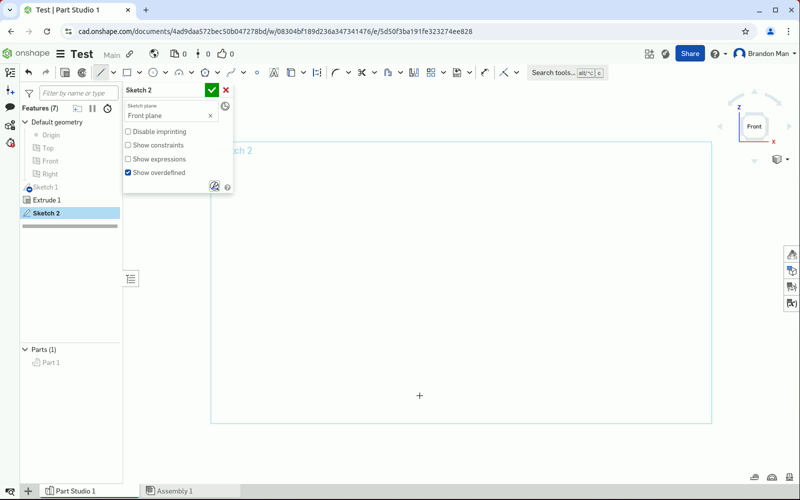
key_up(shift)
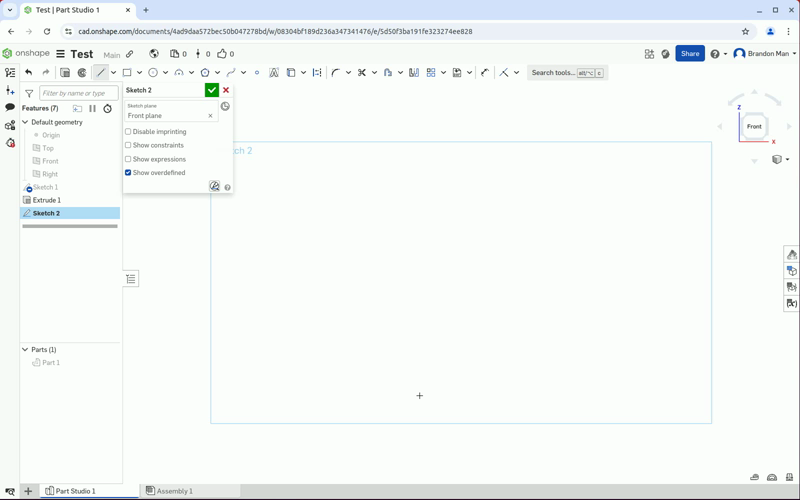
key_down(shift)
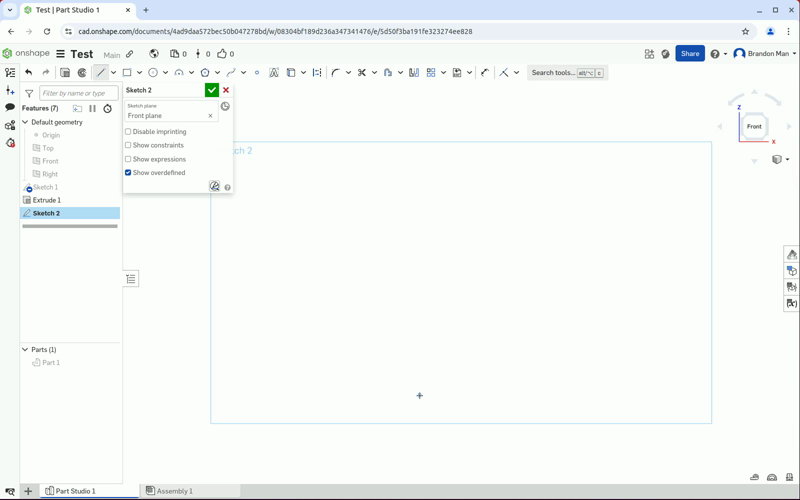
mouse_move(449, 395)
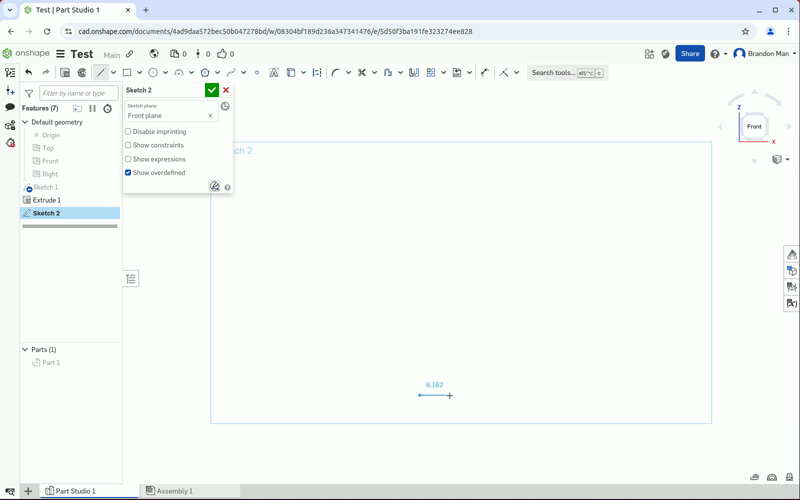
mouse_move(425, 389)
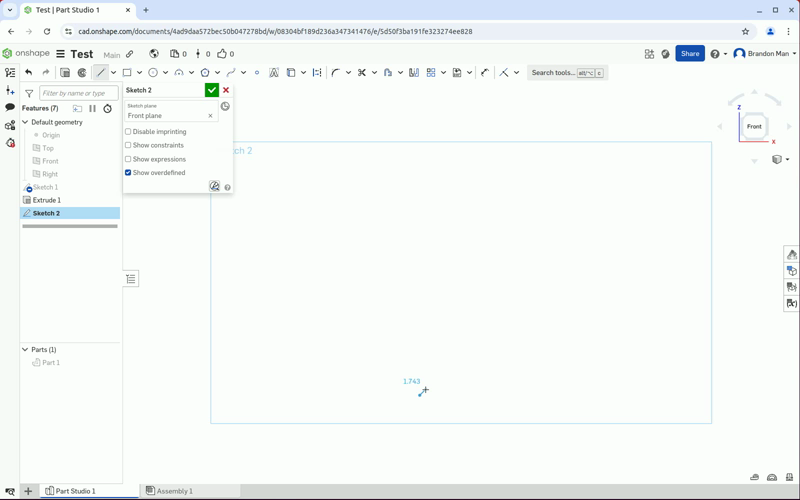
click(425, 389)
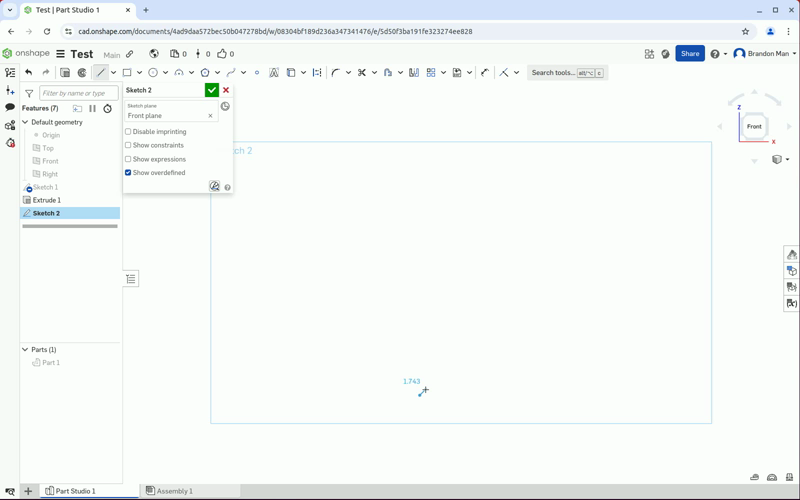
key_up(shift)
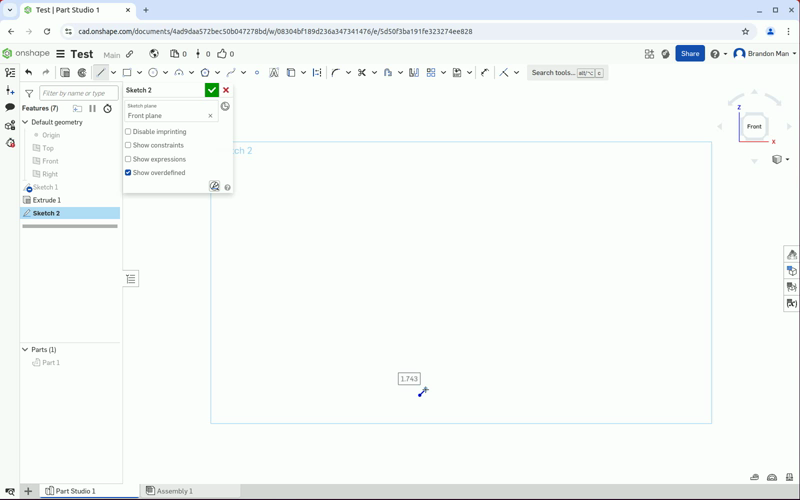
key_down(shift)
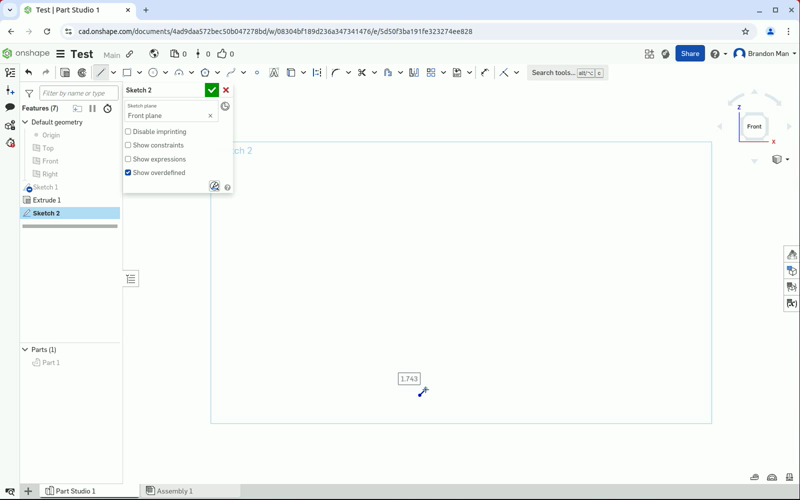
mouse_move(425, 288)
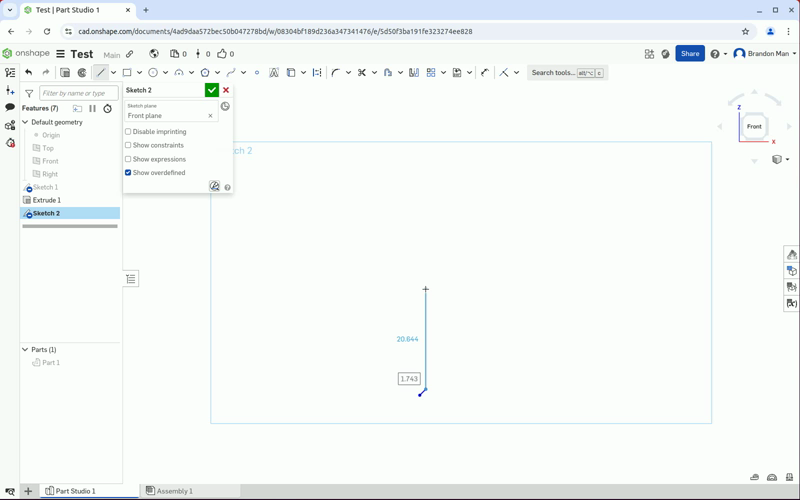
click(425, 288)
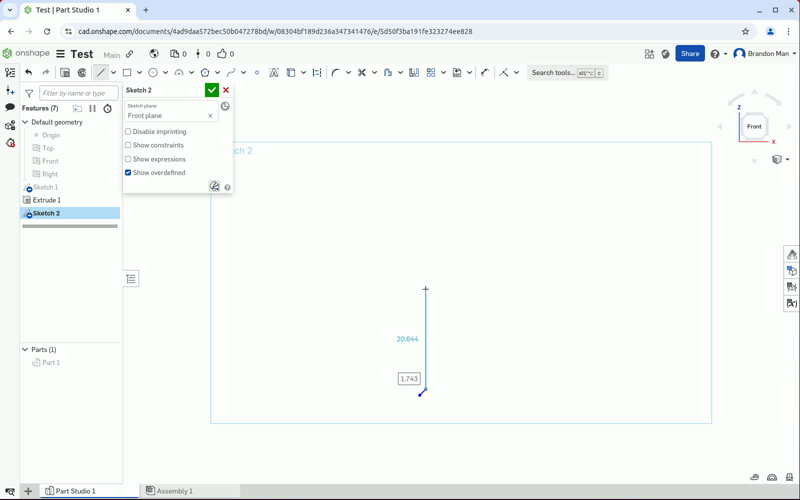
key_up(shift)
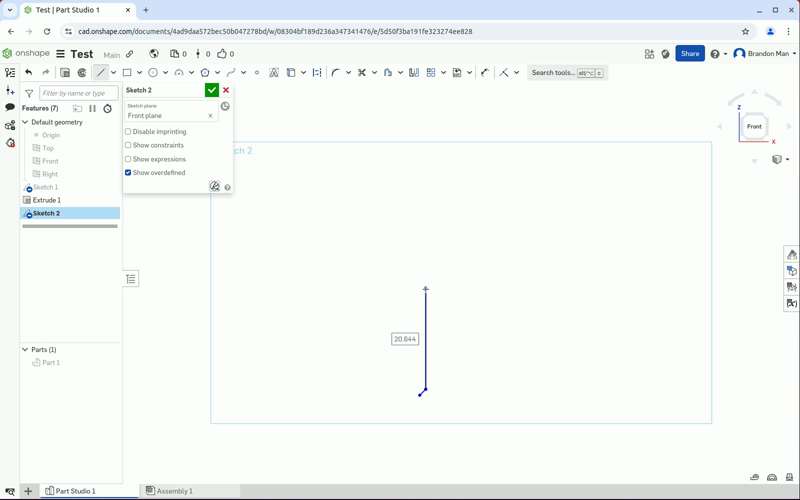
key_down(shift)
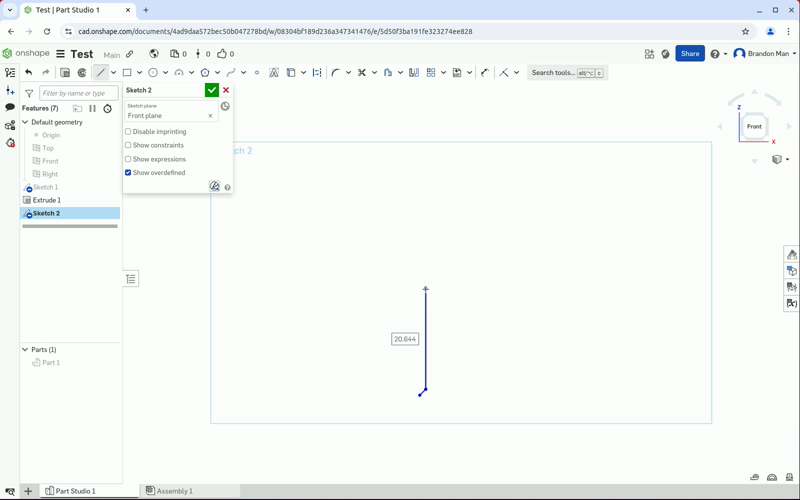
mouse_move(455, 288)
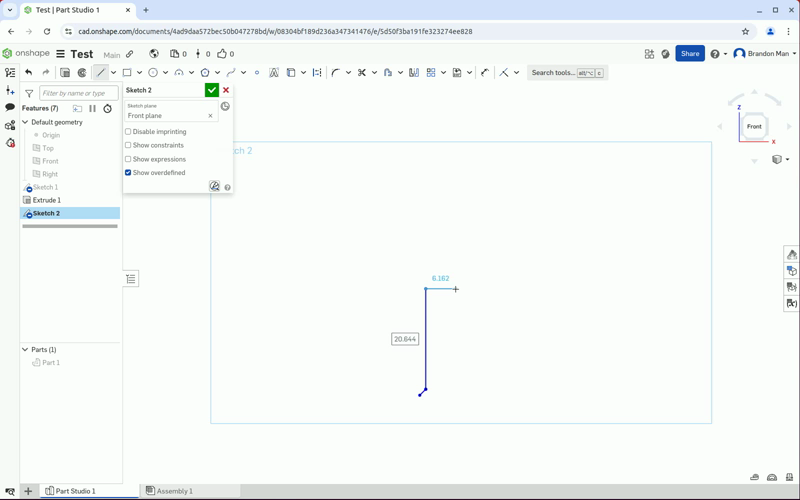
mouse_move(419, 282)
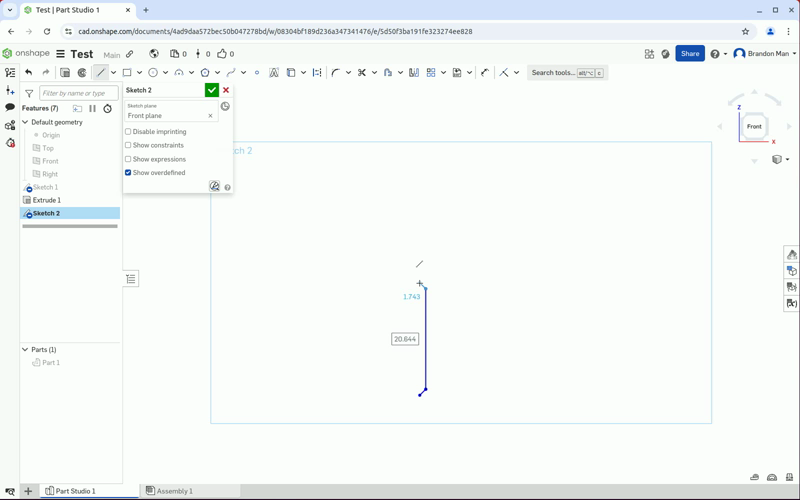
click(419, 282)
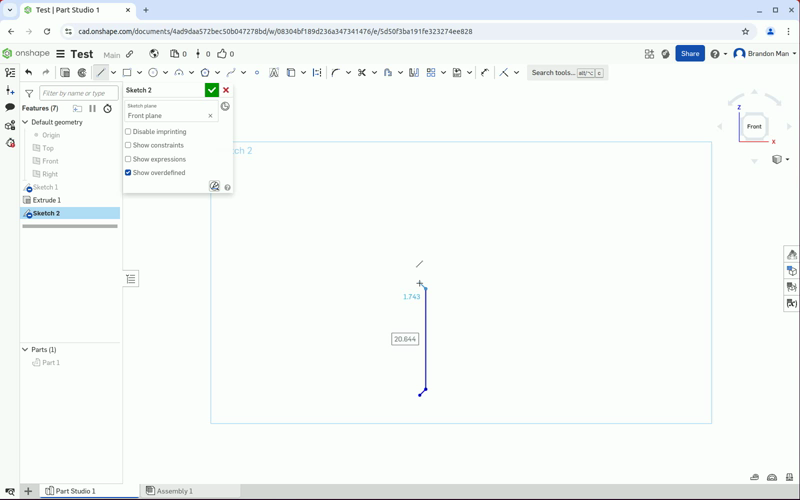
key_up(shift)
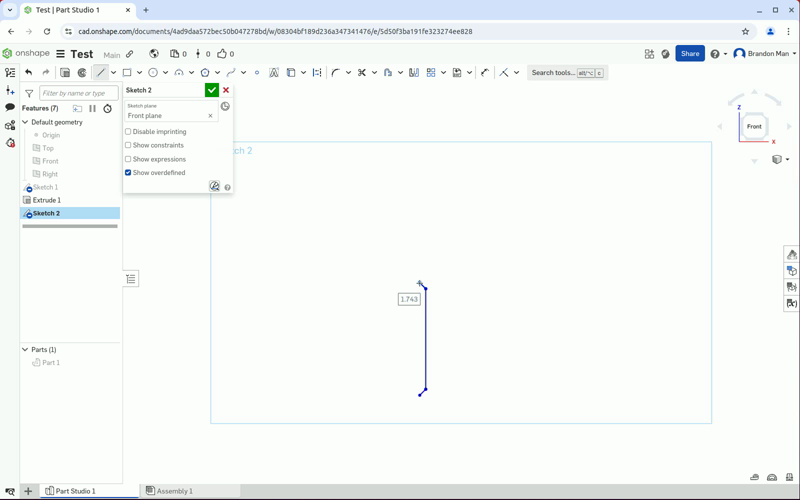
key_down(shift)
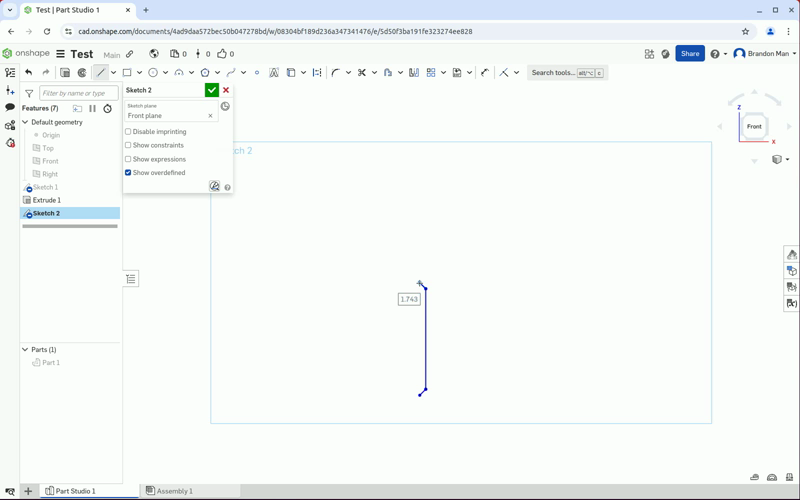
mouse_move(419, 395)
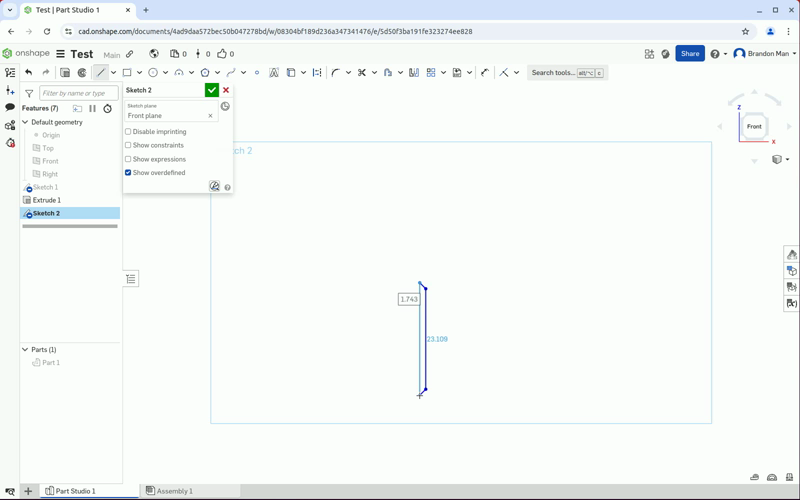
key_up(shift)
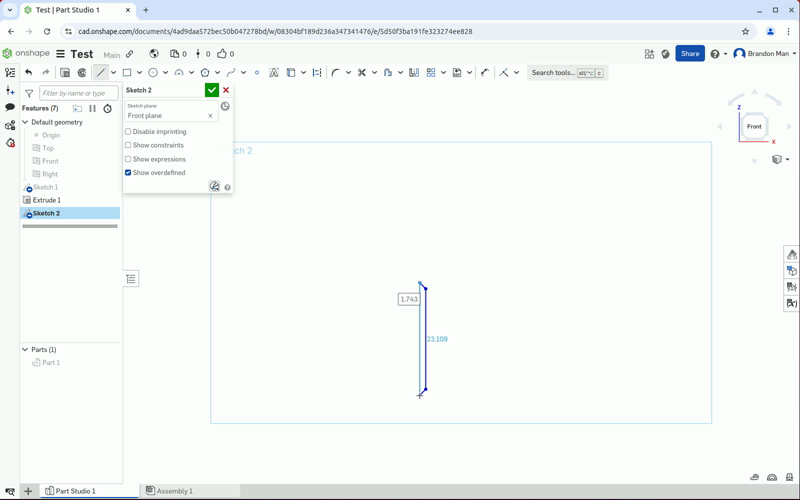
click(419, 395)
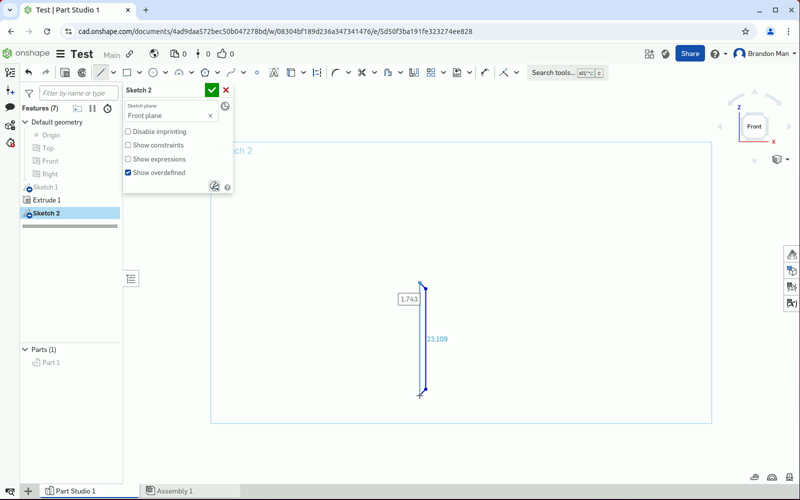
key(esc)
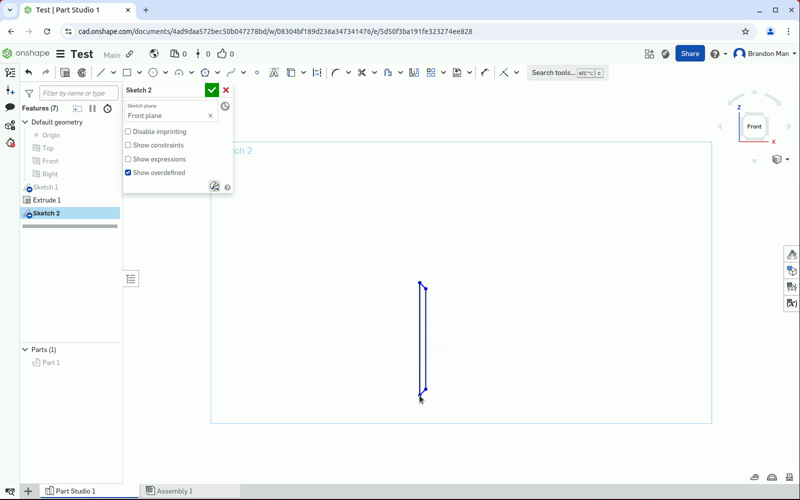
mouse_move(424, 329)
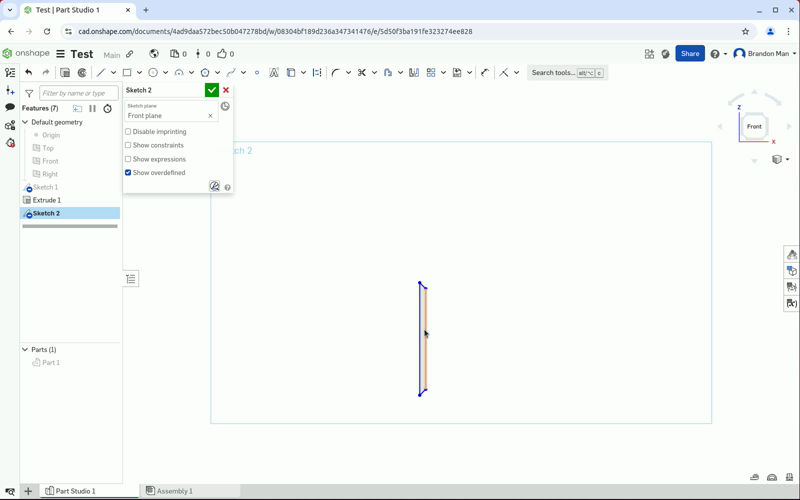
scroll(6)
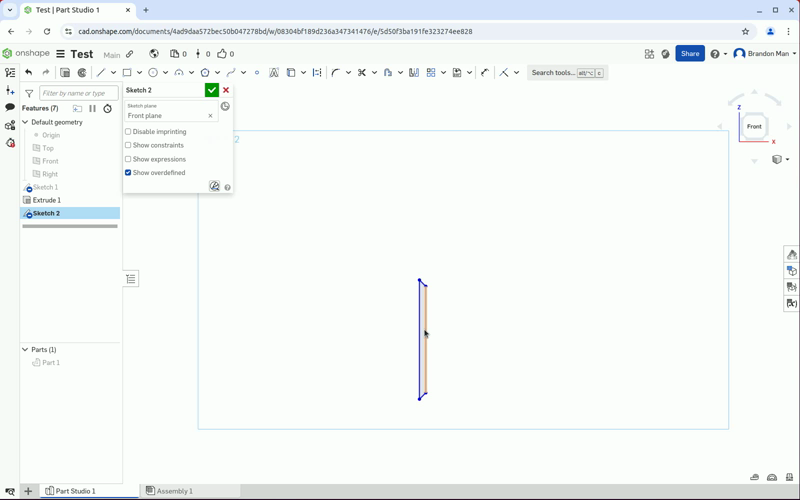
scroll(6)
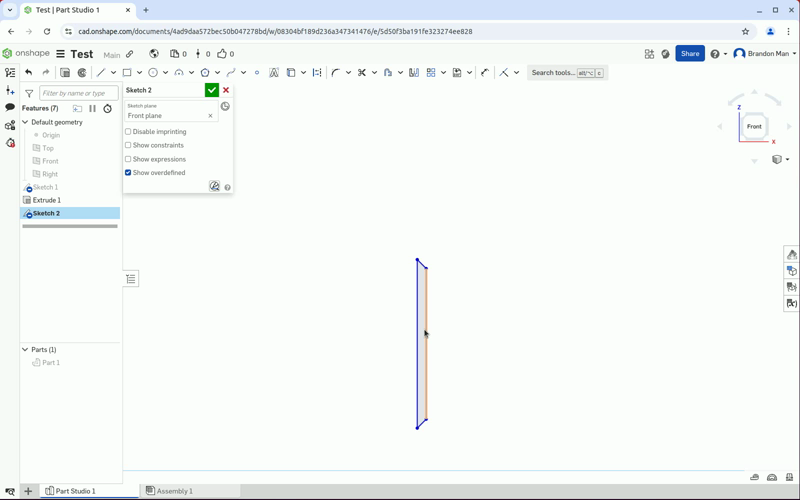
scroll(6)
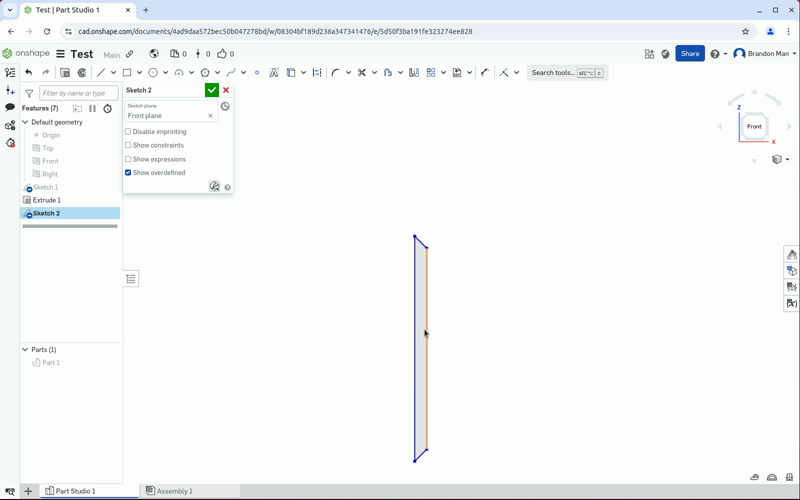
scroll(6)
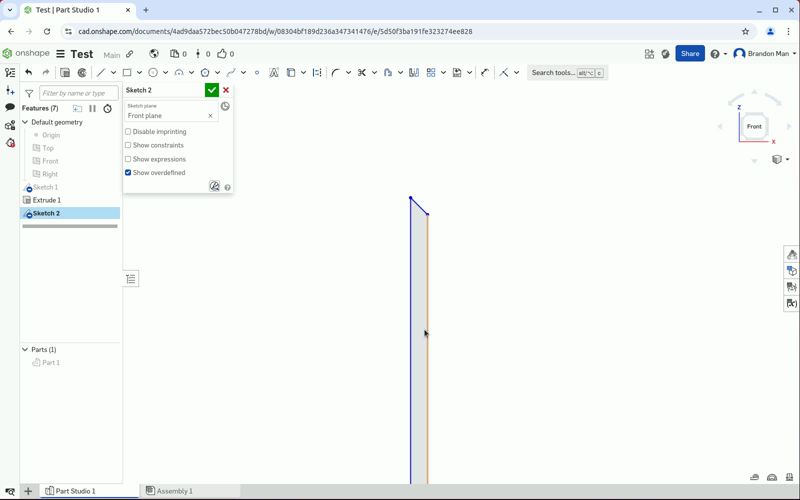
scroll(6)
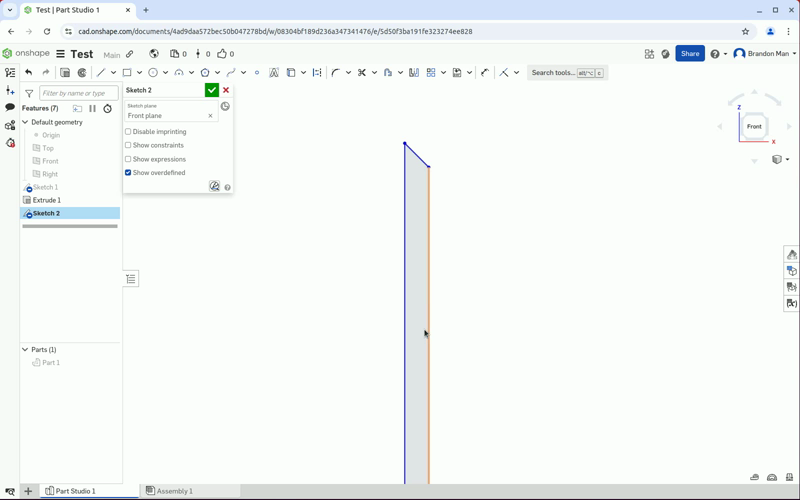
scroll(6)
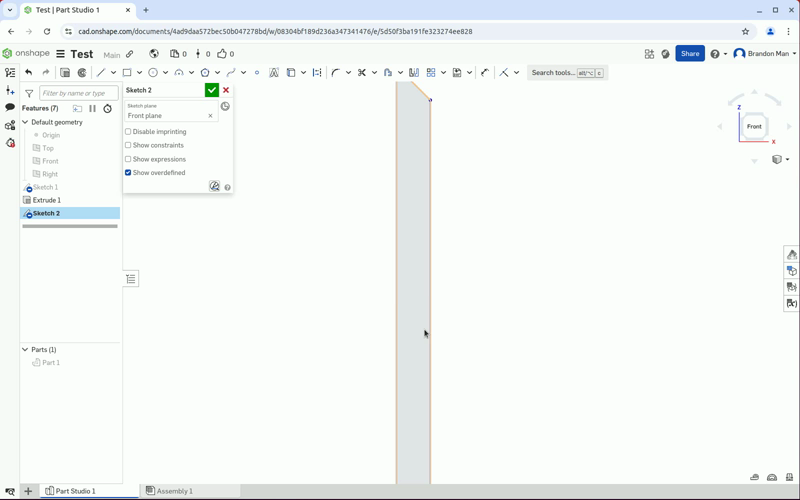
scroll(6)
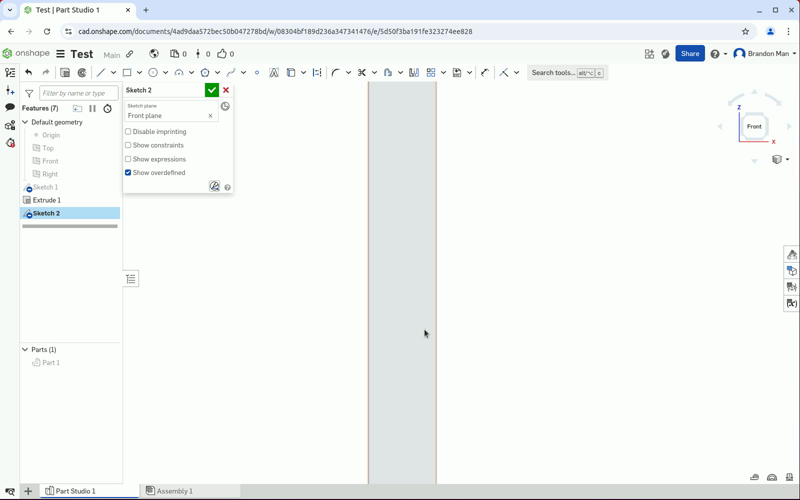
click(424, 329)
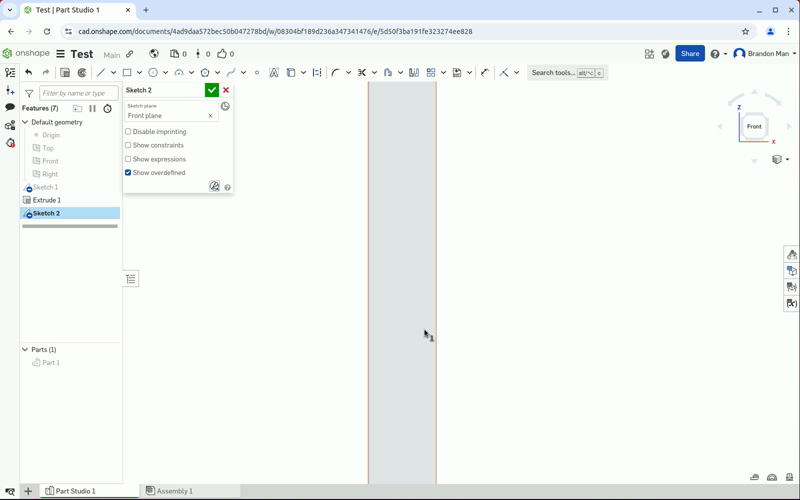
scroll(-6)
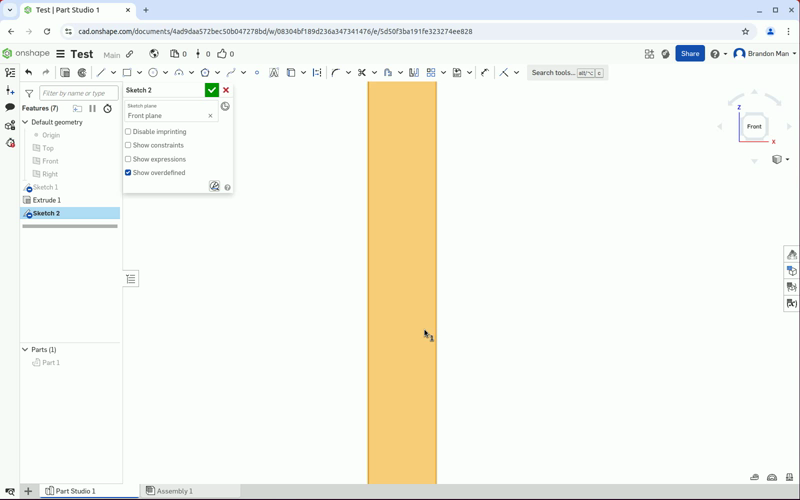
scroll(-6)
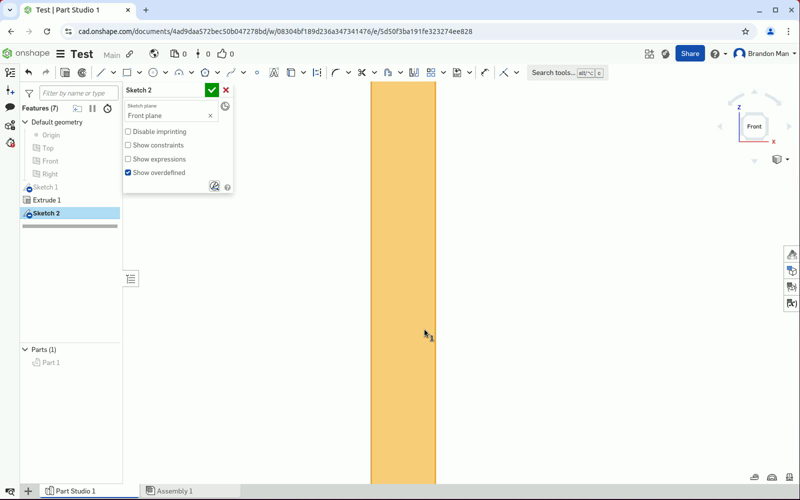
scroll(-6)
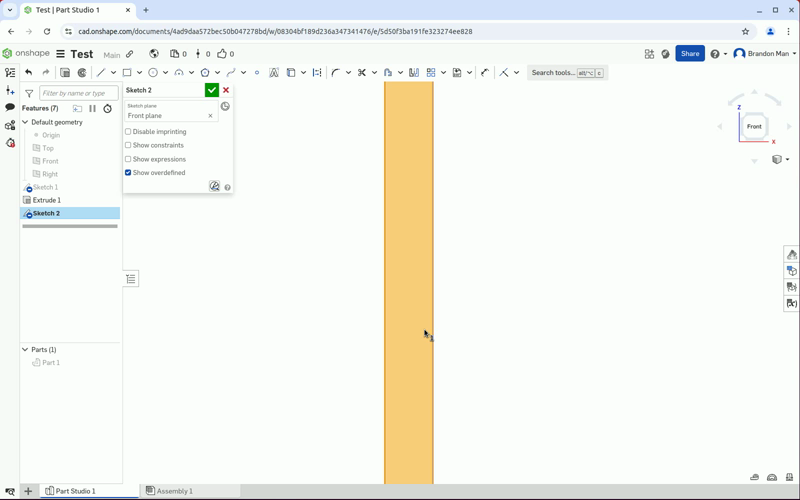
scroll(-6)
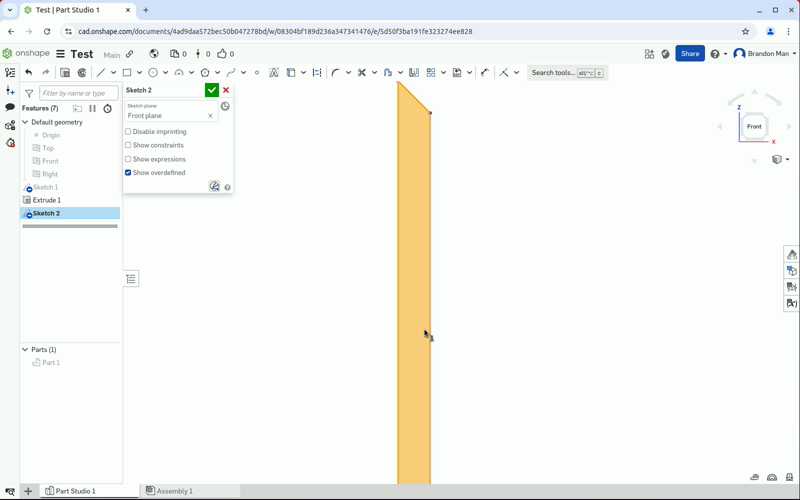
scroll(-6)
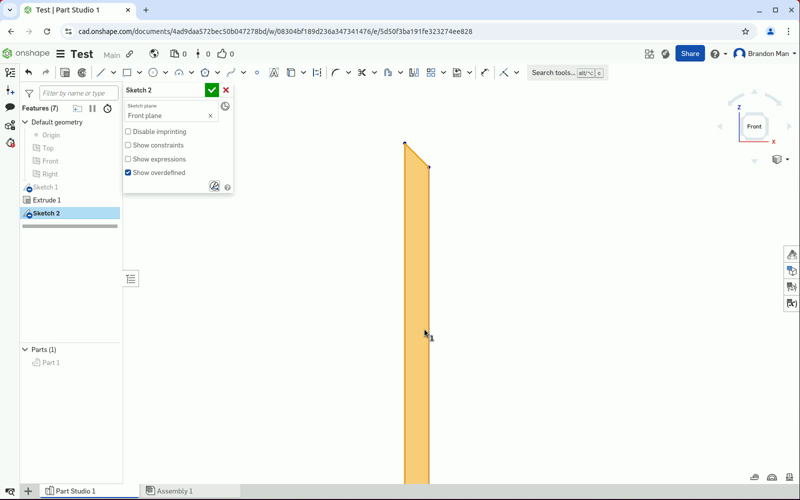
scroll(-6)
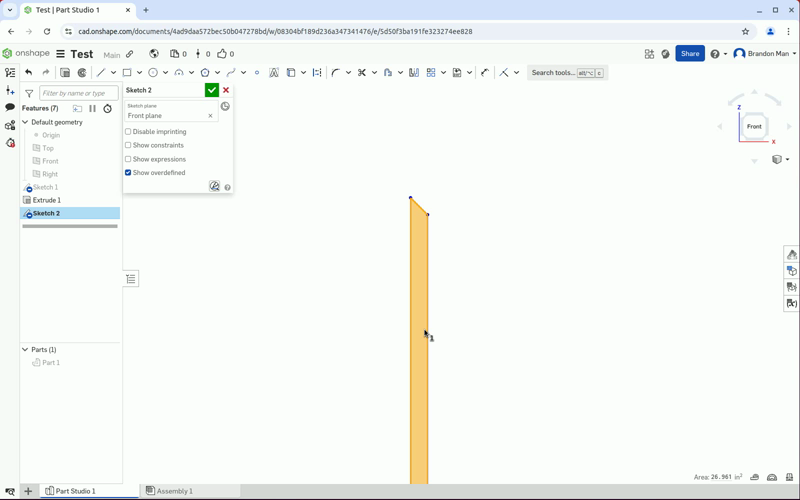
scroll(-6)
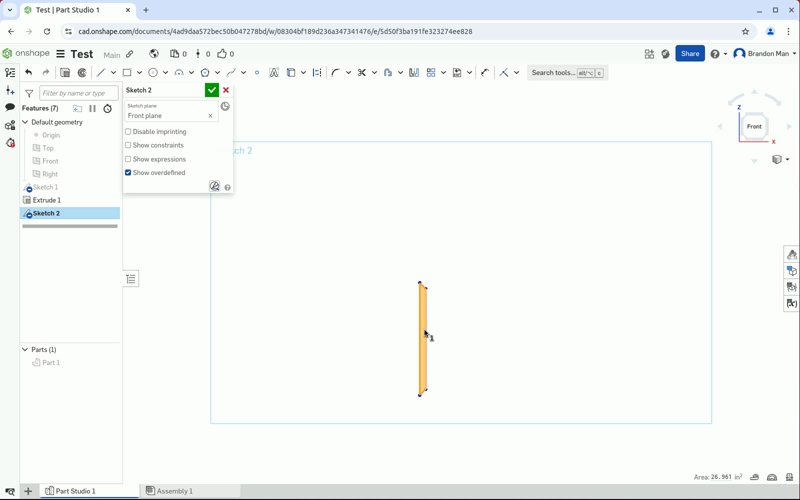
mouse_move(73, 352)
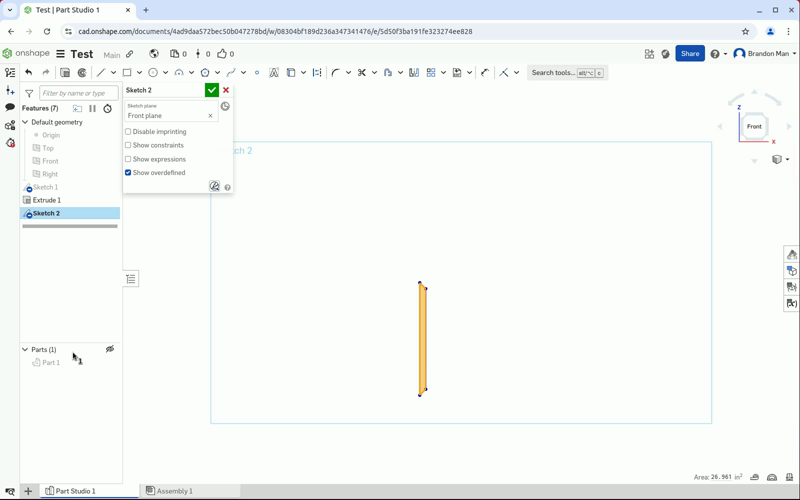
key(shift+y)
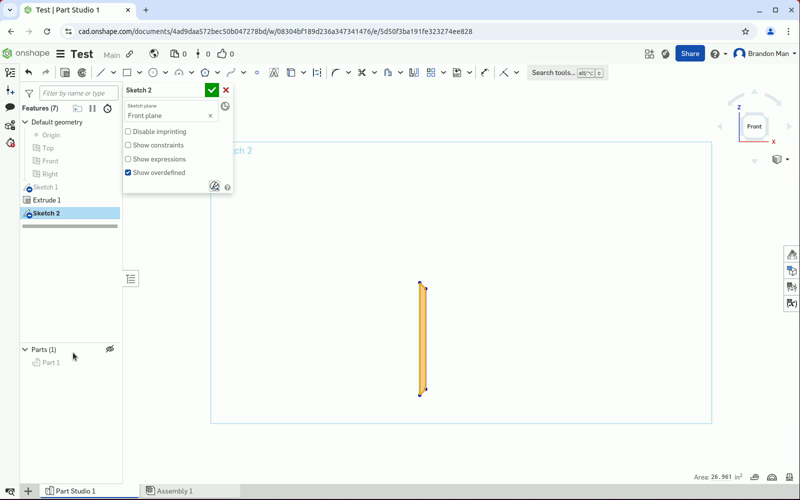
key(shift+e)
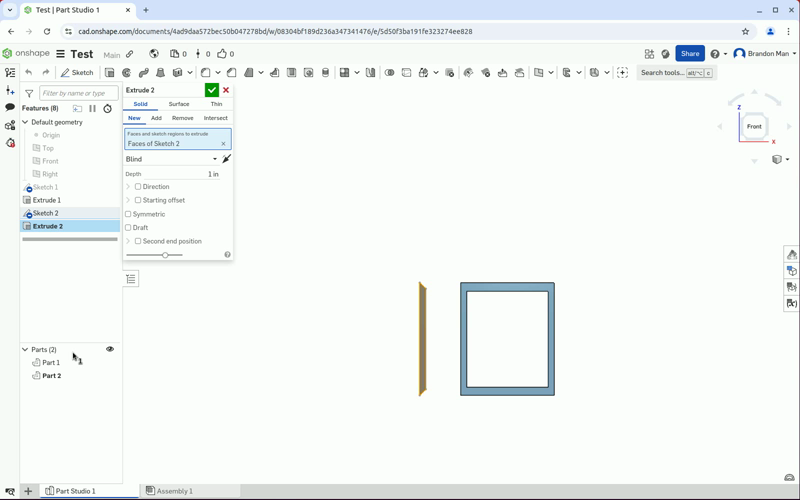
mouse_move(143, 106)
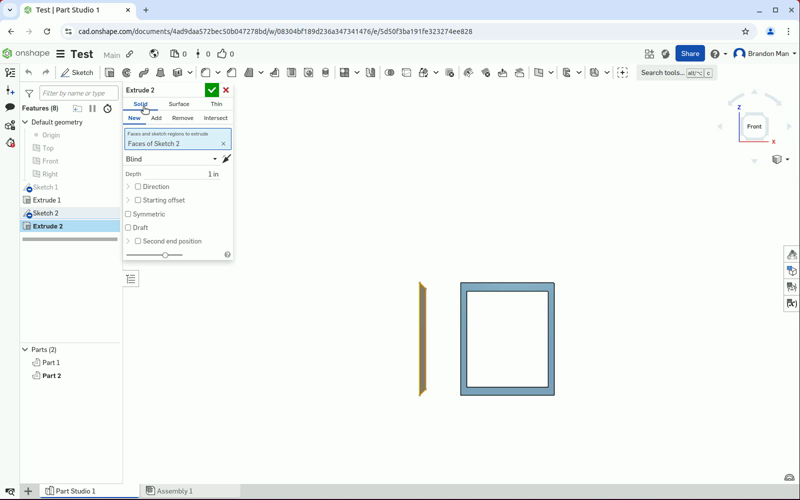
click(143, 106)
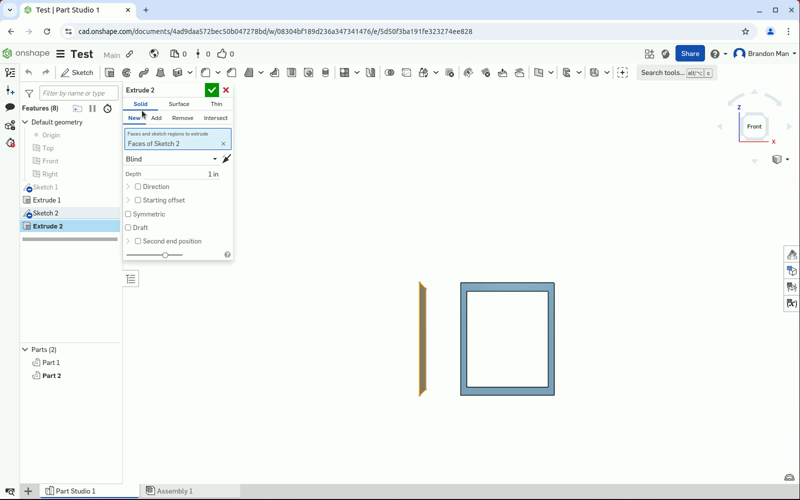
mouse_move(137, 120)
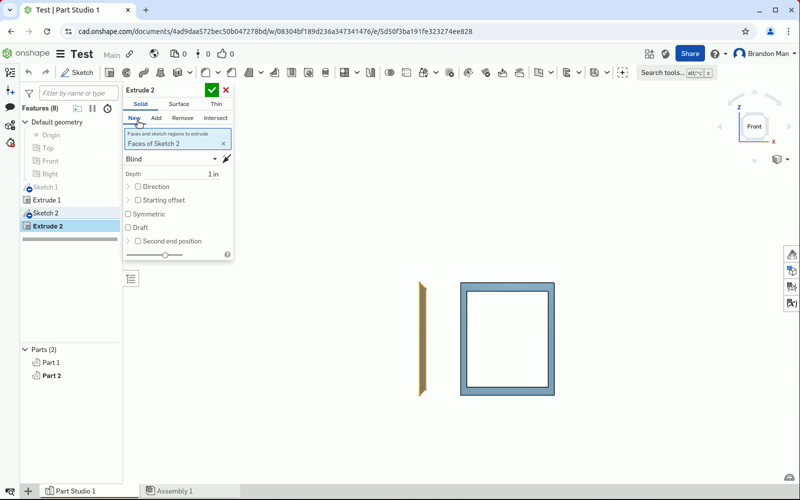
click(137, 120)
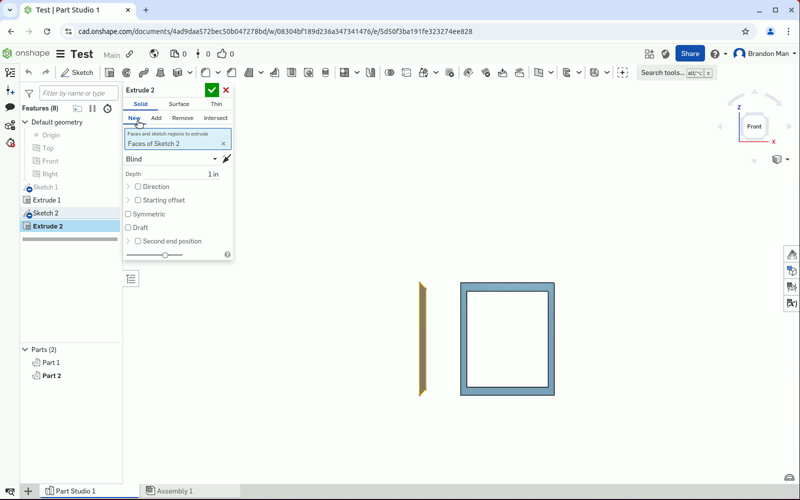
key(tab, 4)
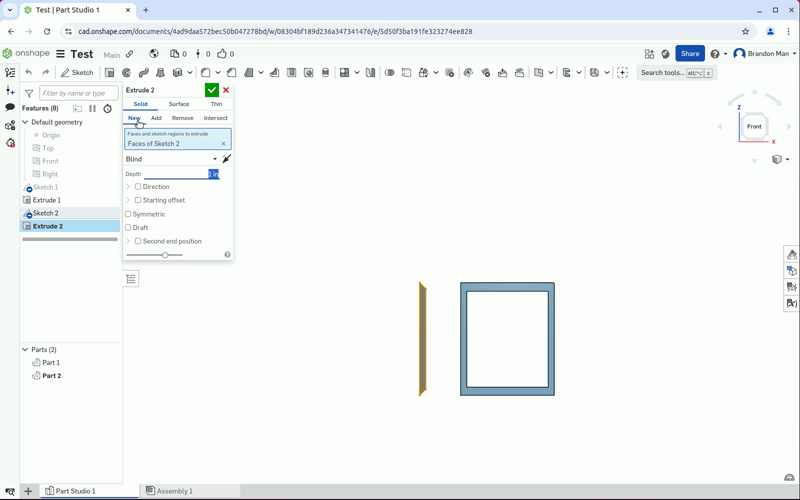
text(1.204)
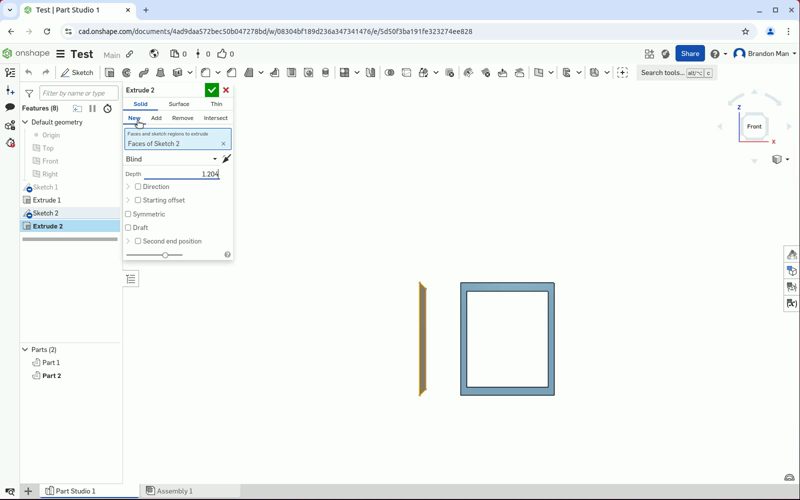
key(enter)
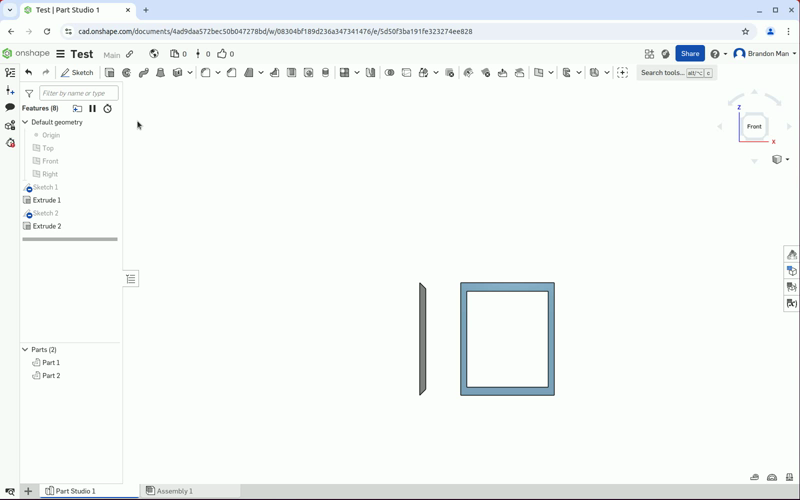
key(shift+h)
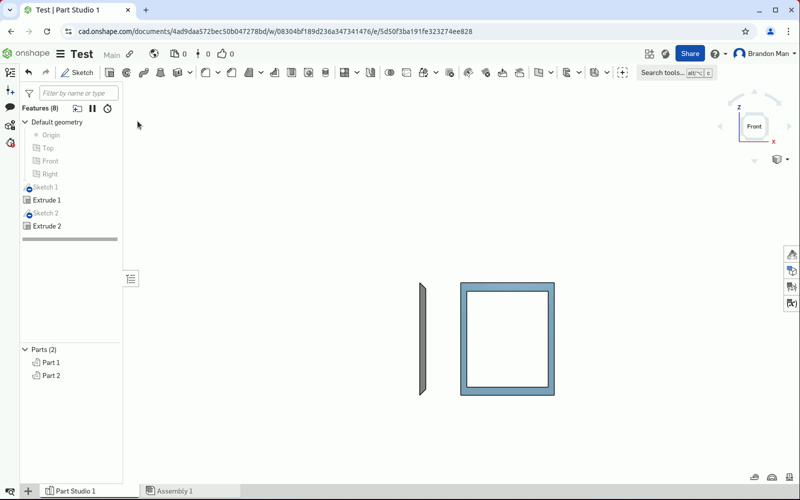
key(shift+h)
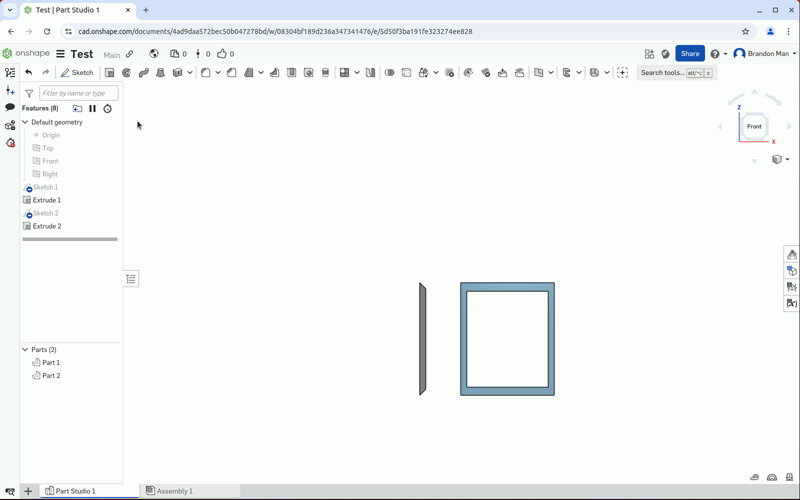
mouse_move(73, 189)
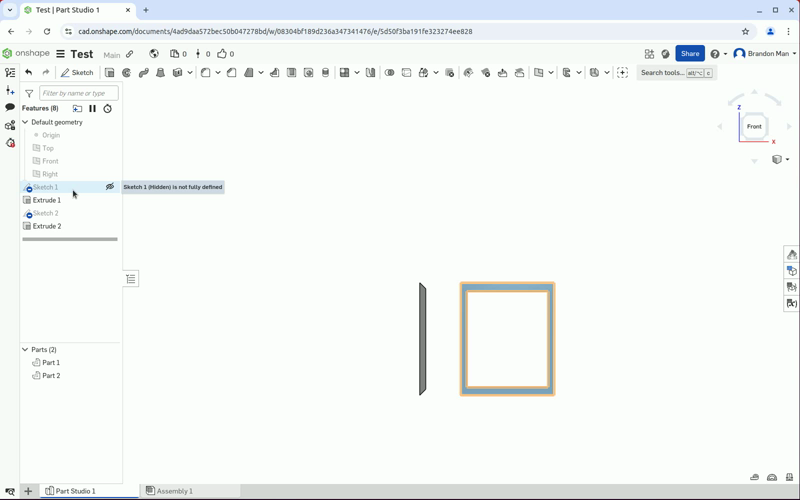
click(73, 189)
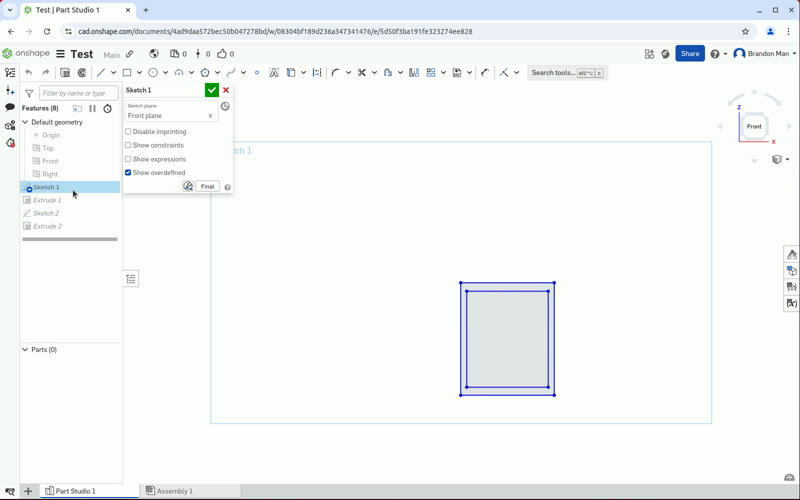
mouse_move(229, 92)
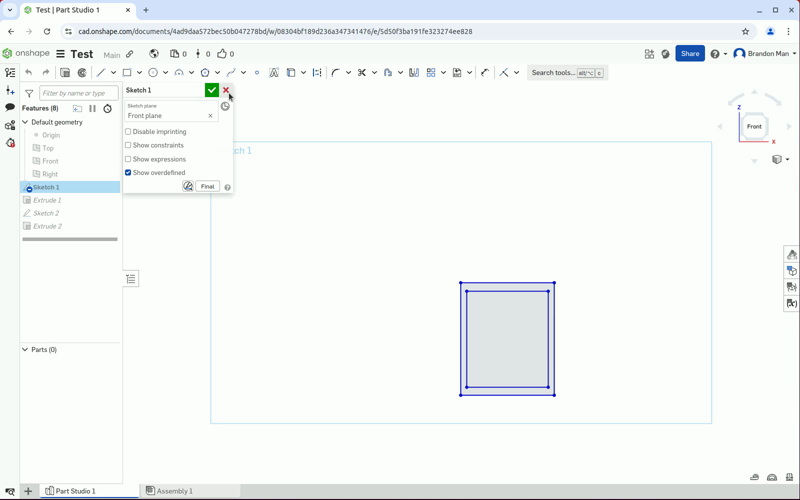
click(229, 92)
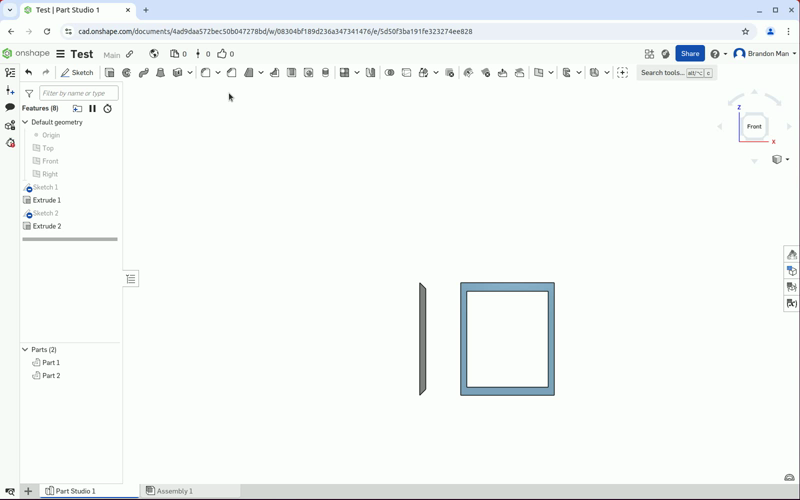
mouse_move(541, 75)
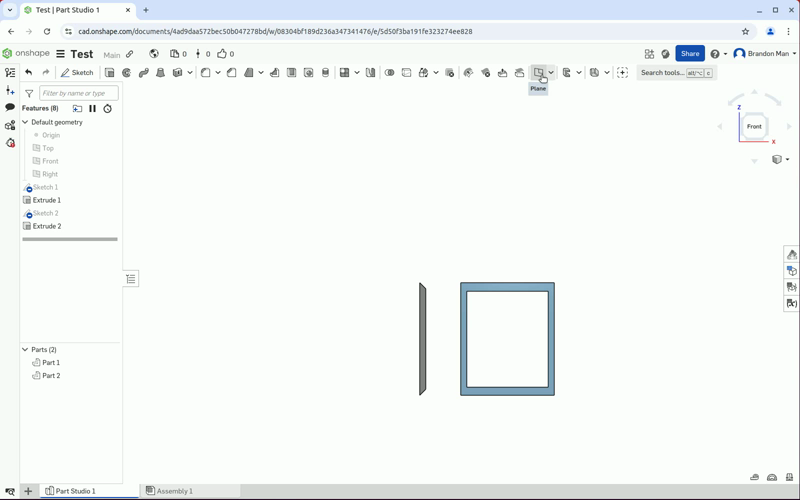
click(541, 75)
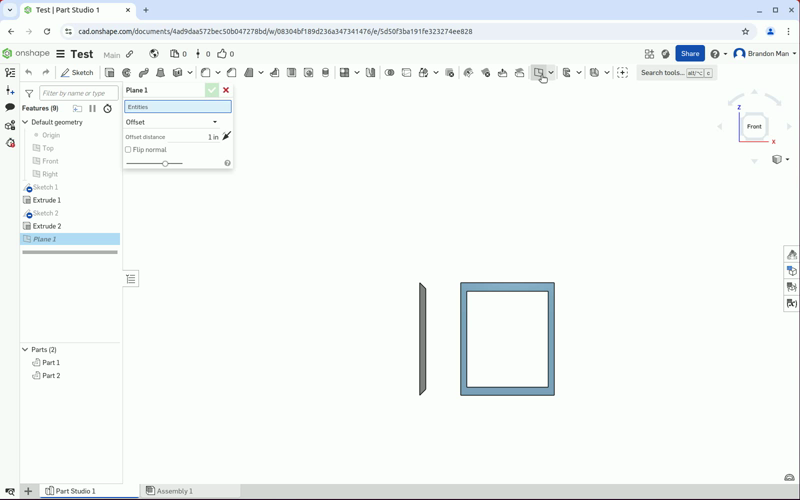
mouse_move(73, 163)
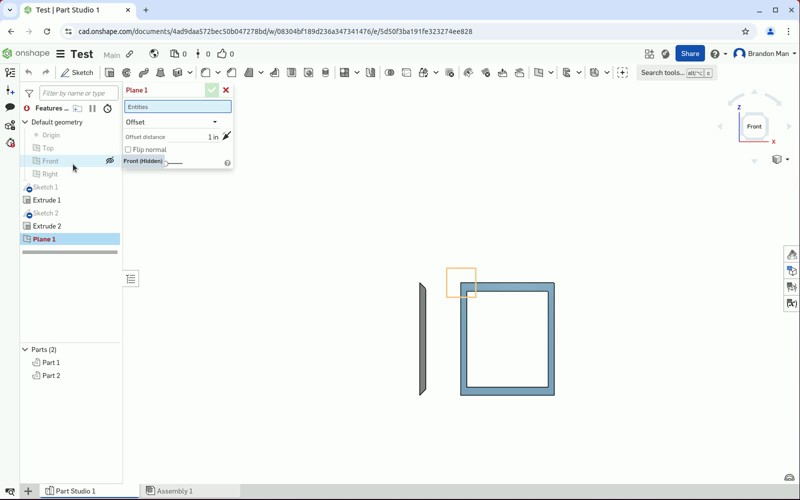
click(73, 163)
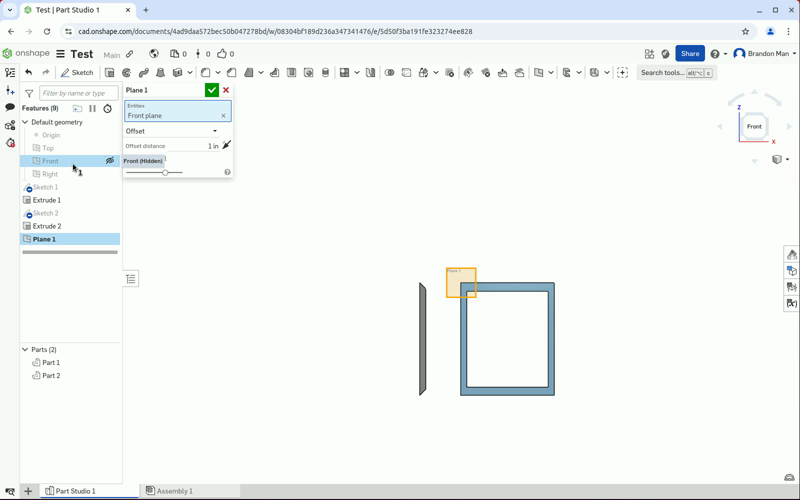
key(tab, 2)
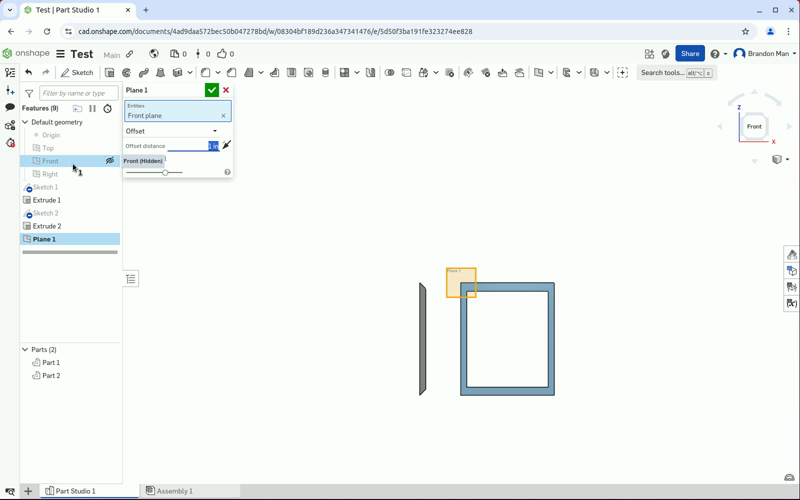
text(1.202)
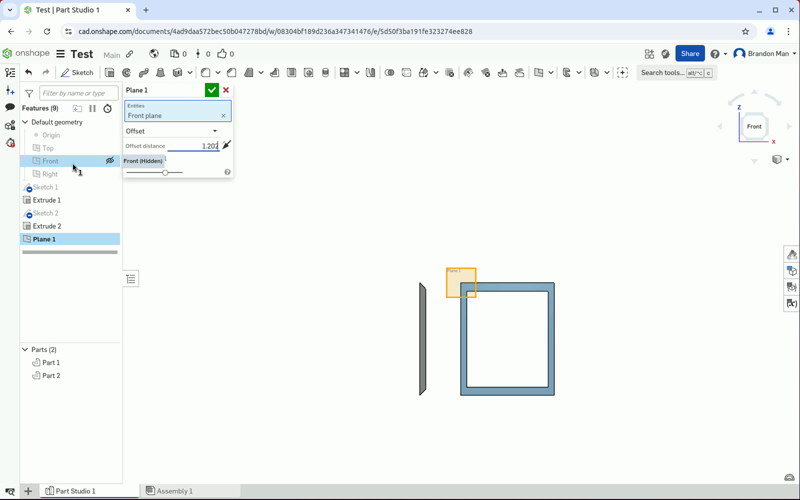
key(enter, 2)
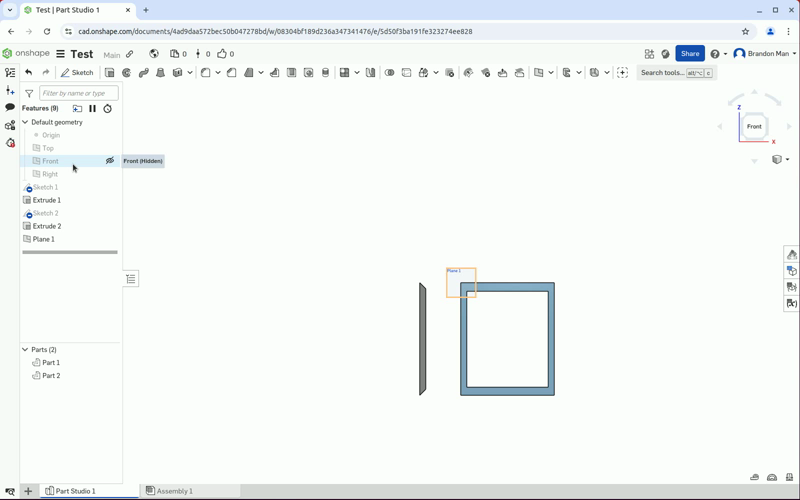
key(shift+s)
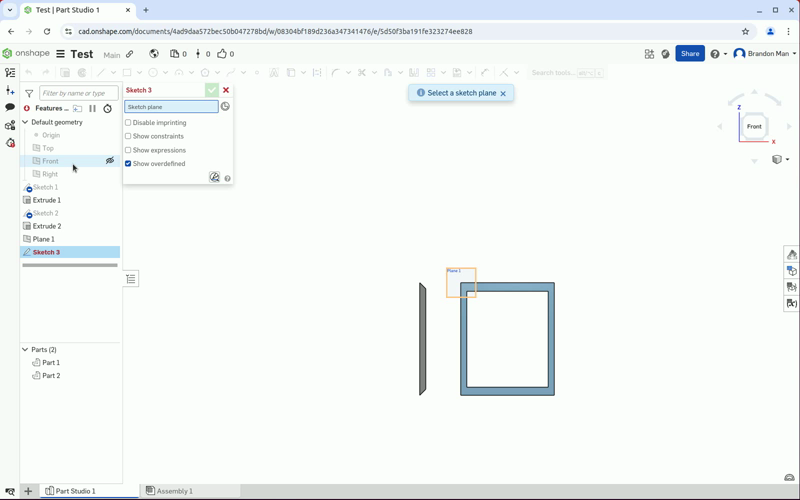
mouse_move(73, 241)
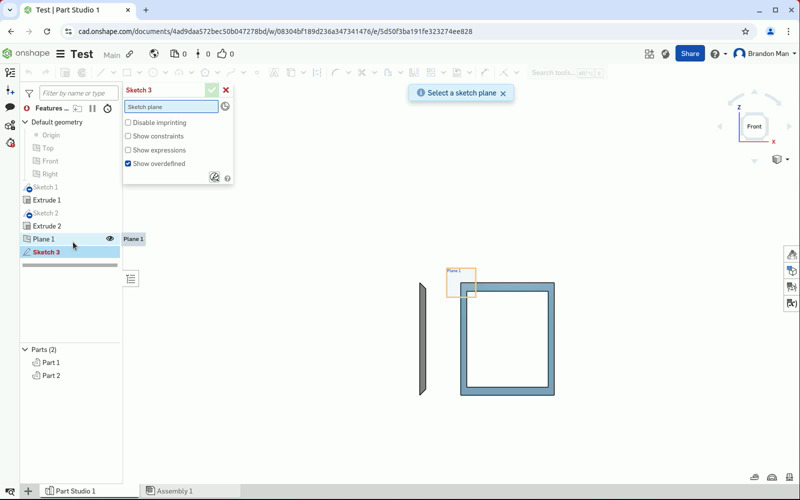
click(73, 241)
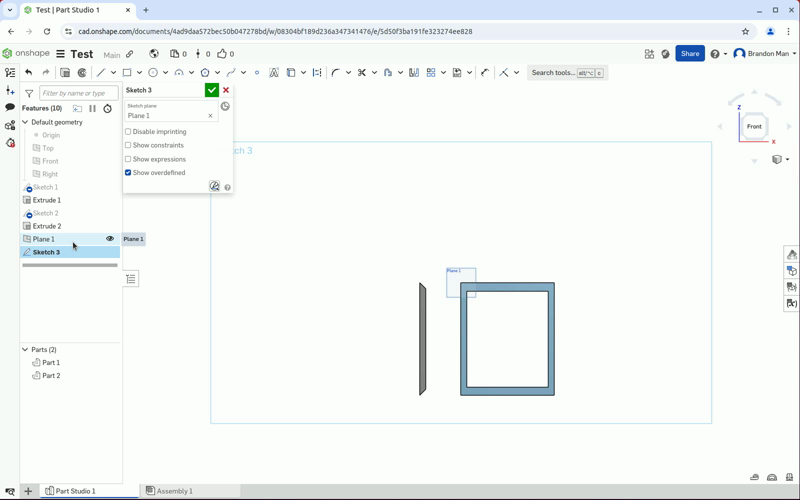
mouse_move(73, 352)
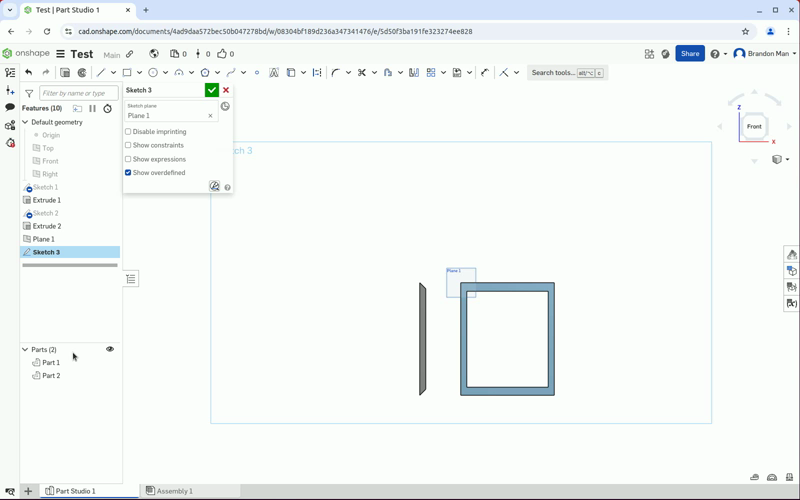
key(y)
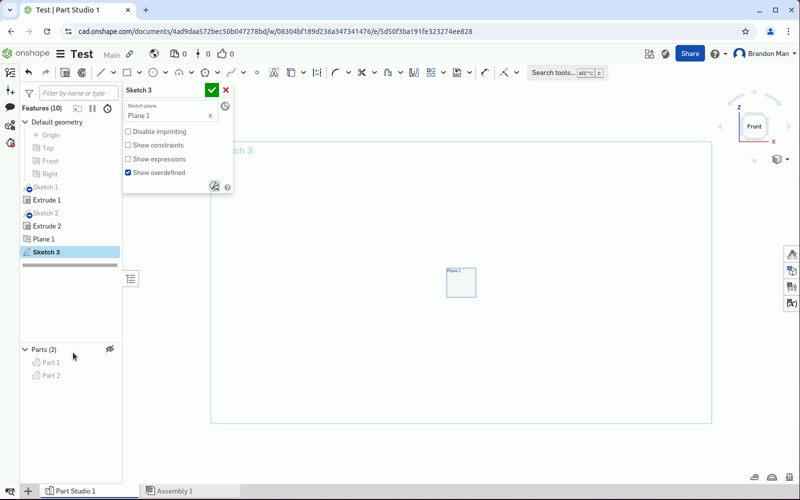
key(l)
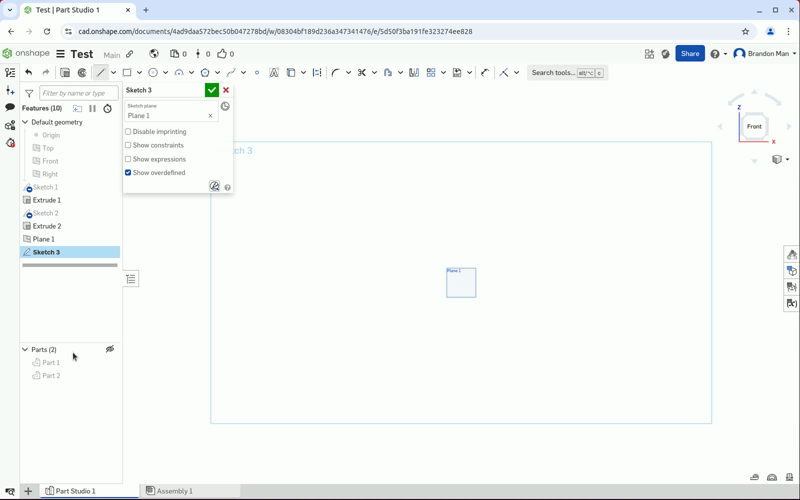
key_down(shift)
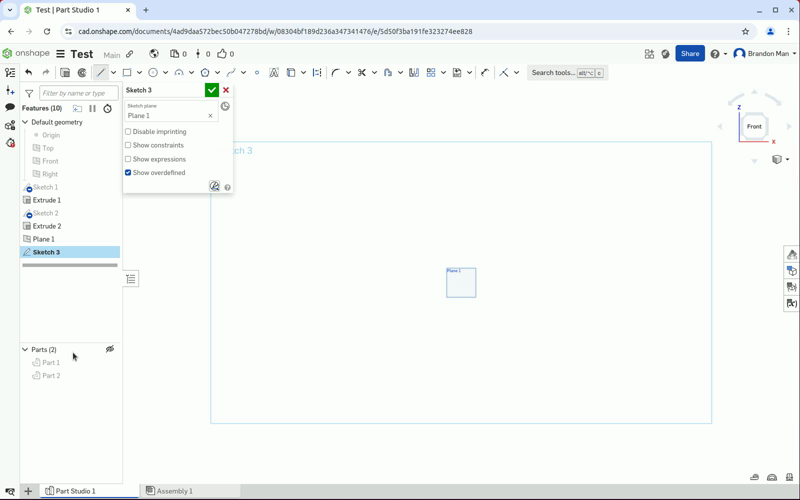
mouse_move(419, 395)
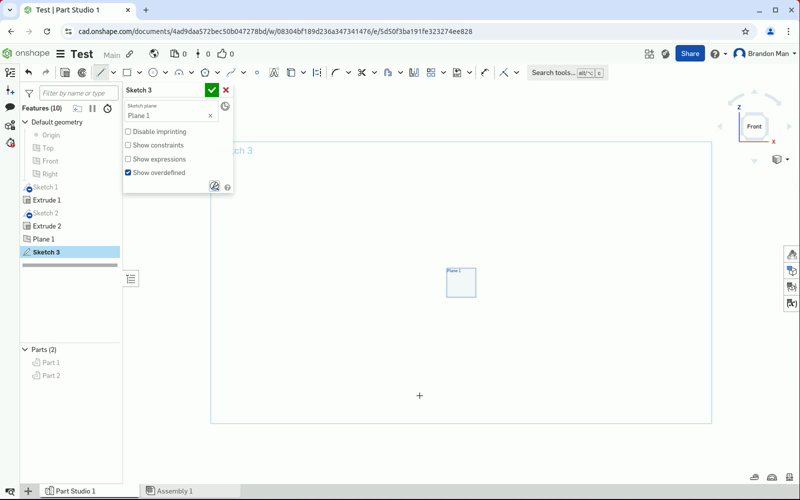
click(419, 395)
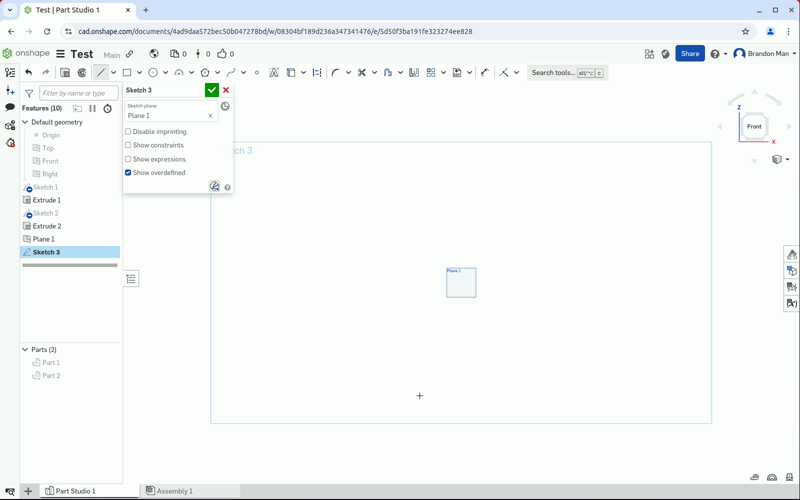
key_up(shift)
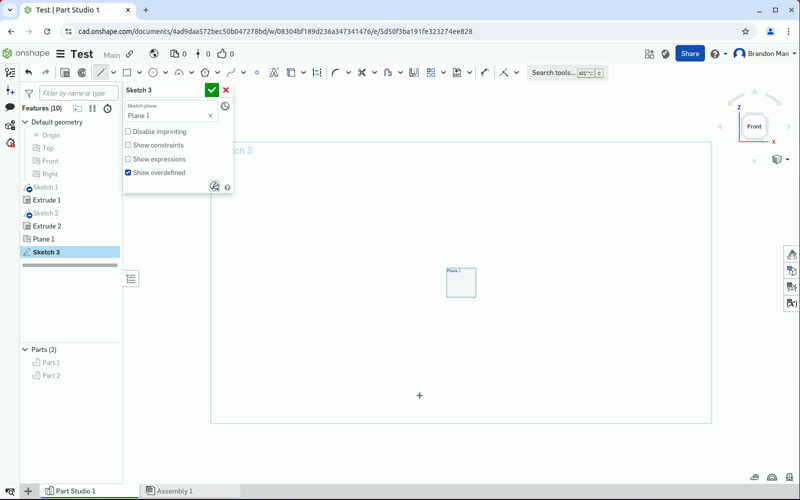
key_down(shift)
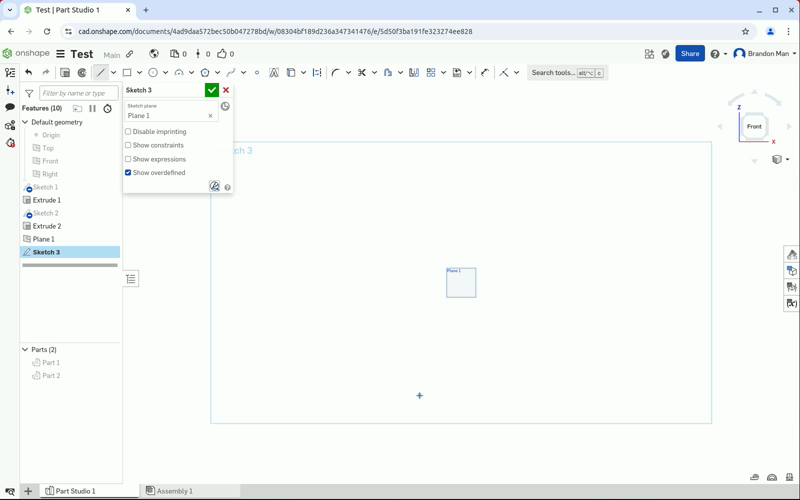
mouse_move(449, 395)
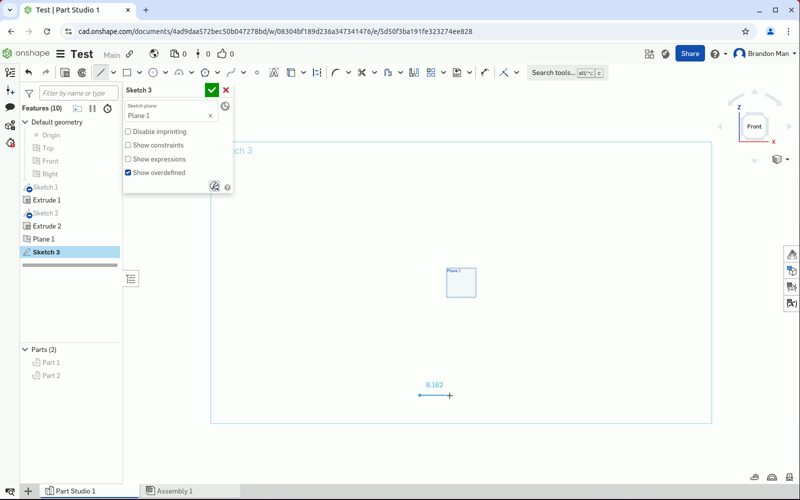
mouse_move(426, 388)
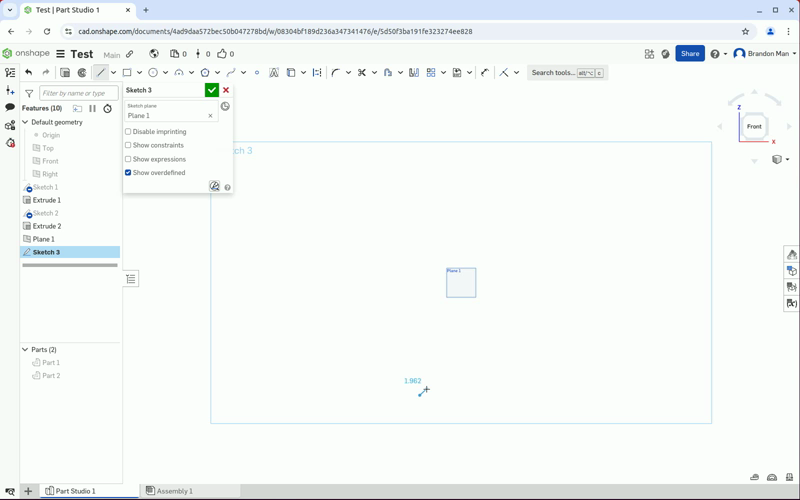
click(426, 388)
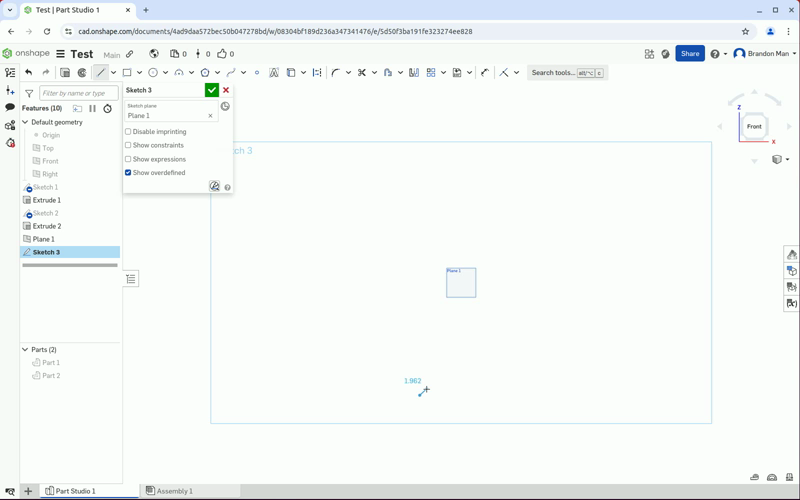
key_up(shift)
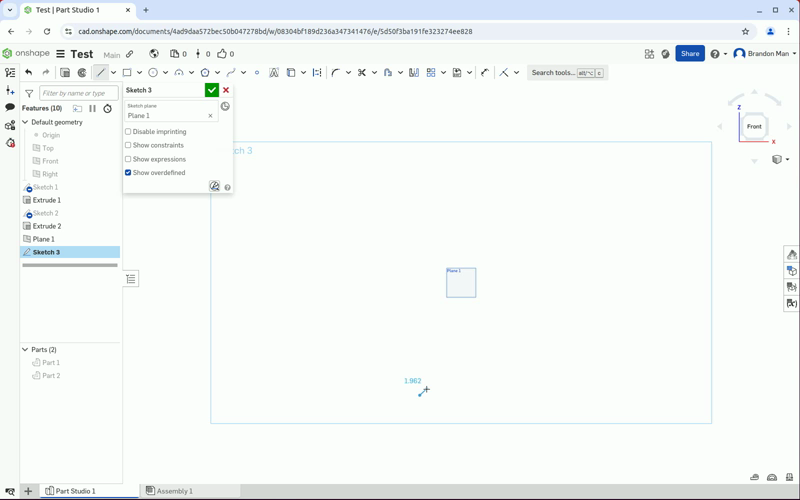
key_down(shift)
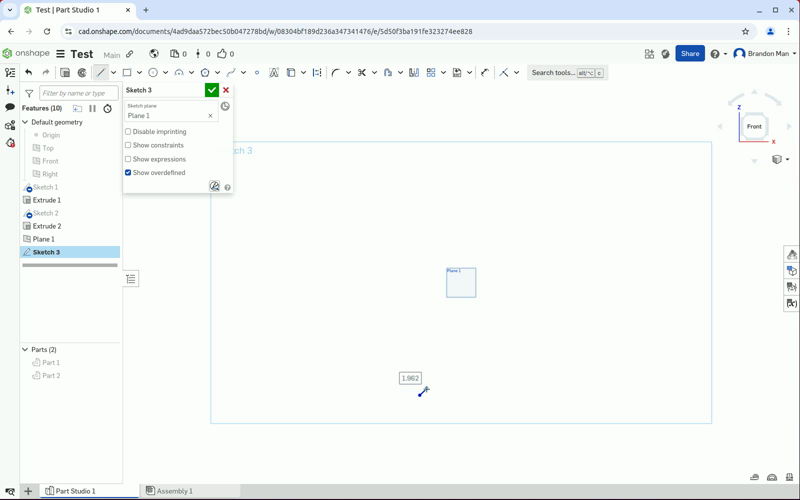
mouse_move(456, 388)
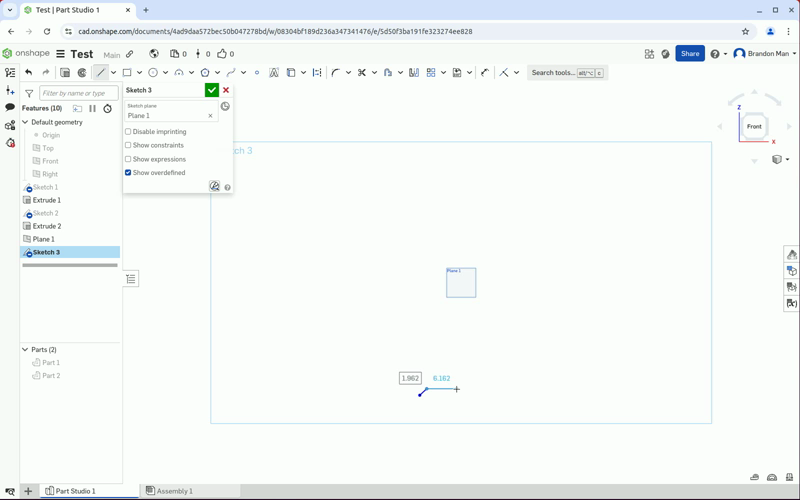
mouse_move(419, 388)
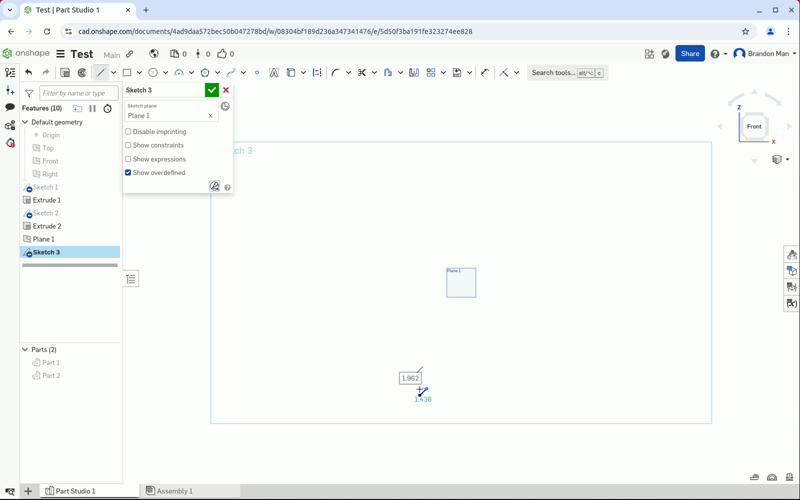
scroll(6)
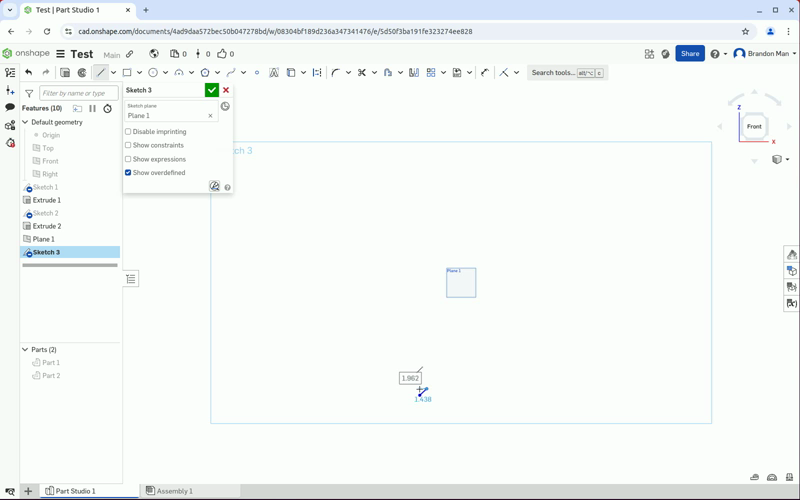
scroll(6)
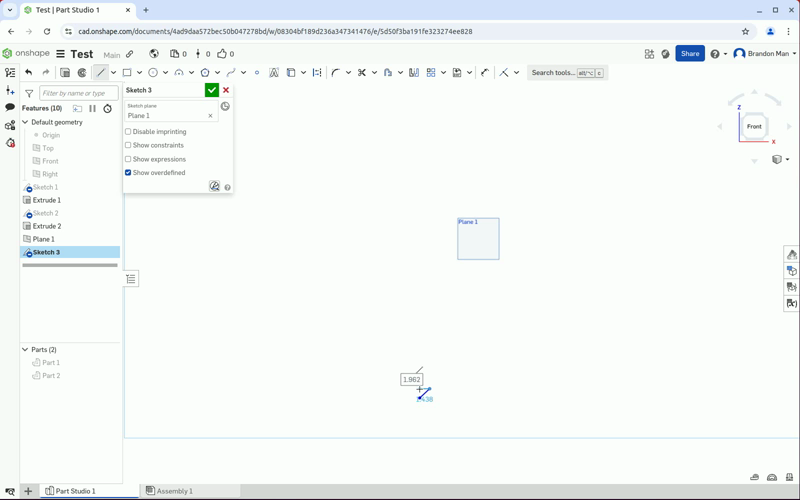
scroll(6)
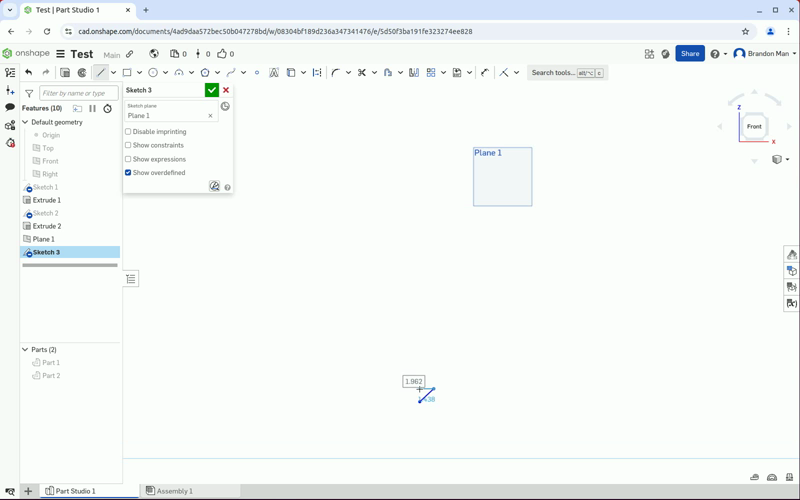
scroll(6)
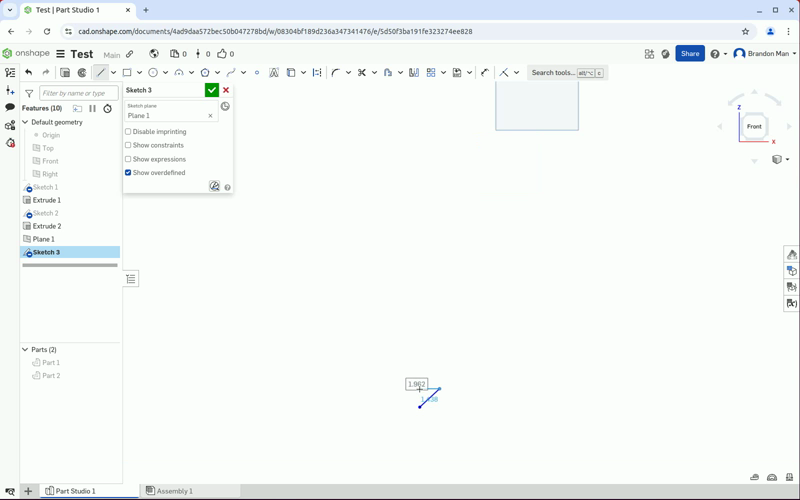
scroll(6)
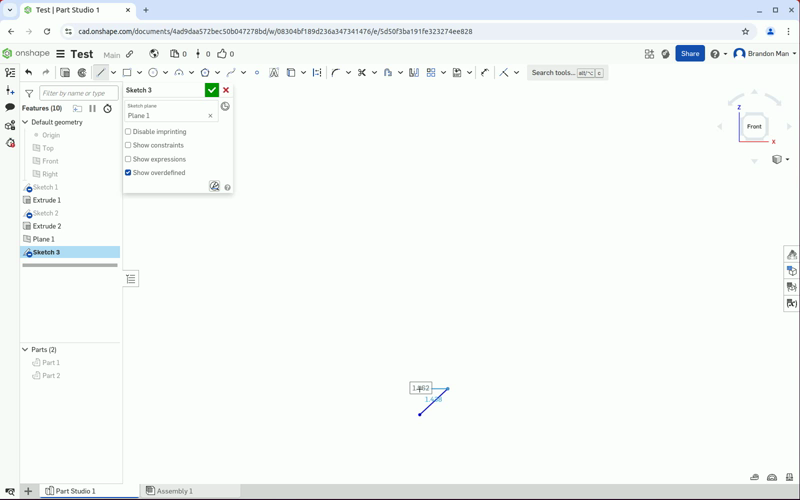
scroll(6)
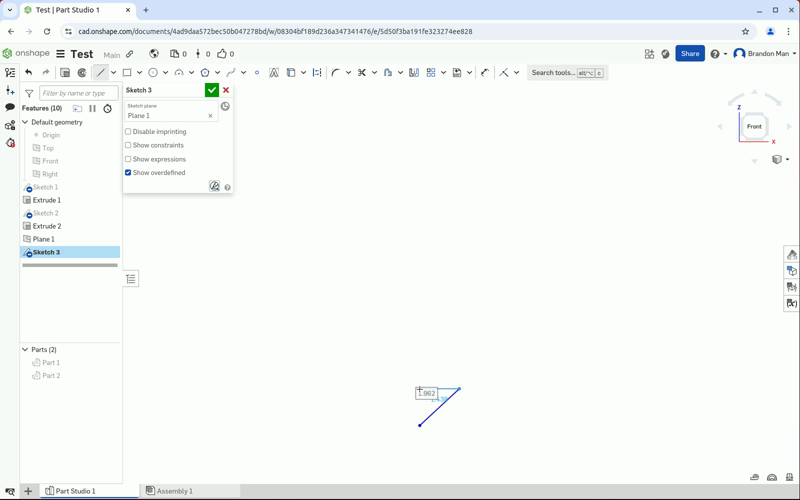
scroll(6)
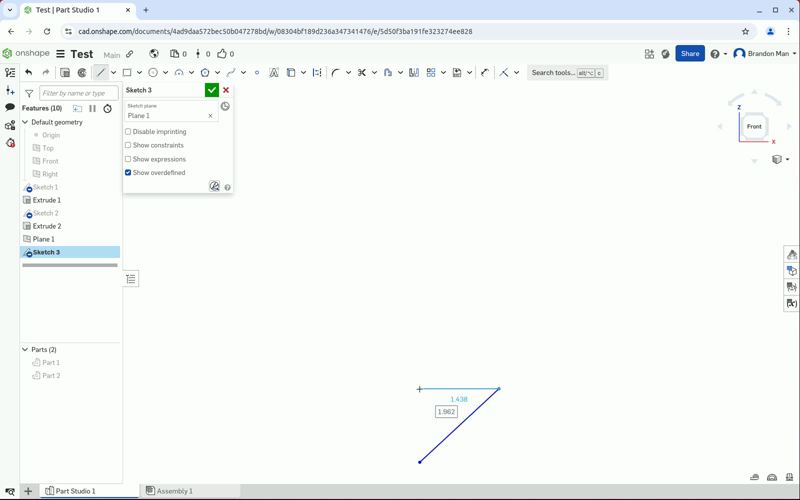
click(419, 388)
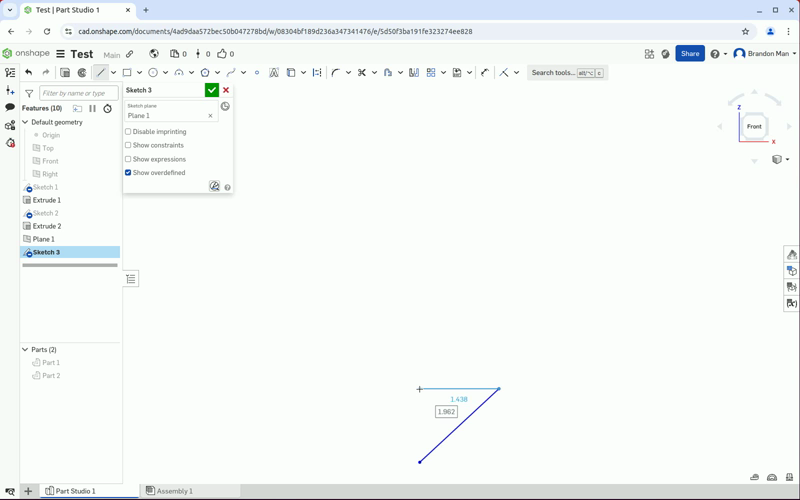
scroll(-6)
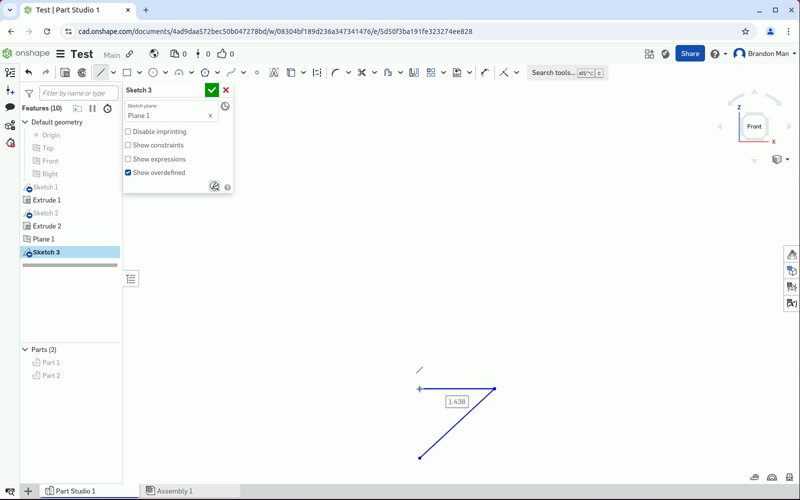
scroll(-6)
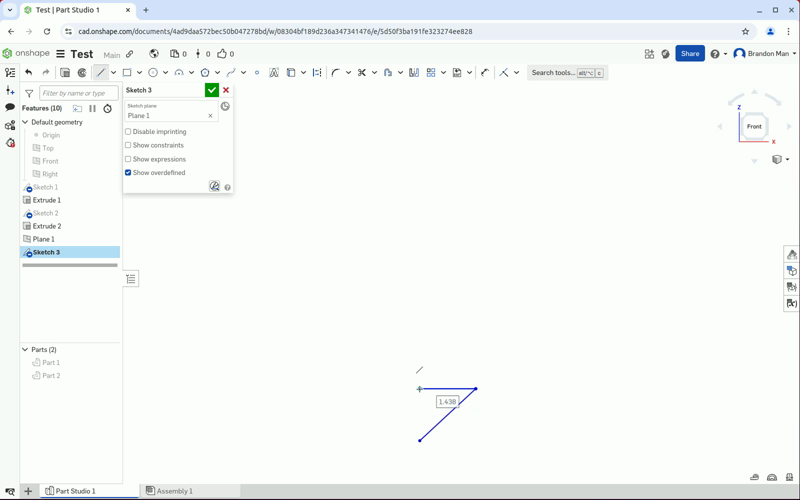
scroll(-6)
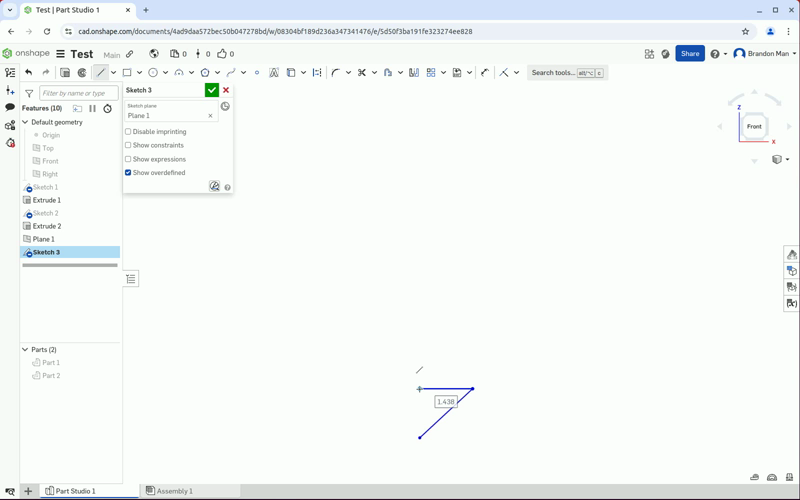
scroll(-6)
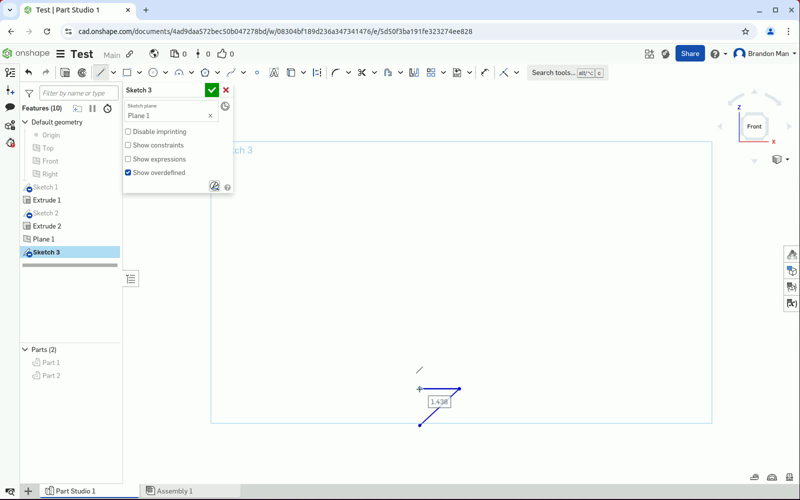
scroll(-6)
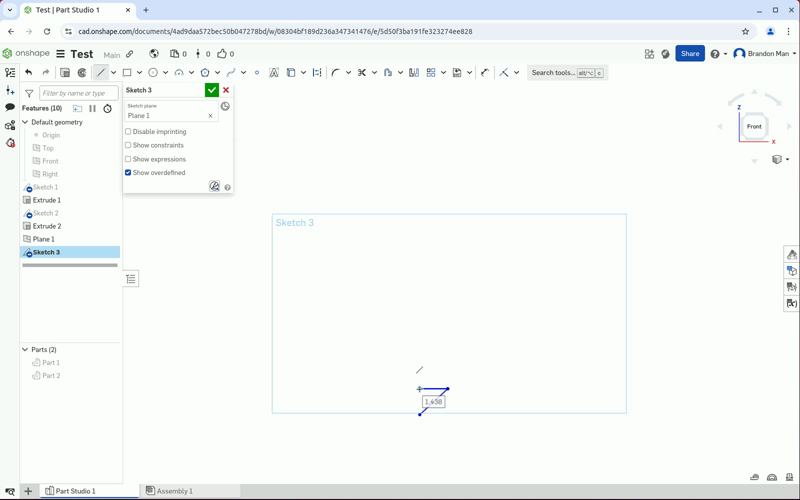
scroll(-6)
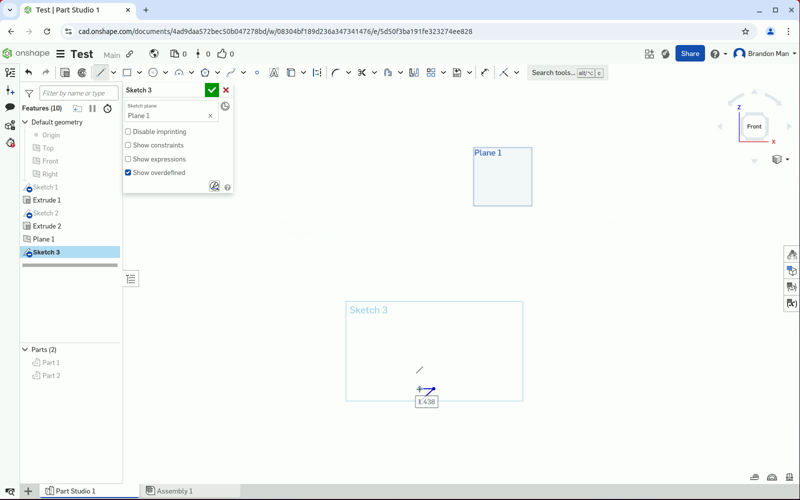
scroll(-6)
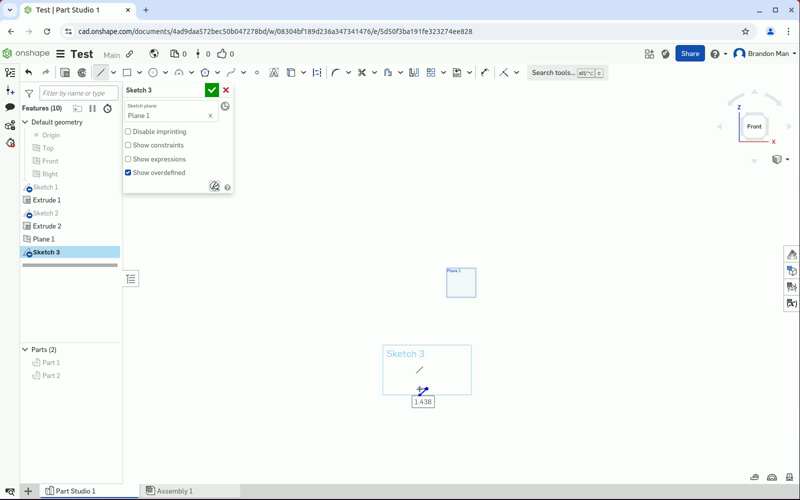
key_up(shift)
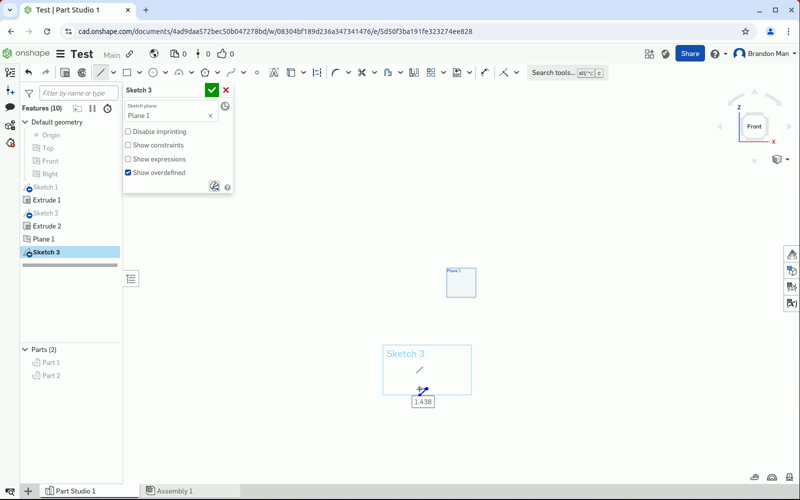
mouse_move(449, 388)
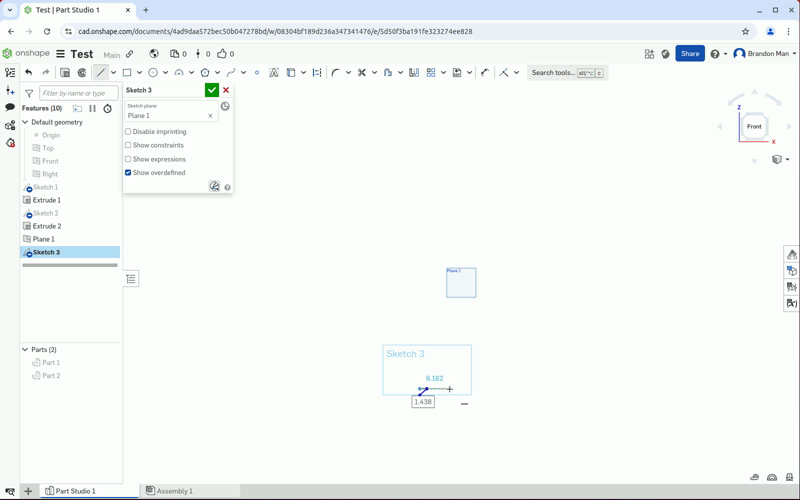
key_down(shift)
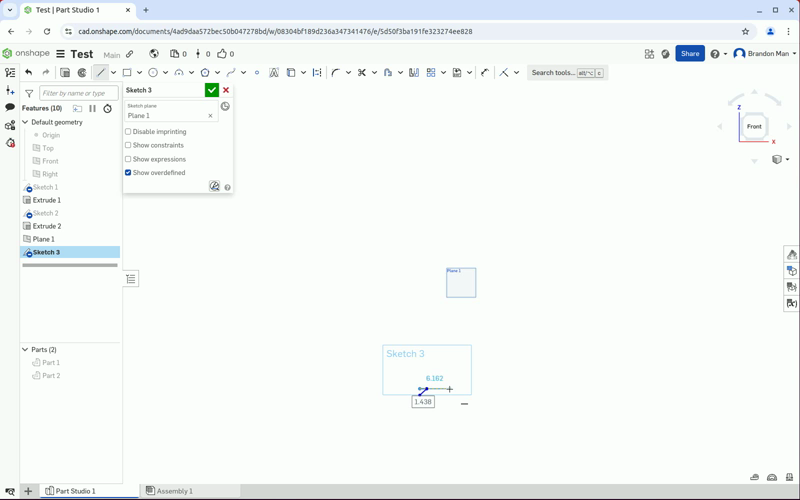
mouse_move(419, 395)
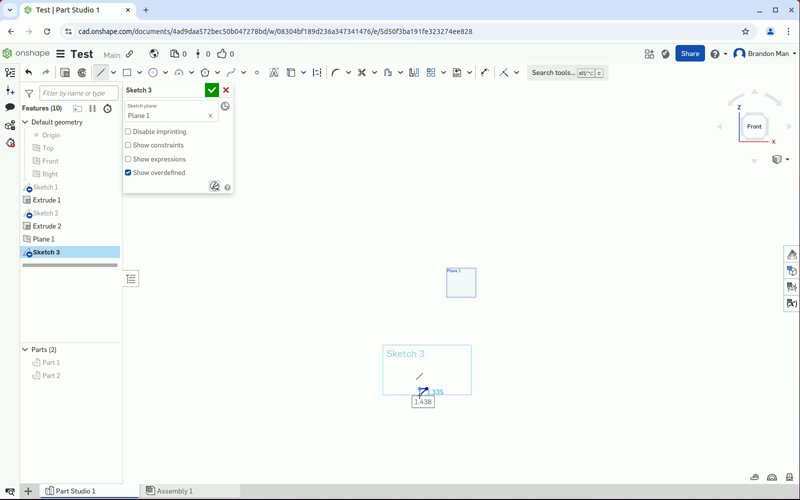
scroll(6)
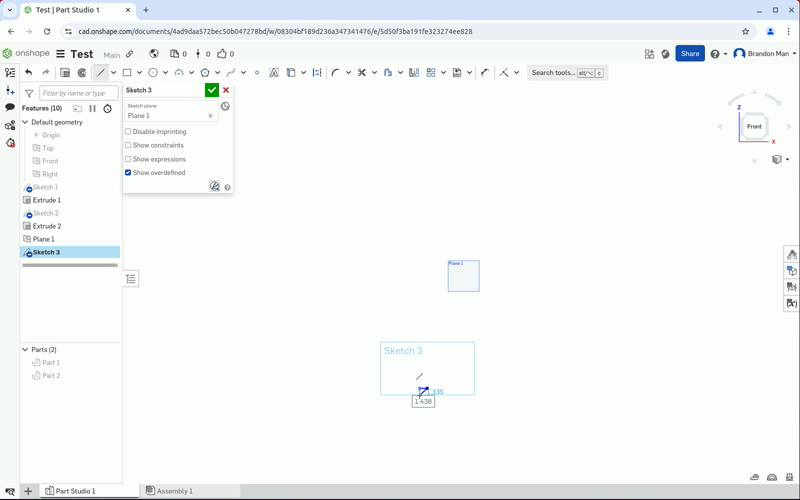
scroll(6)
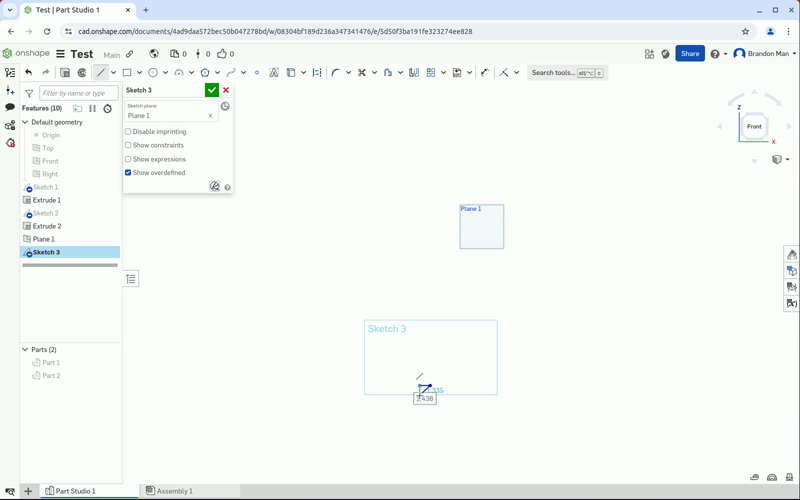
scroll(6)
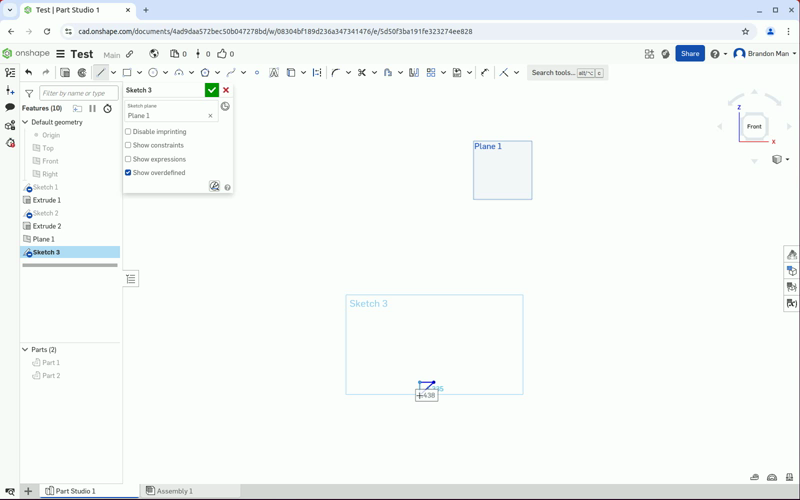
scroll(6)
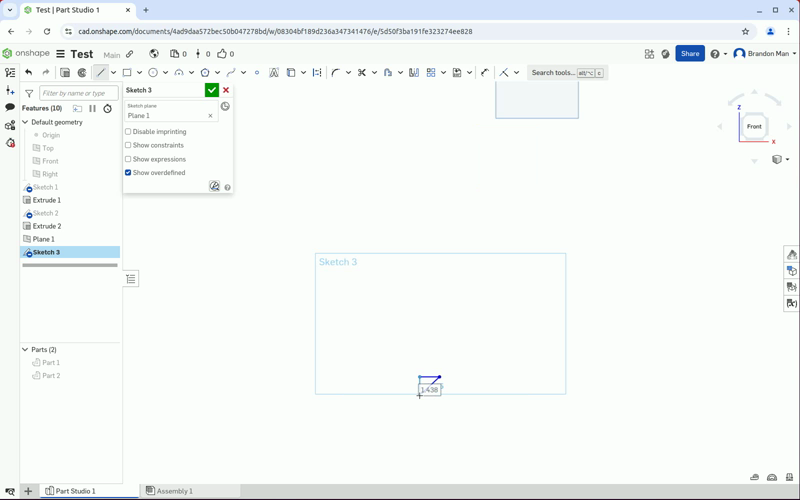
scroll(6)
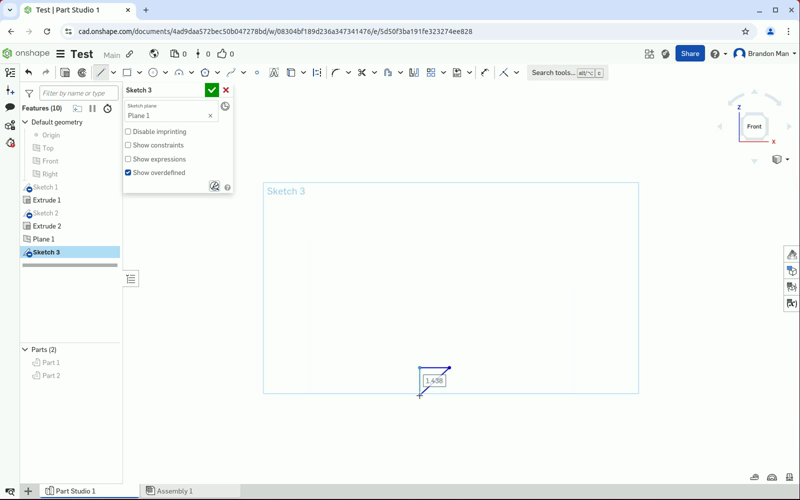
scroll(6)
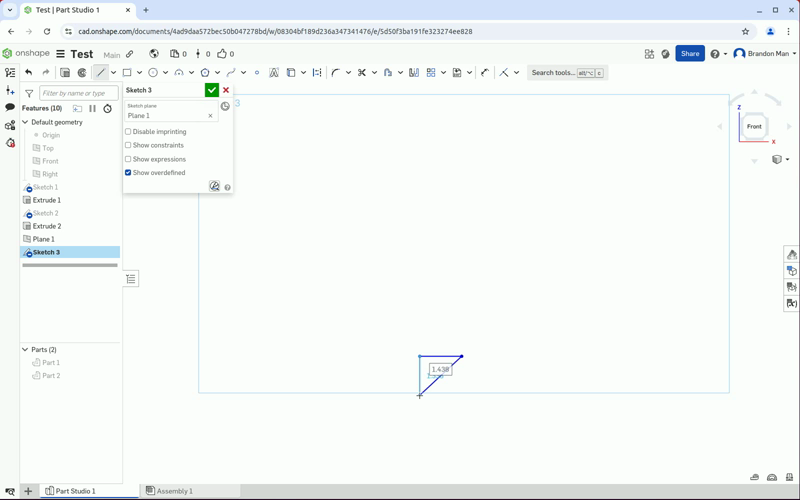
scroll(6)
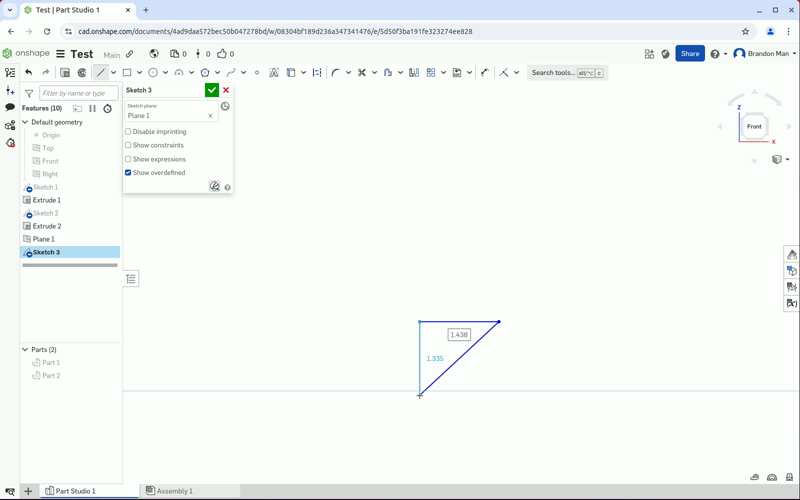
key_up(shift)
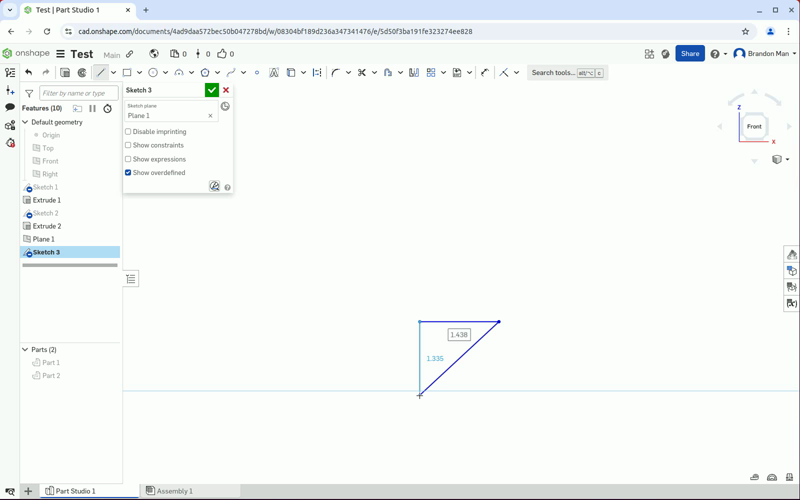
click(419, 395)
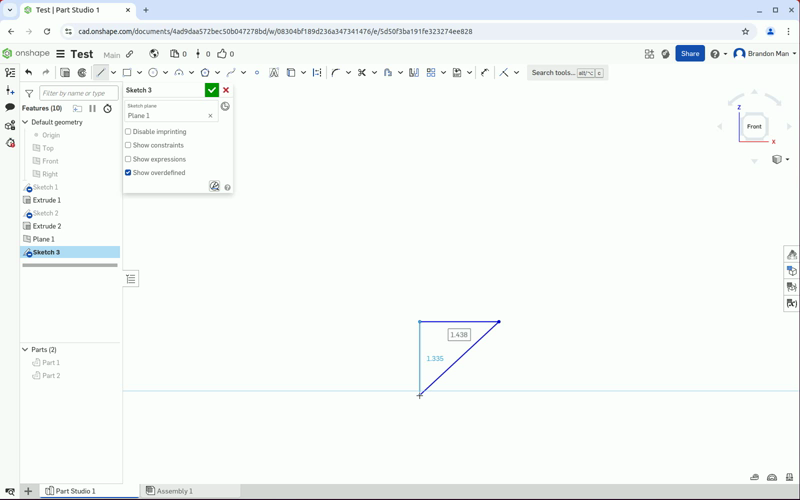
scroll(-6)
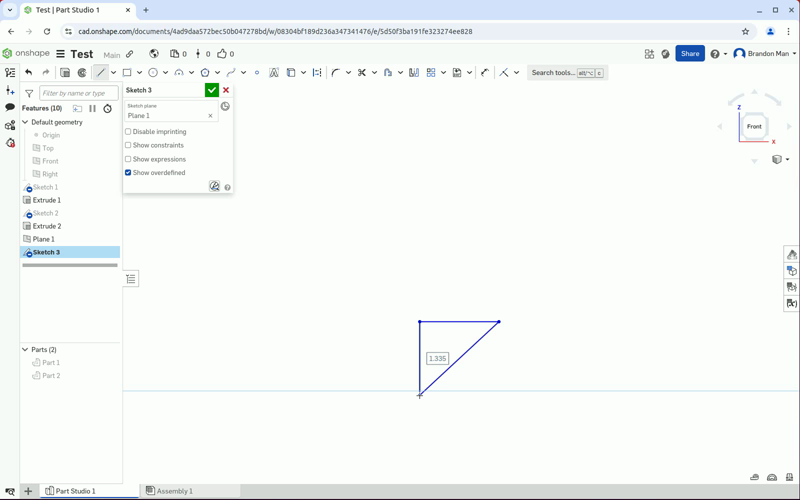
scroll(-6)
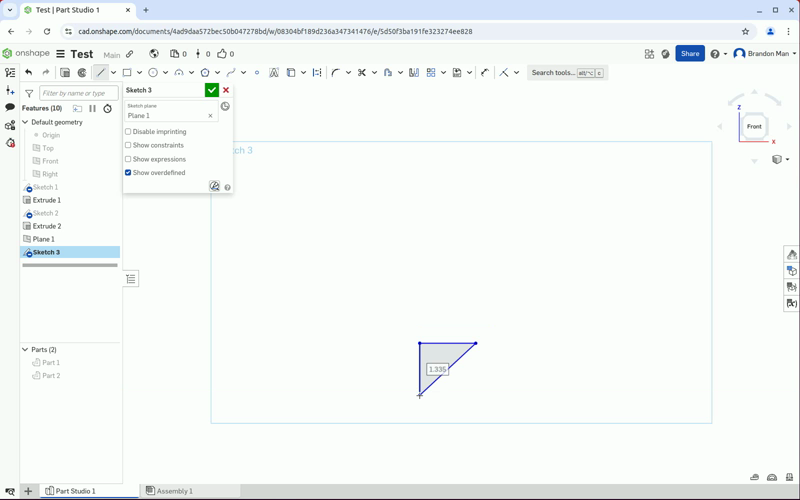
scroll(-6)
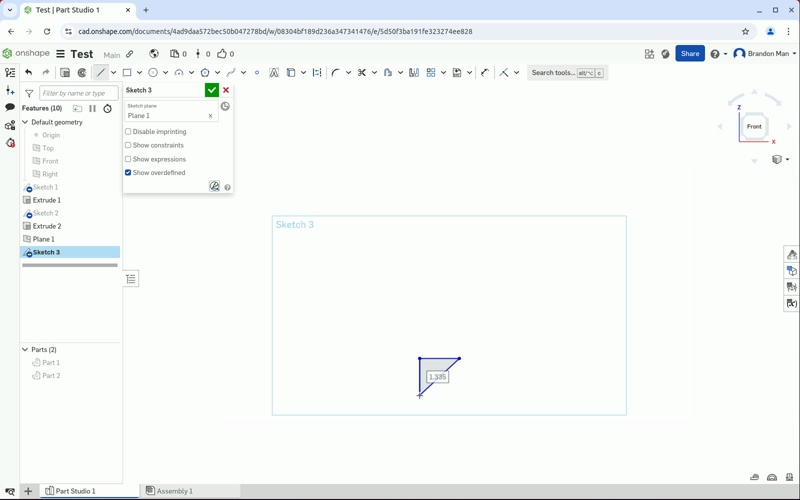
scroll(-6)
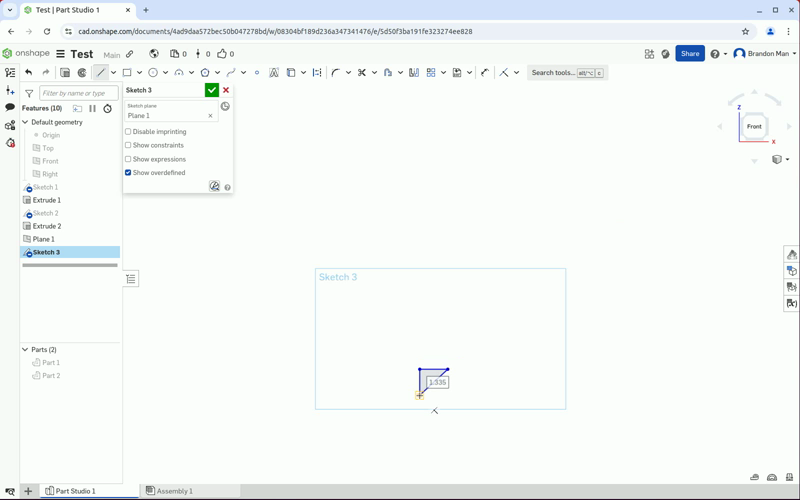
scroll(-6)
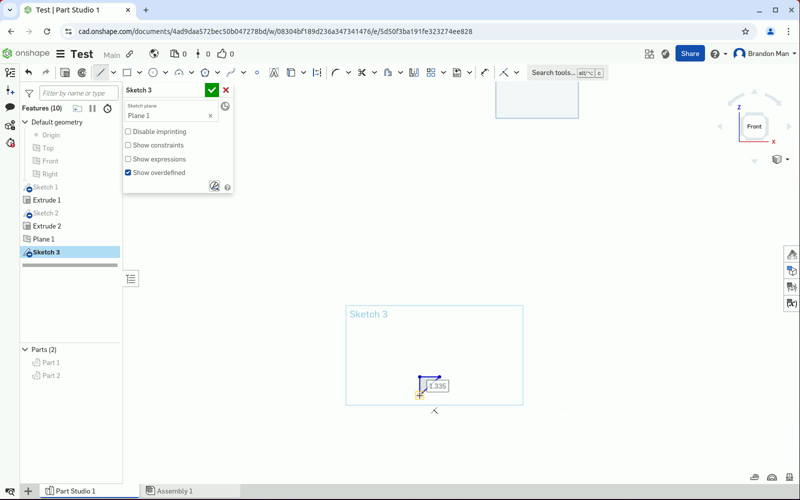
scroll(-6)
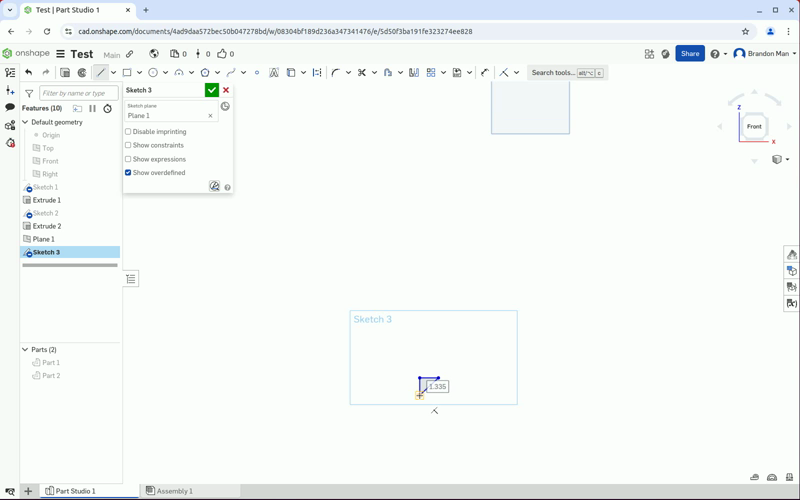
scroll(-6)
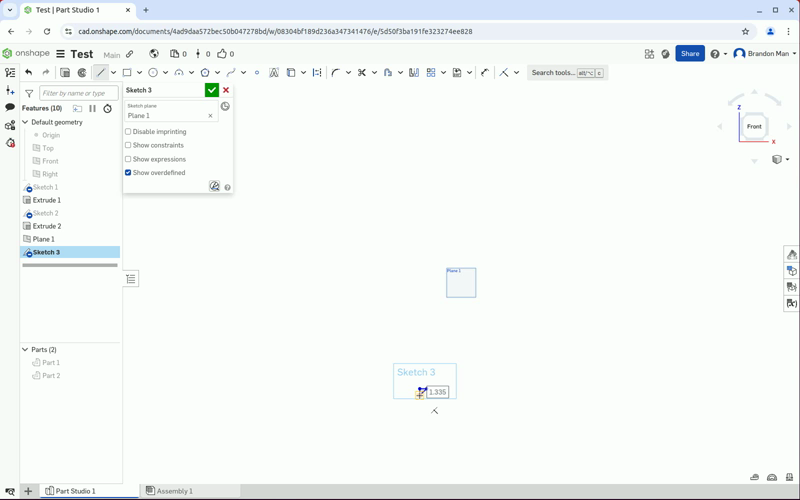
key(esc)
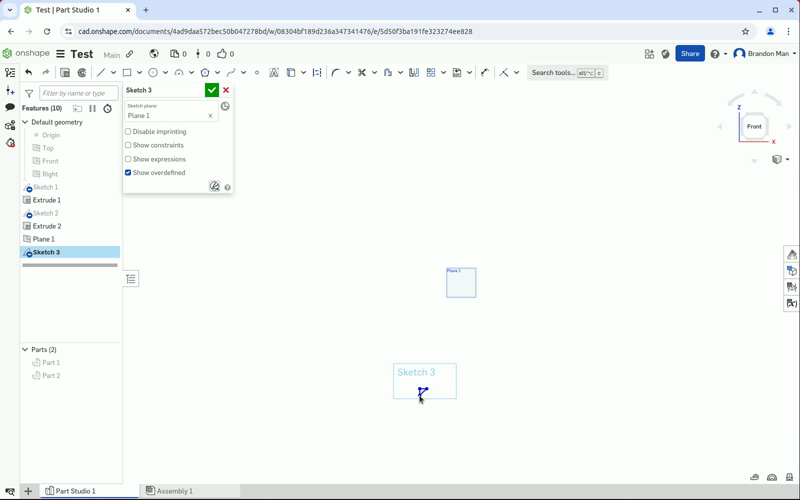
mouse_move(420, 392)
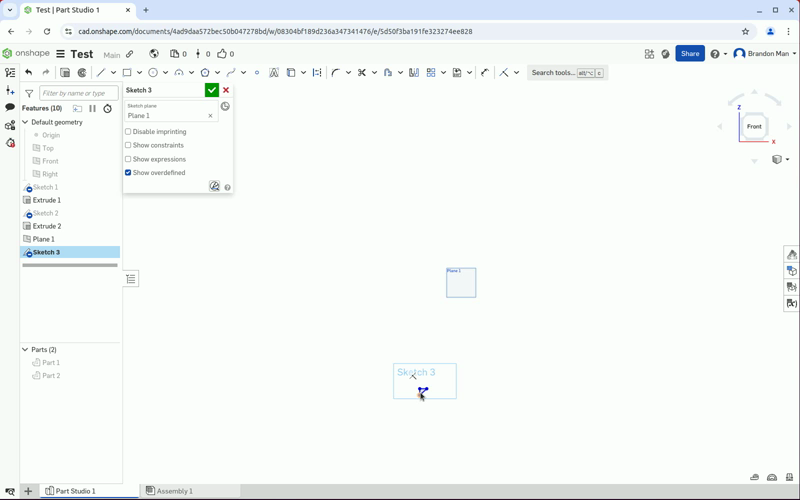
scroll(6)
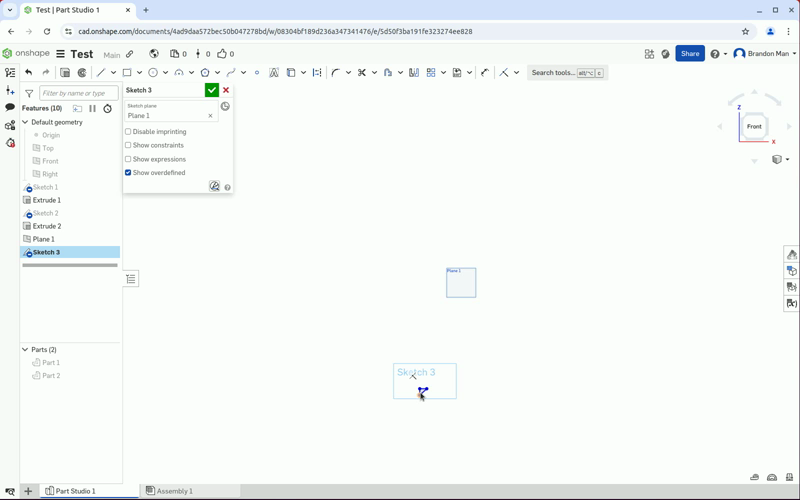
scroll(6)
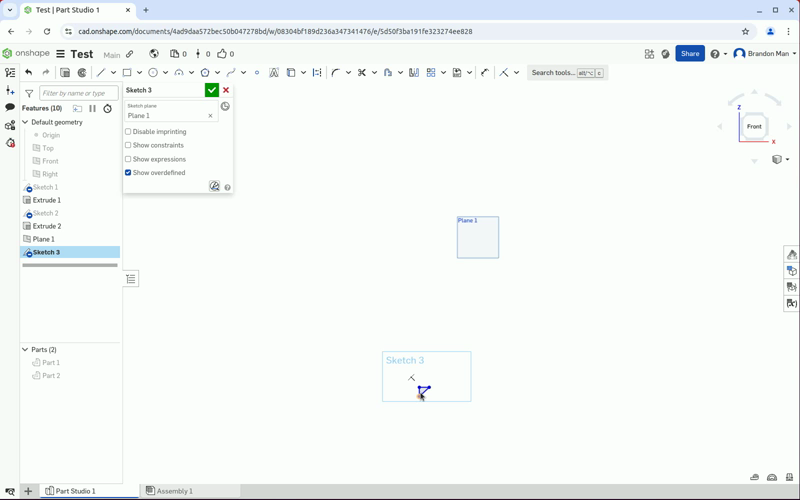
scroll(6)
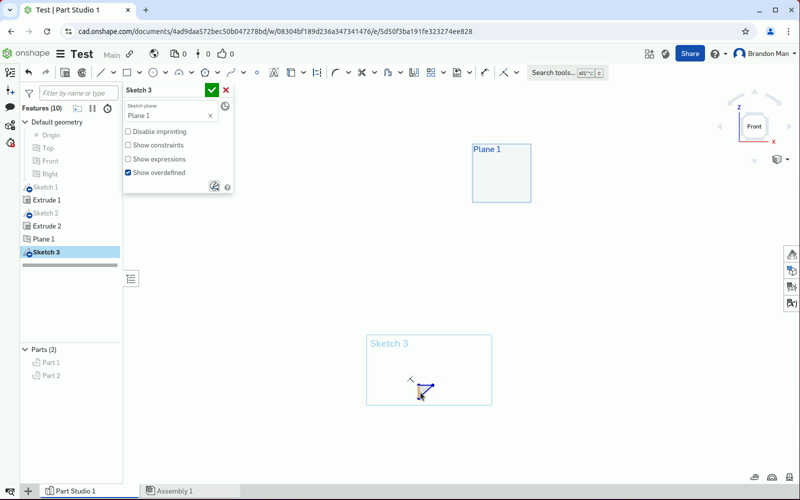
scroll(6)
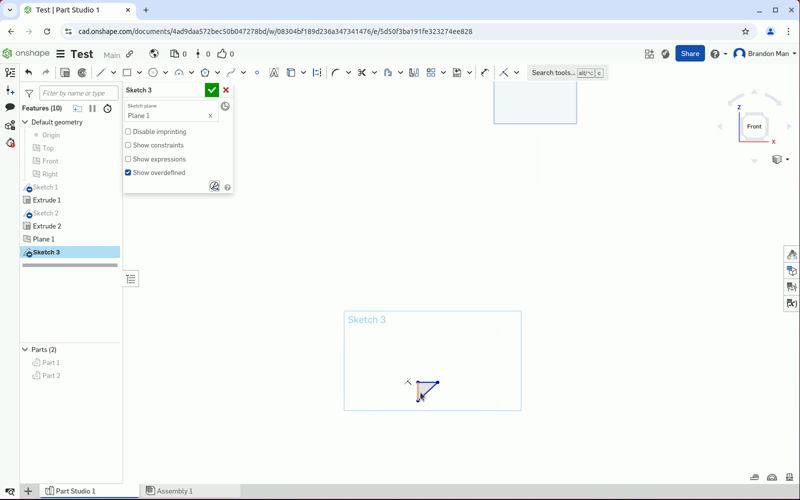
scroll(6)
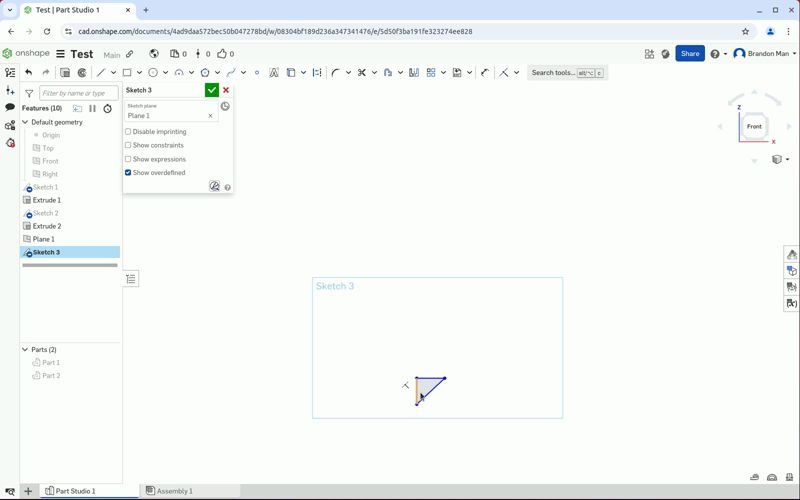
scroll(6)
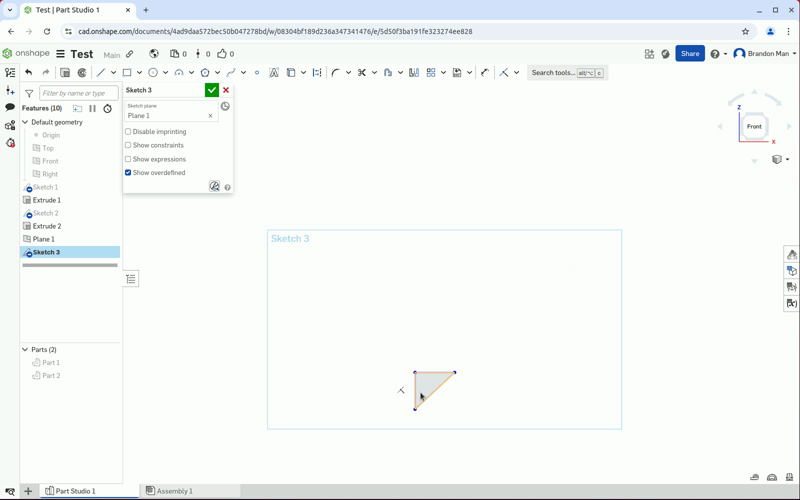
scroll(6)
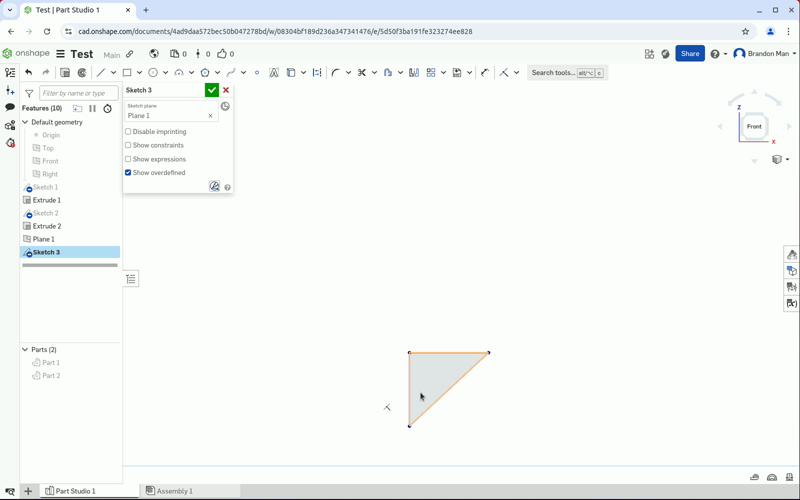
click(420, 392)
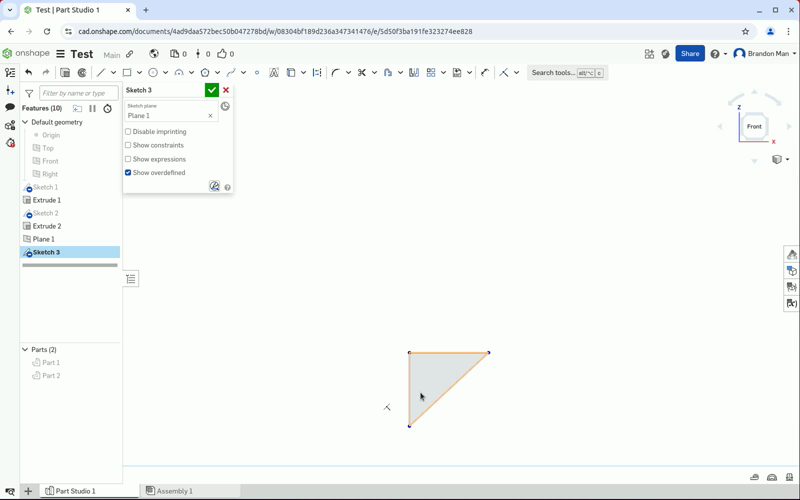
scroll(-6)
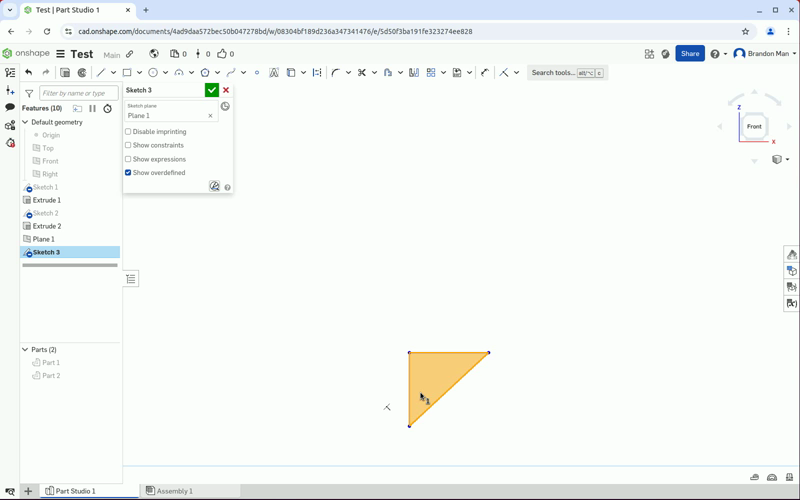
scroll(-6)
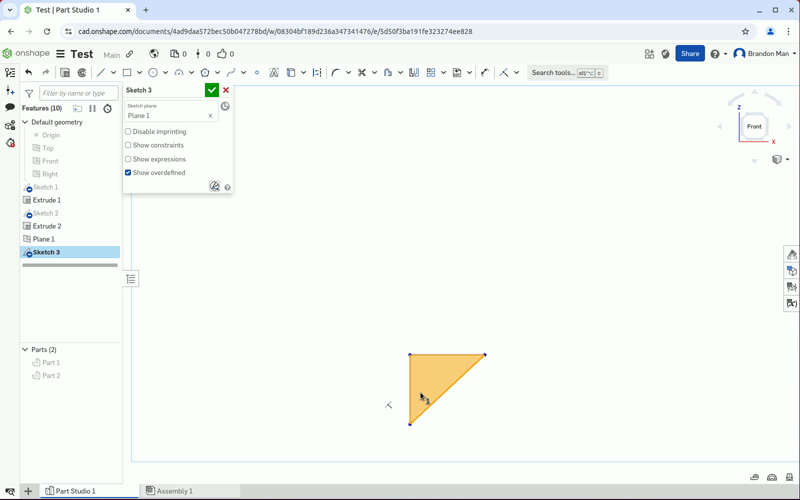
scroll(-6)
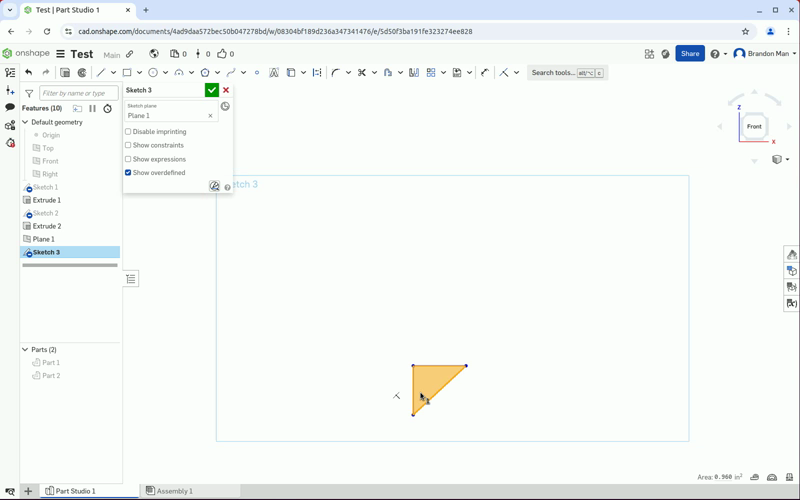
scroll(-6)
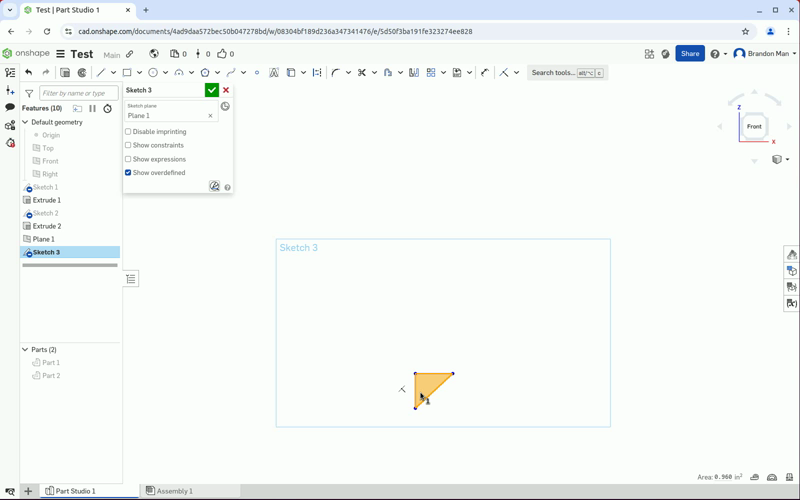
scroll(-6)
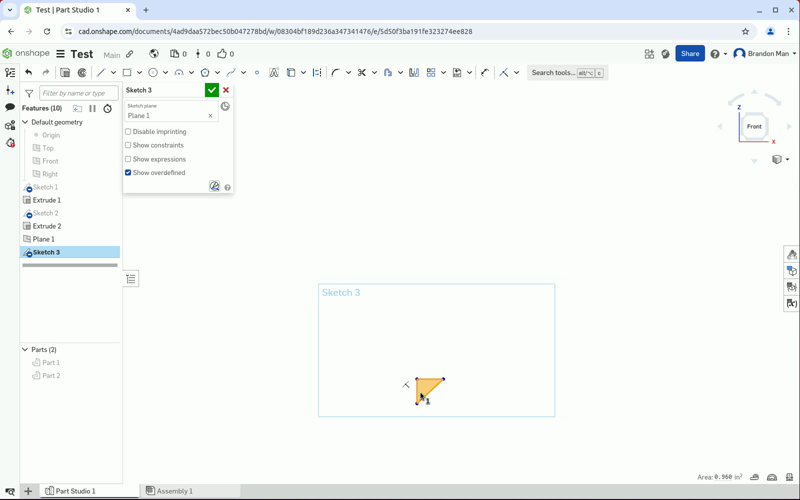
scroll(-6)
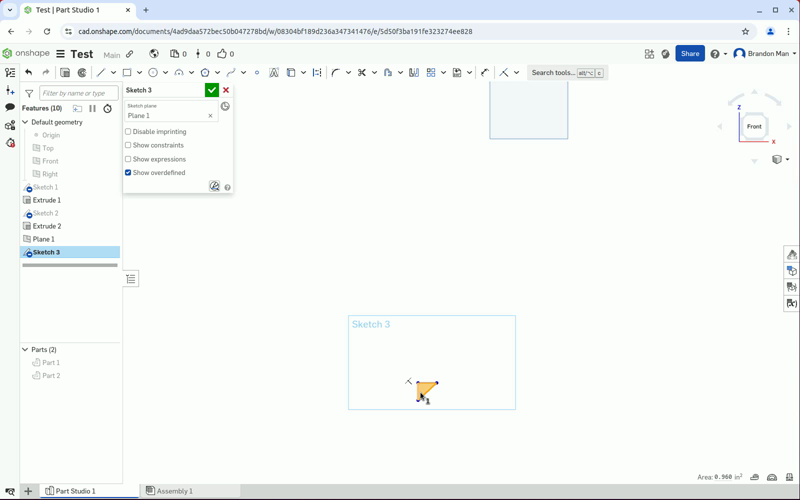
scroll(-6)
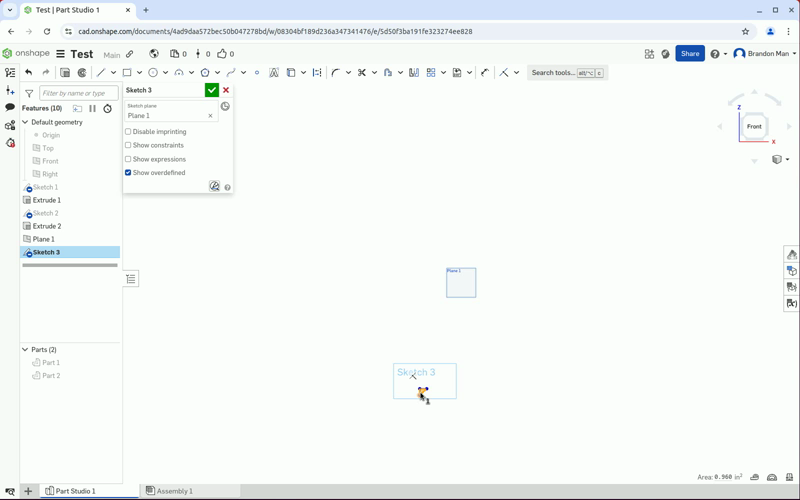
mouse_move(73, 352)
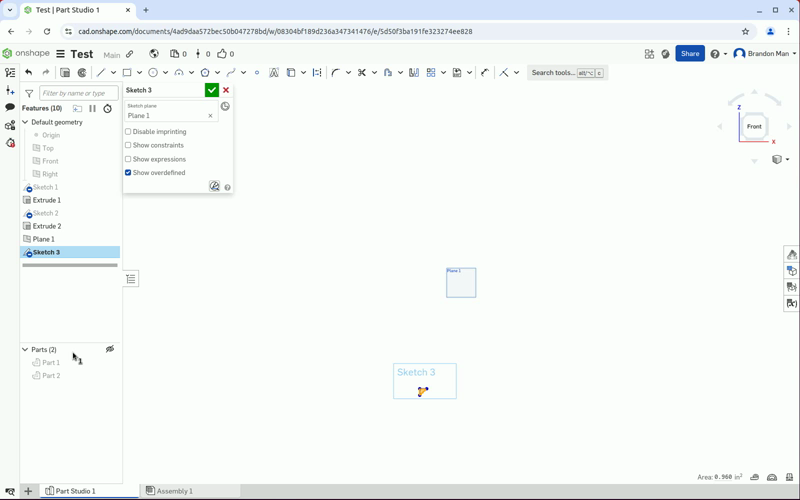
key(shift+y)
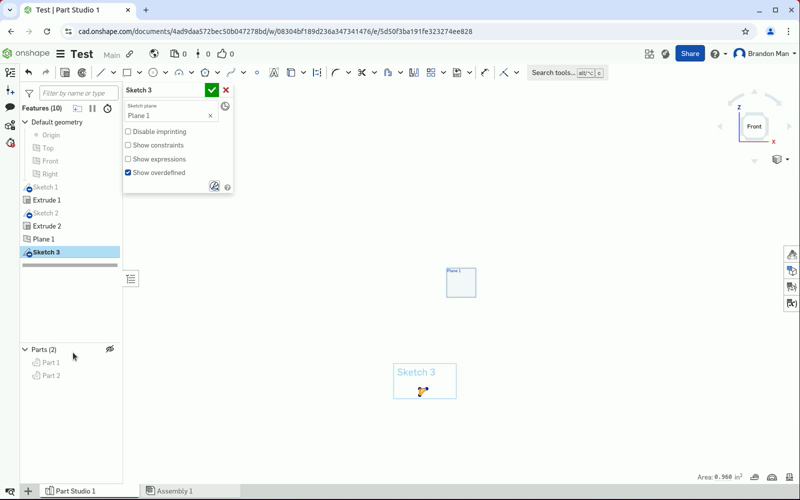
key(shift+e)
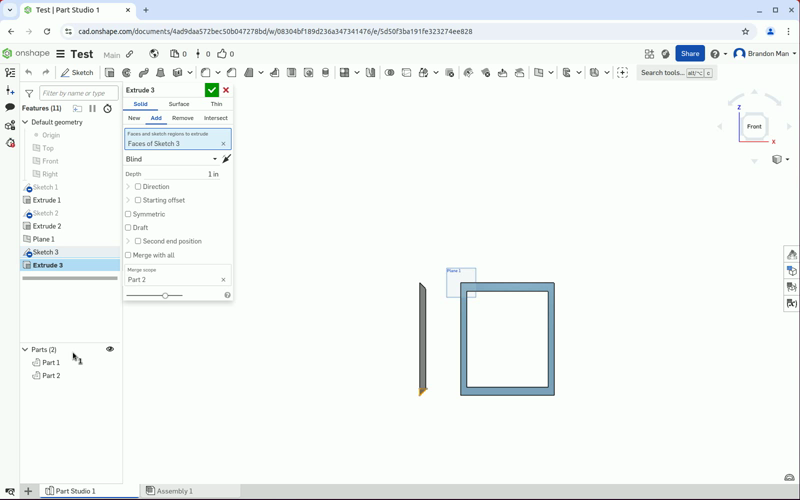
mouse_move(143, 106)
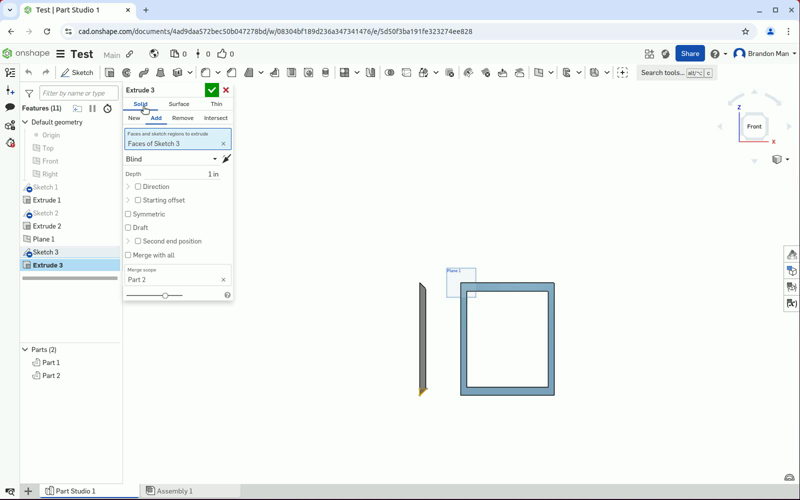
click(143, 106)
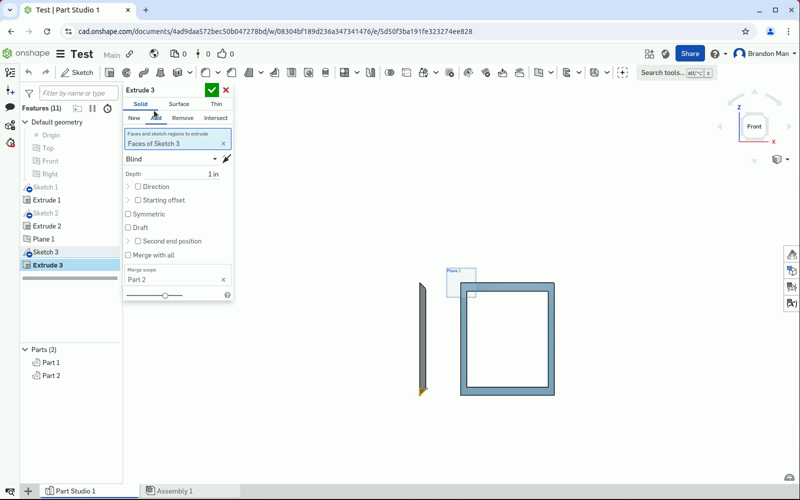
mouse_move(186, 120)
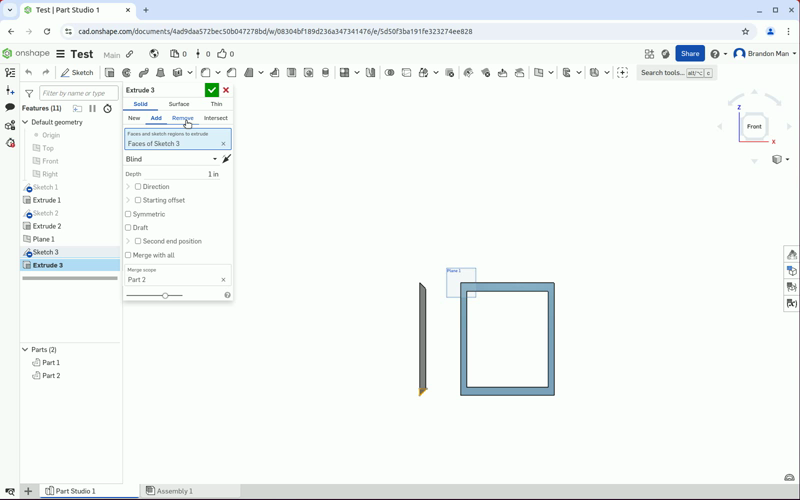
click(186, 120)
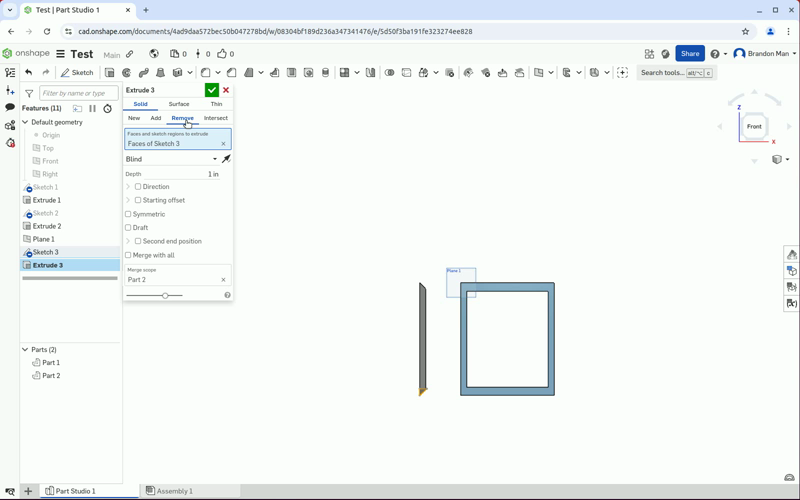
key(tab, 4)
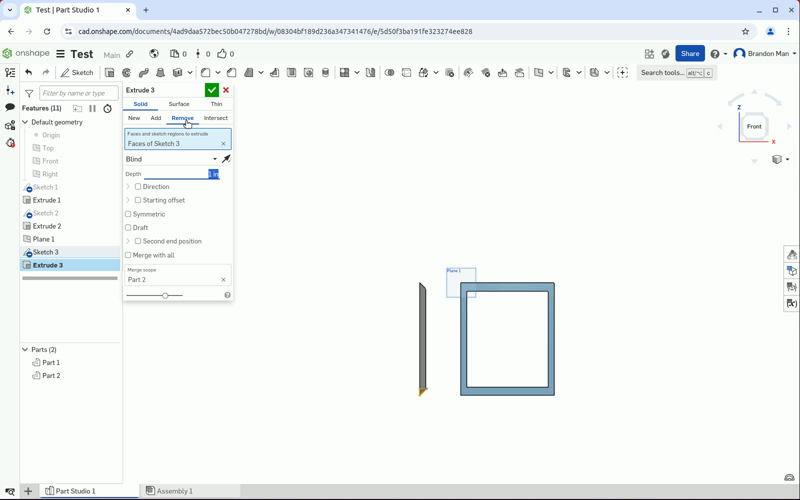
text(0.722)
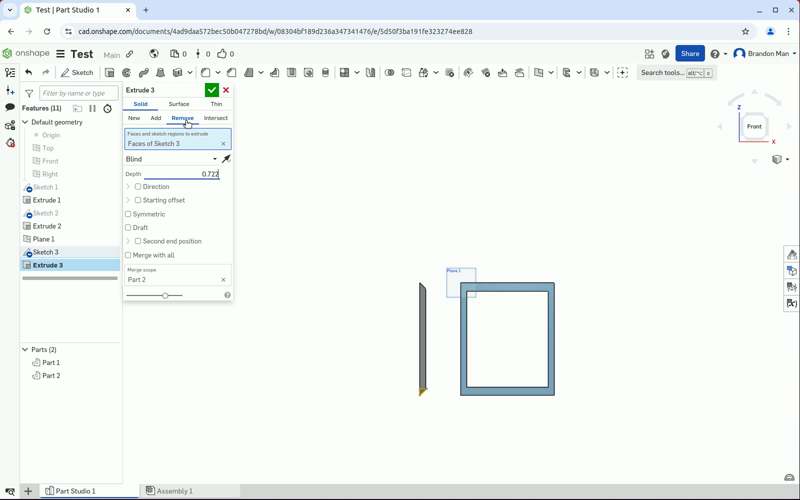
key(tab, 6)
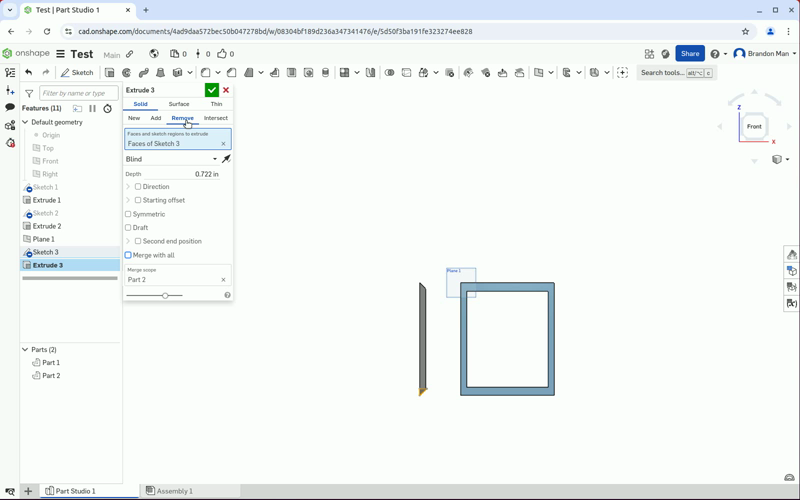
key(space)
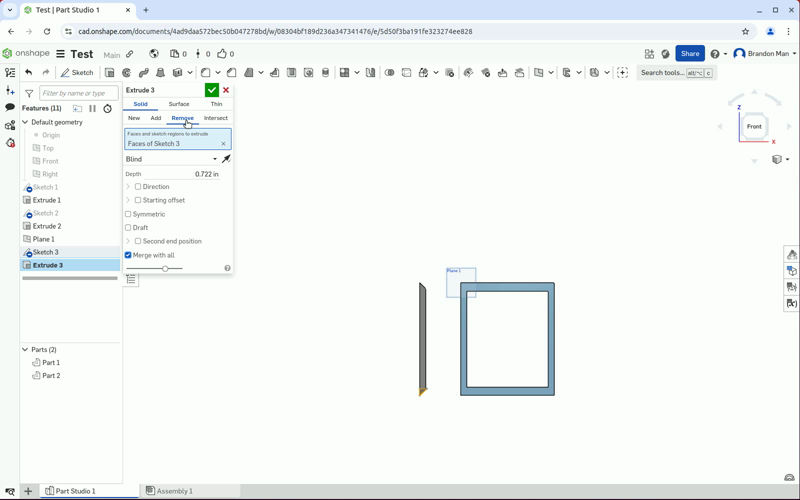
key(enter)
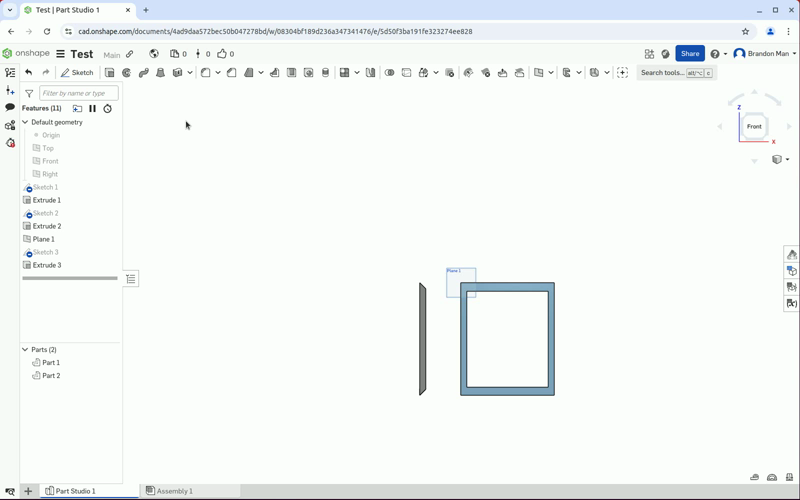
key(shift+h)
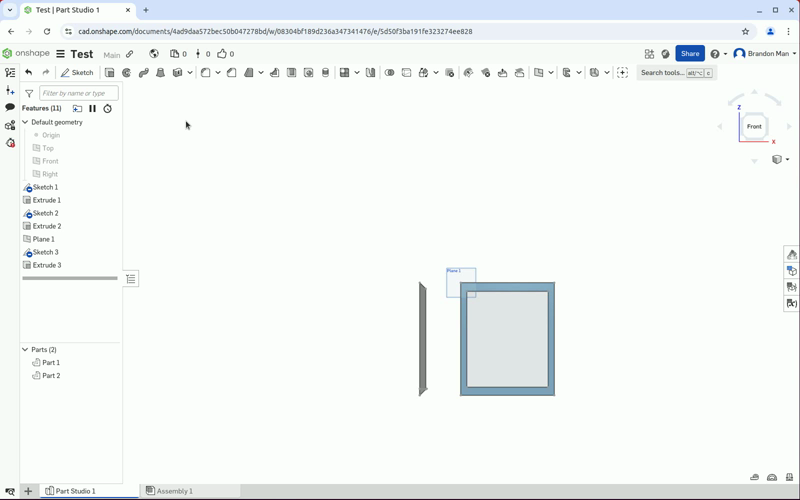
key(shift+h)
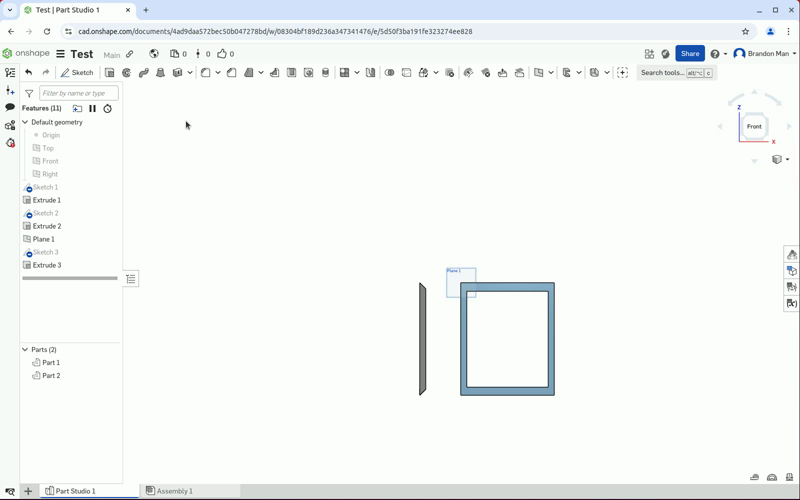
mouse_move(73, 189)
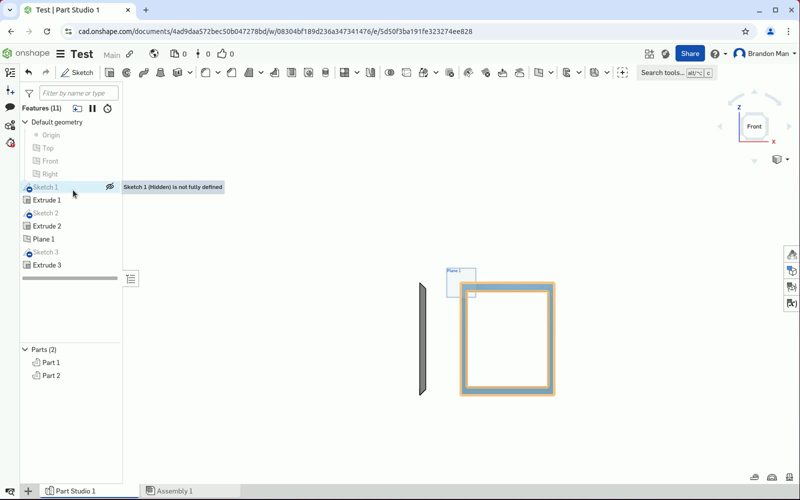
click(73, 189)
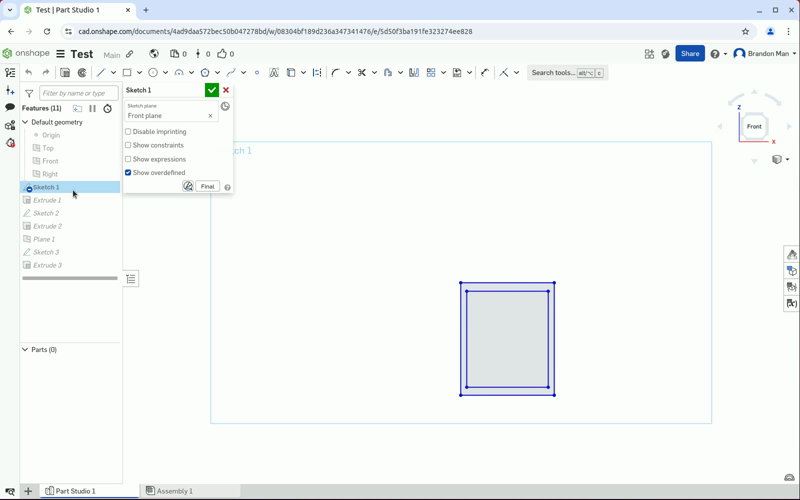
mouse_move(229, 92)
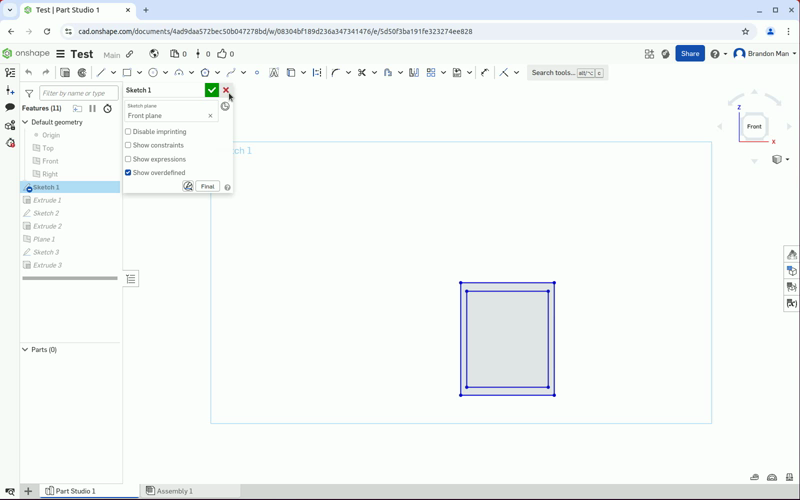
click(229, 92)
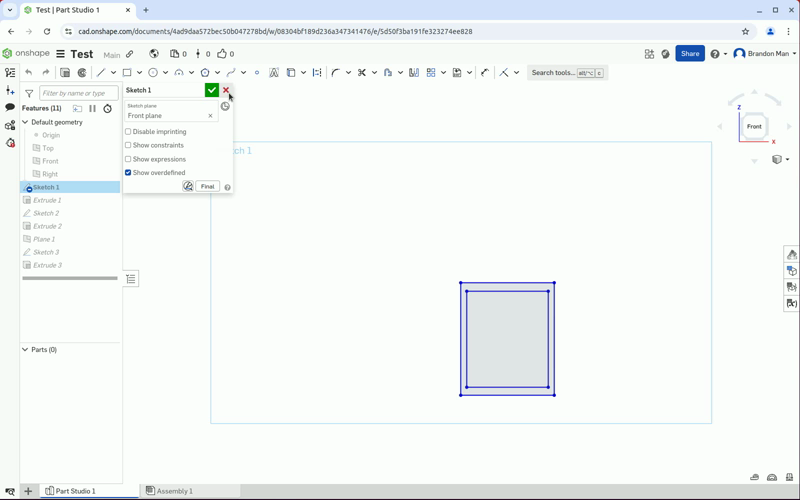
key(shift+s)
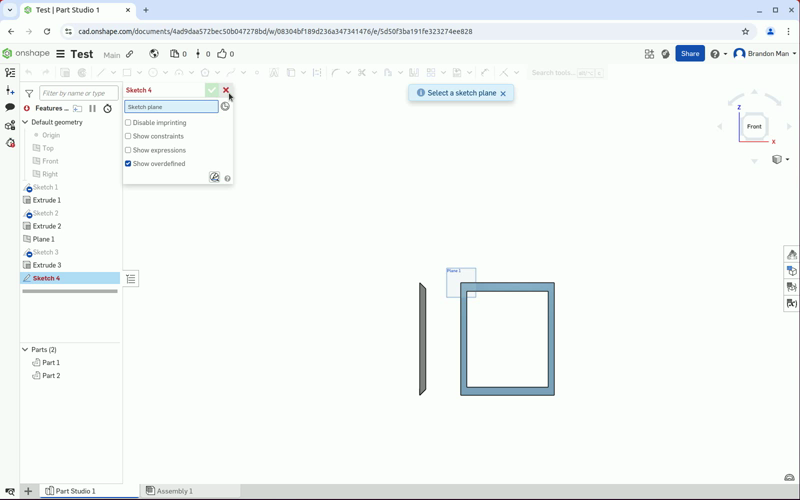
mouse_move(73, 241)
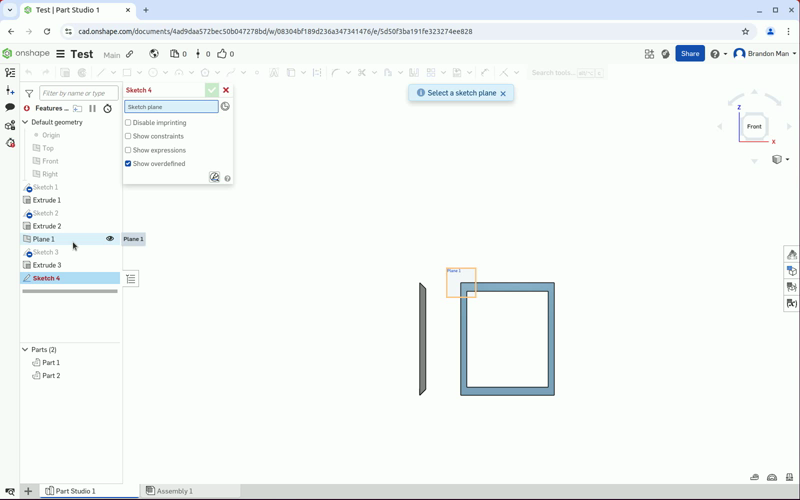
click(73, 241)
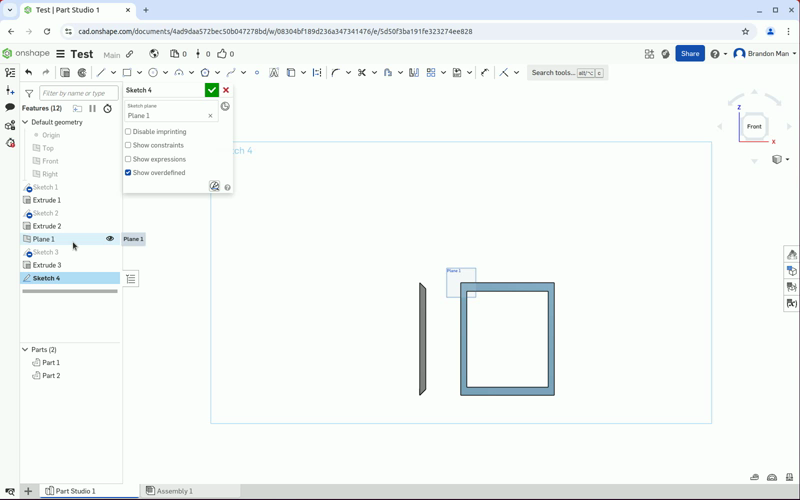
mouse_move(73, 352)
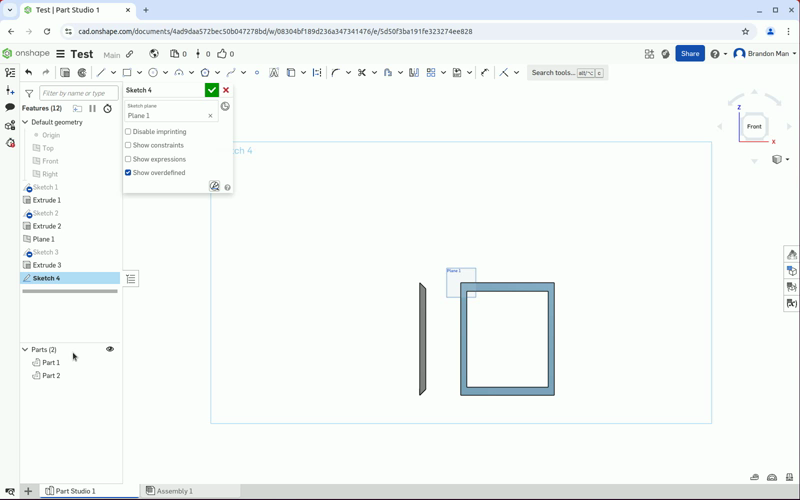
key(y)
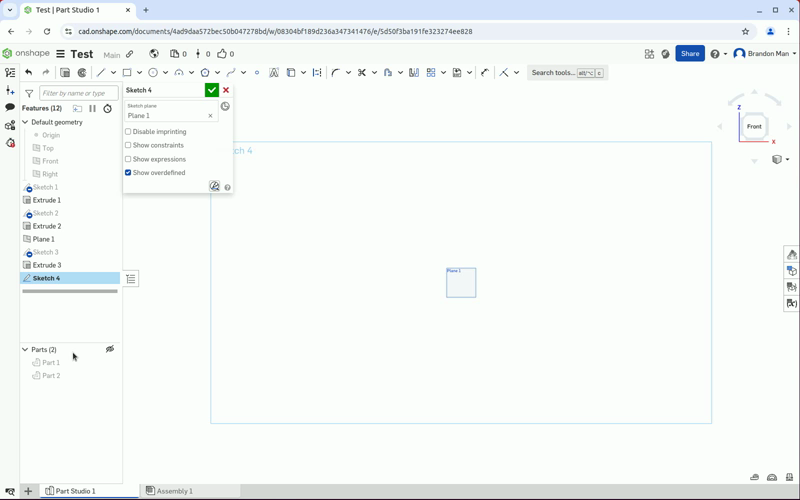
key(l)
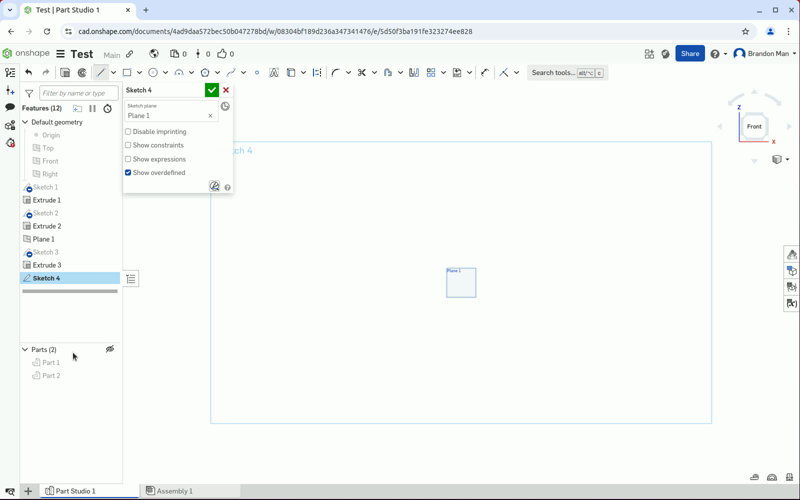
key_down(shift)
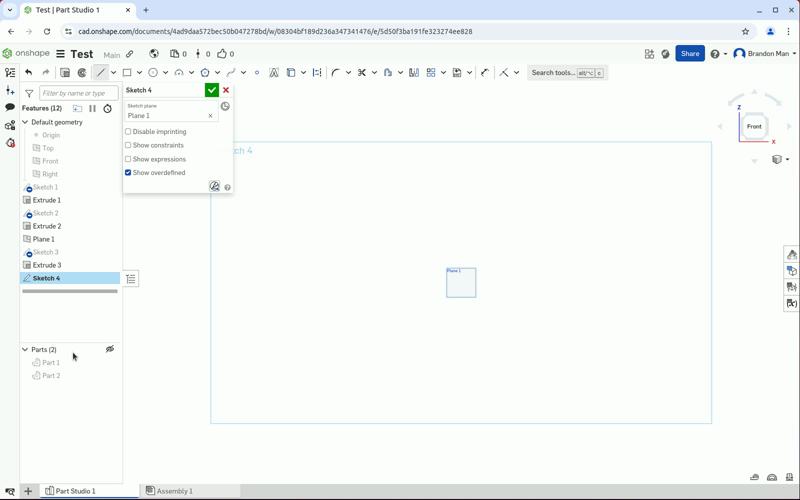
mouse_move(419, 288)
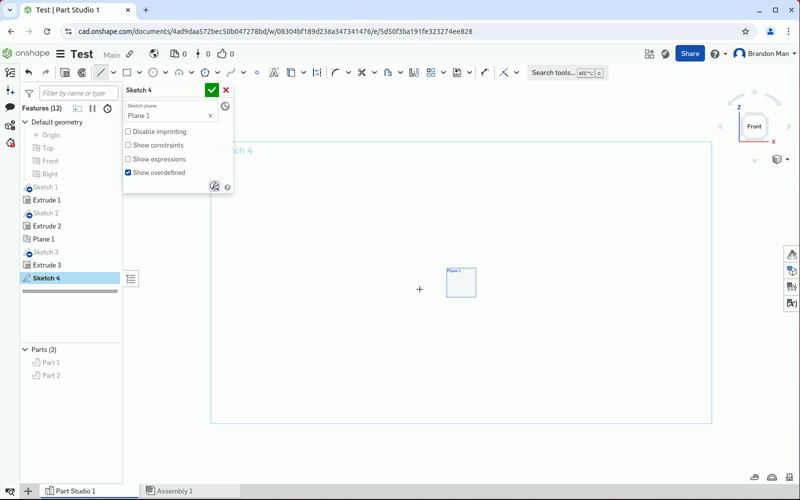
click(419, 288)
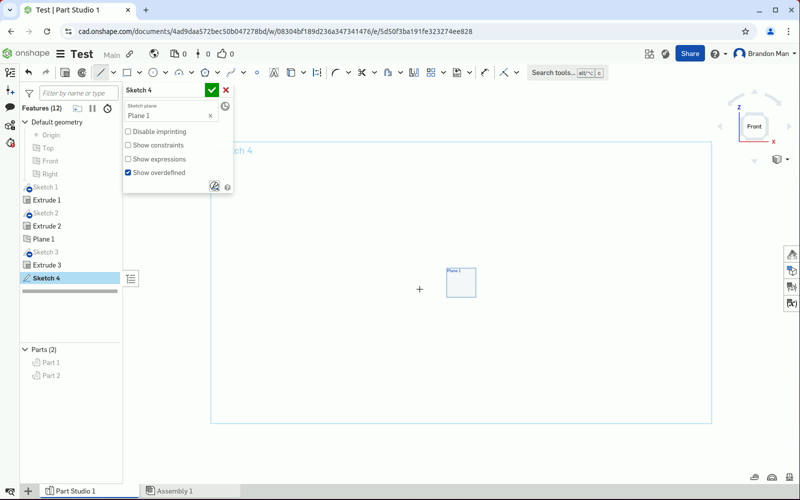
key_up(shift)
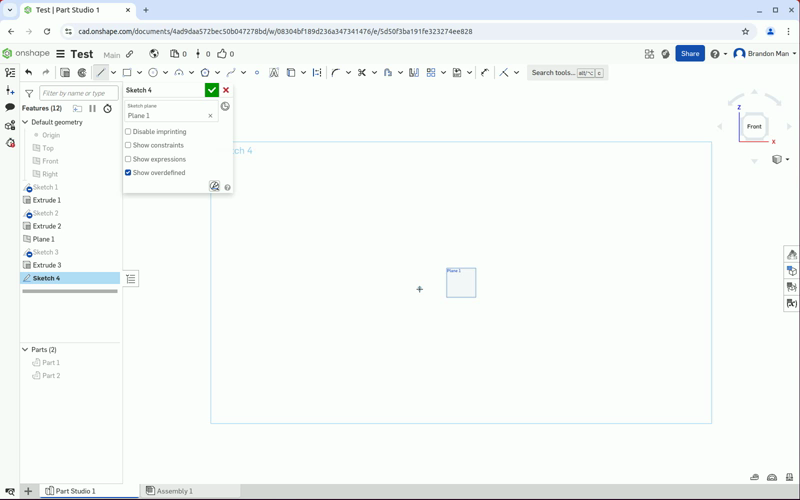
key_down(shift)
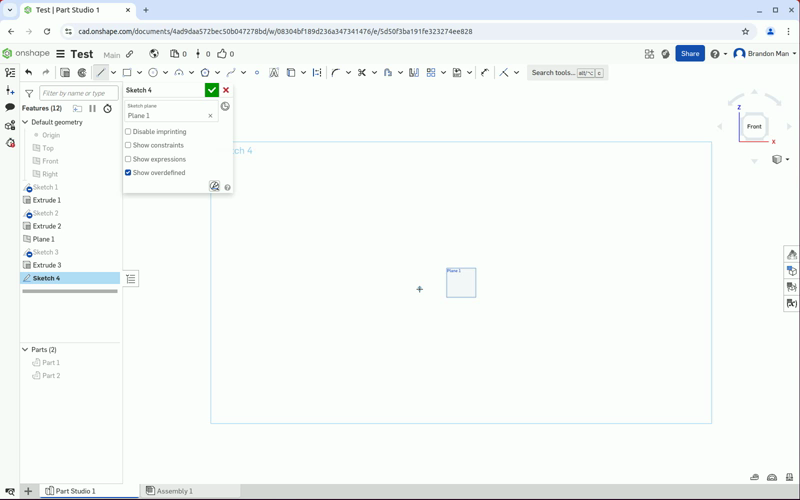
mouse_move(449, 288)
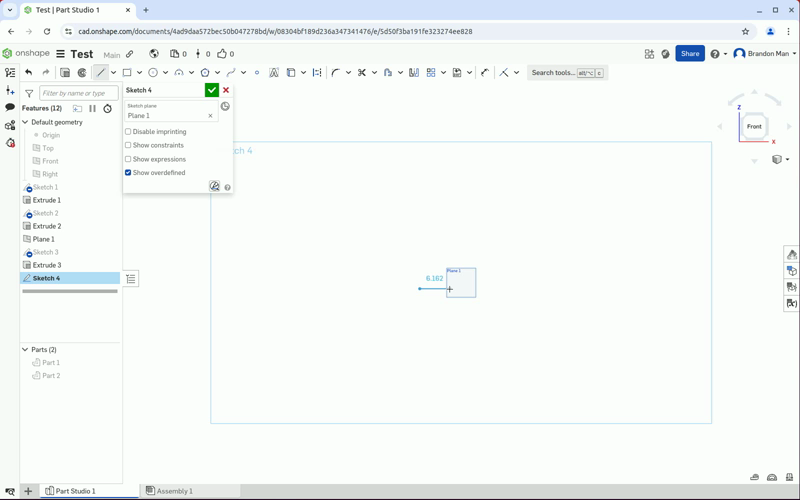
mouse_move(426, 288)
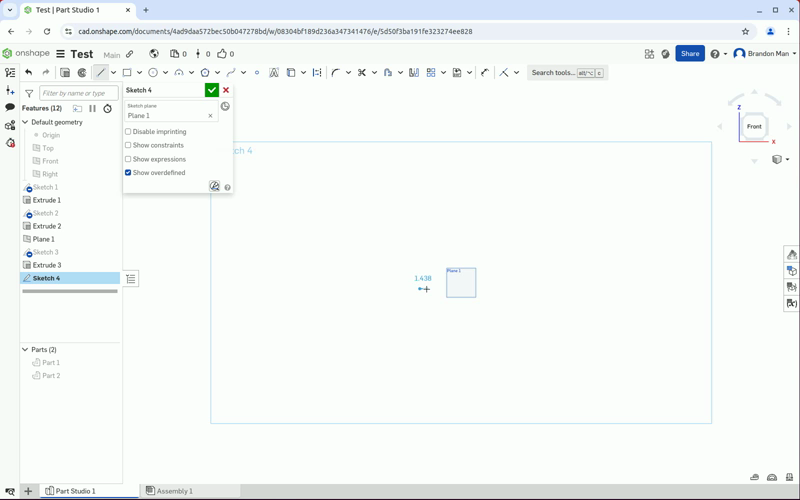
scroll(6)
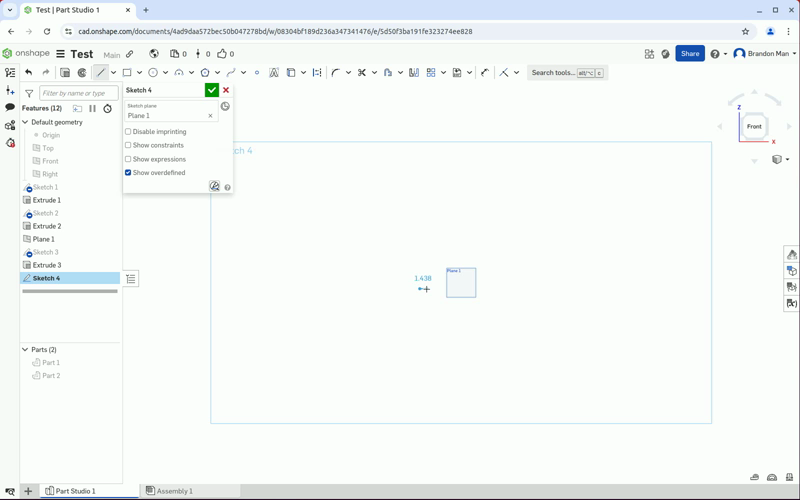
scroll(6)
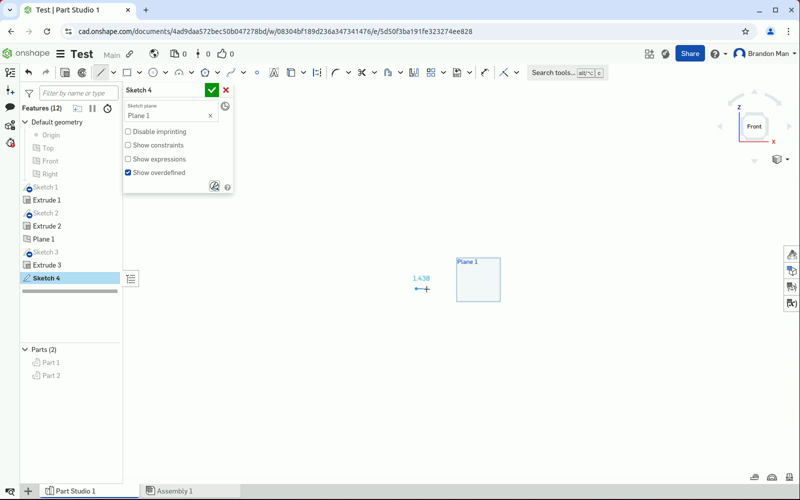
scroll(6)
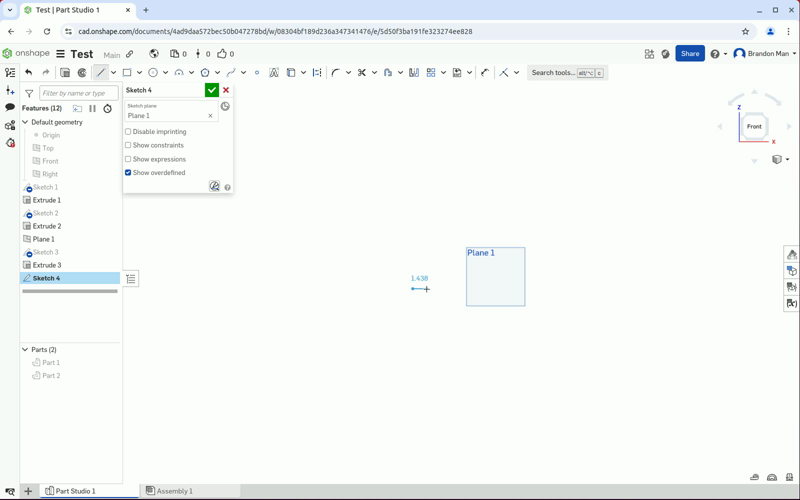
scroll(6)
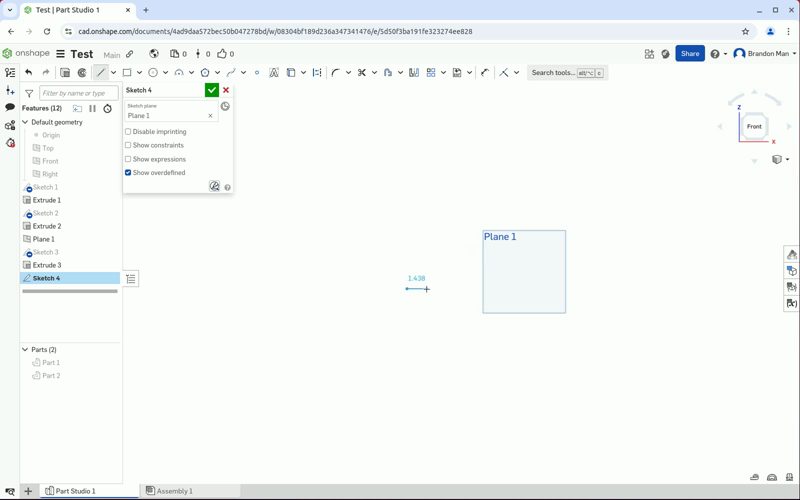
scroll(6)
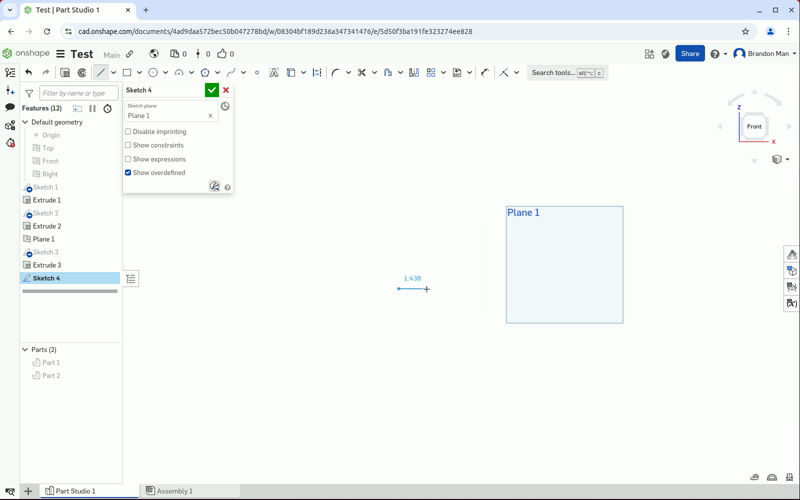
scroll(6)
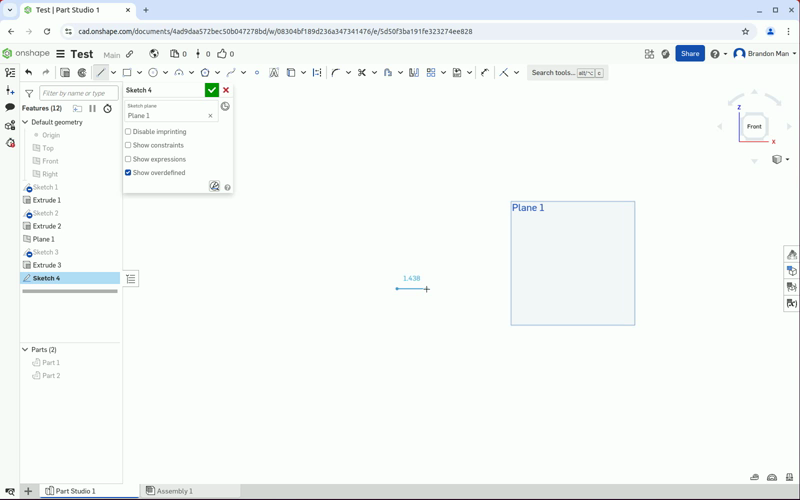
scroll(6)
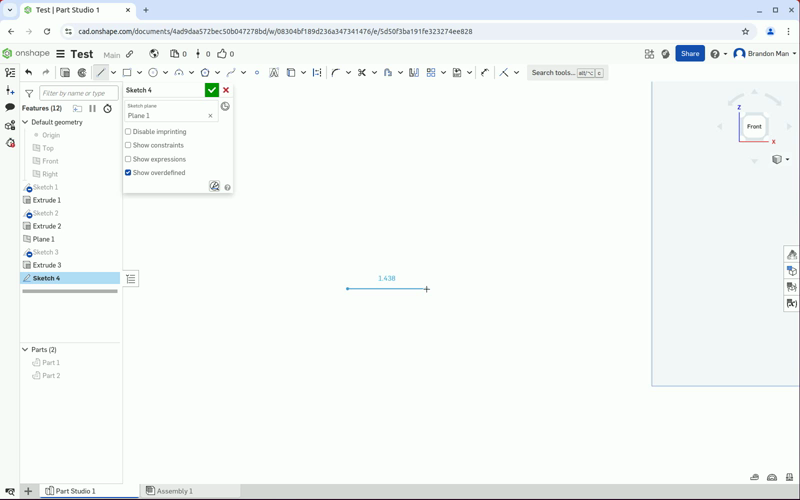
click(426, 288)
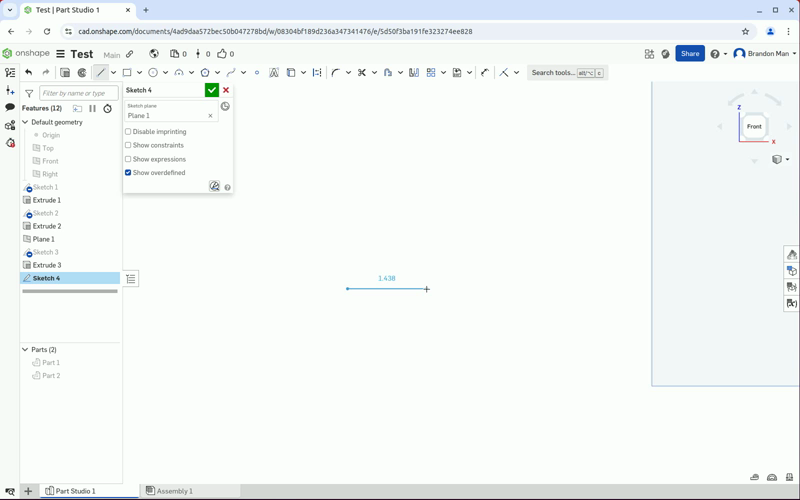
scroll(-6)
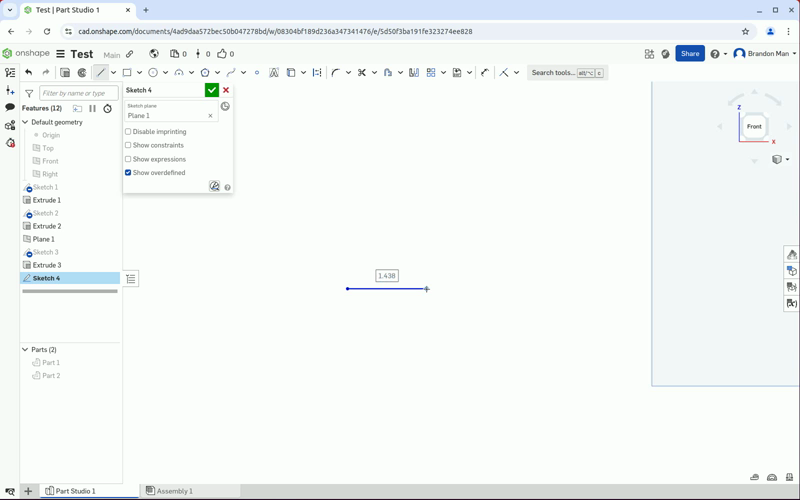
scroll(-6)
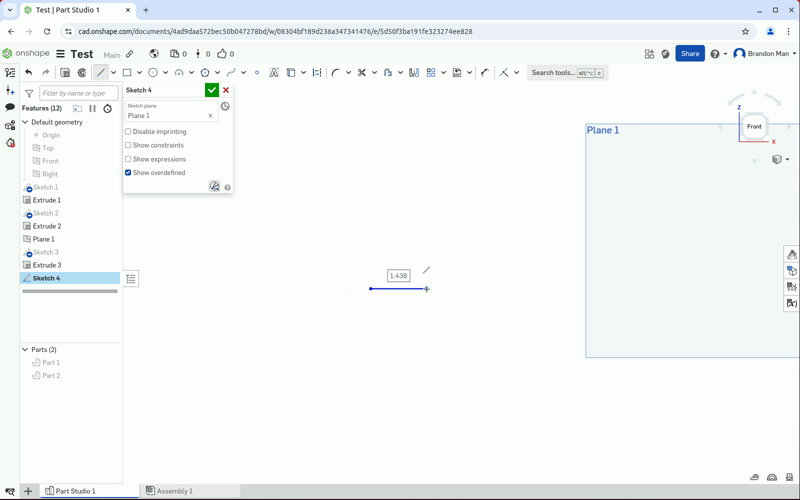
scroll(-6)
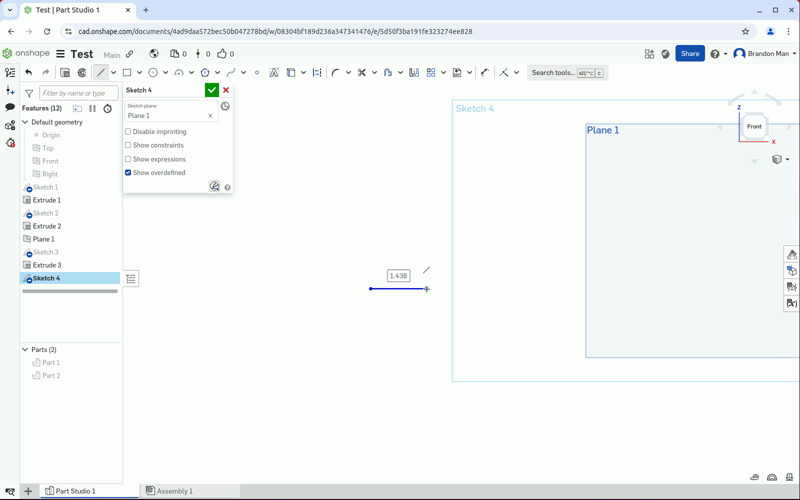
scroll(-6)
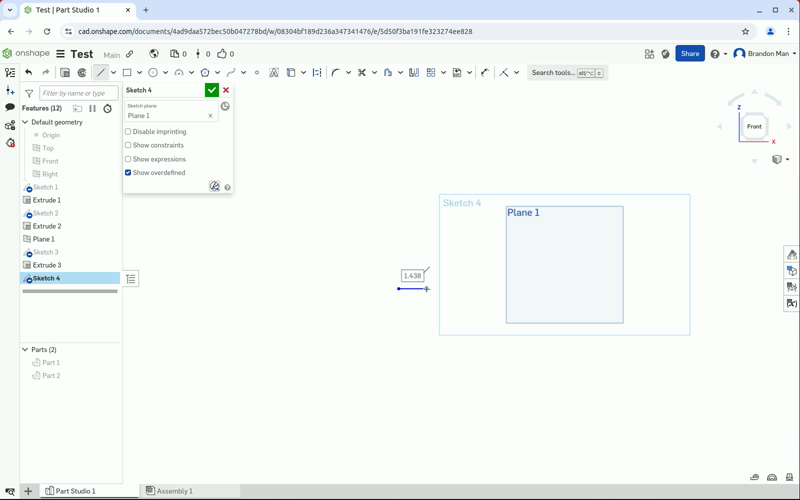
scroll(-6)
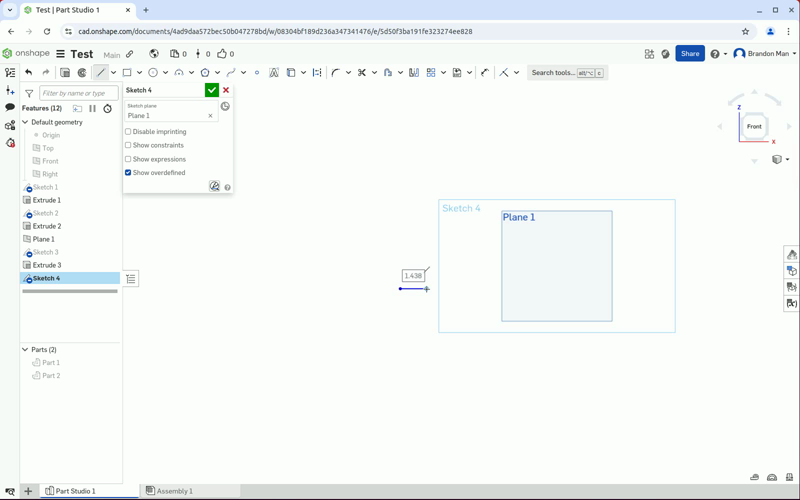
scroll(-6)
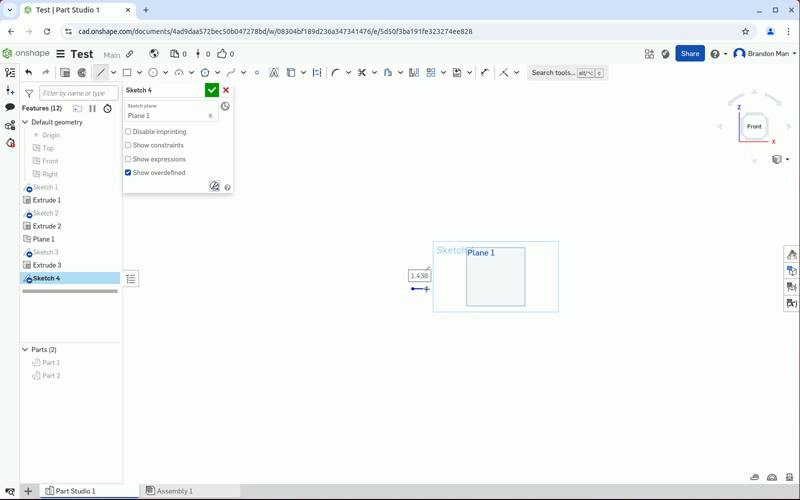
scroll(-6)
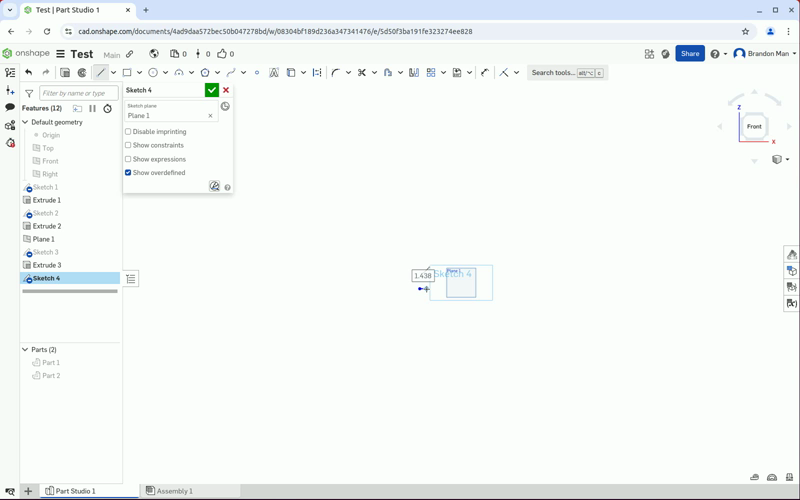
key_up(shift)
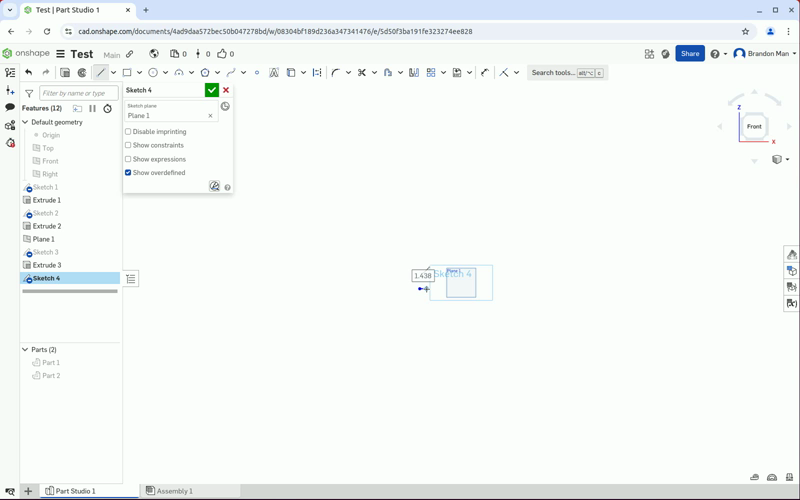
key_down(shift)
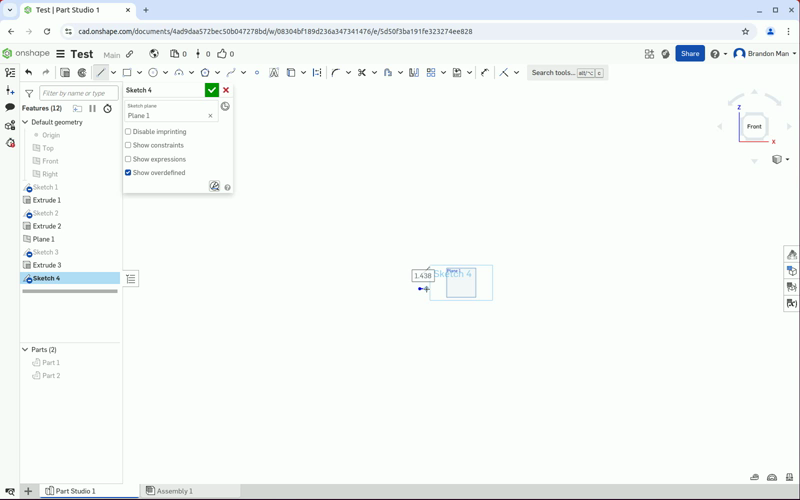
mouse_move(456, 288)
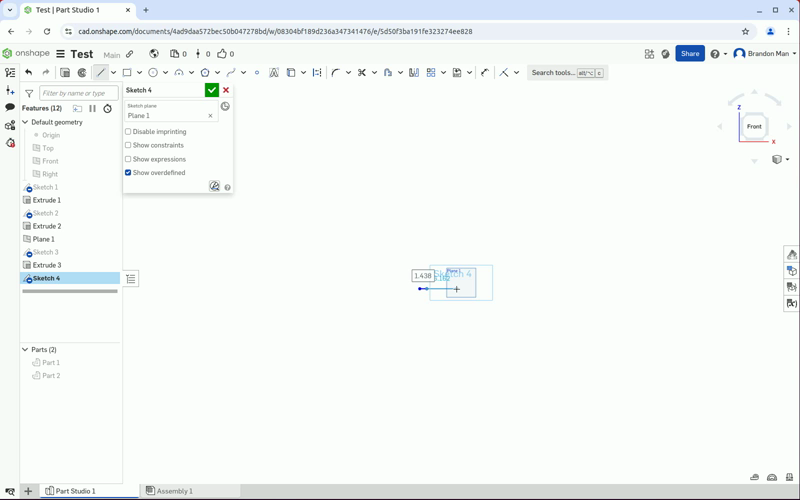
mouse_move(419, 281)
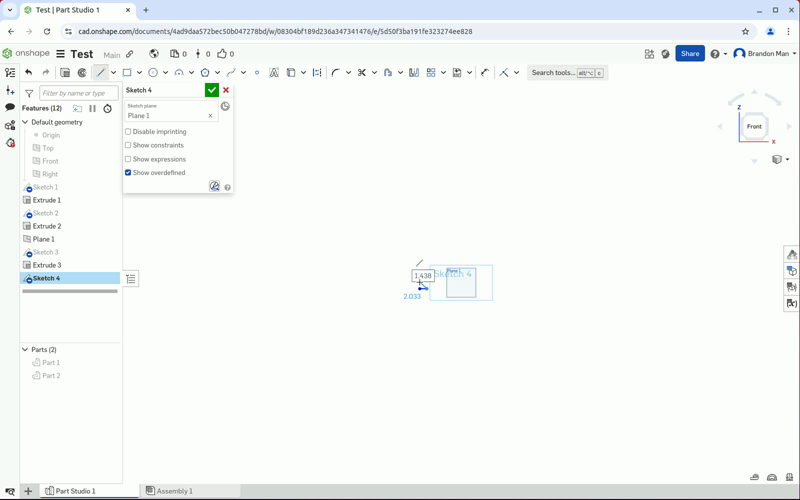
click(419, 281)
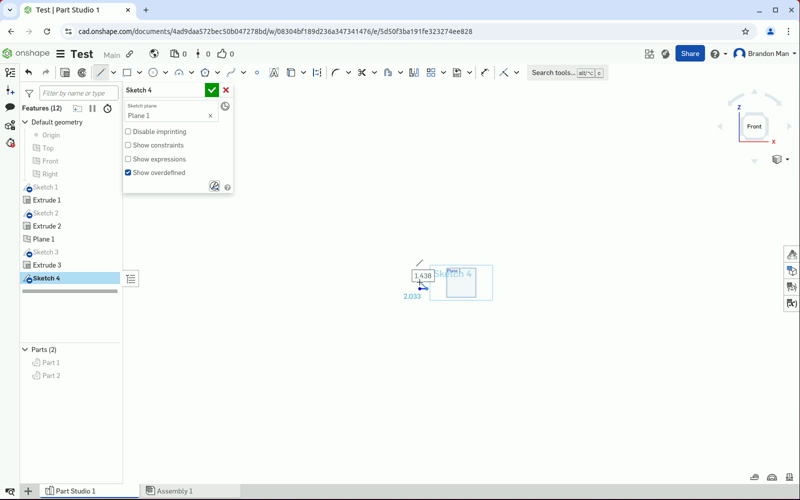
key_up(shift)
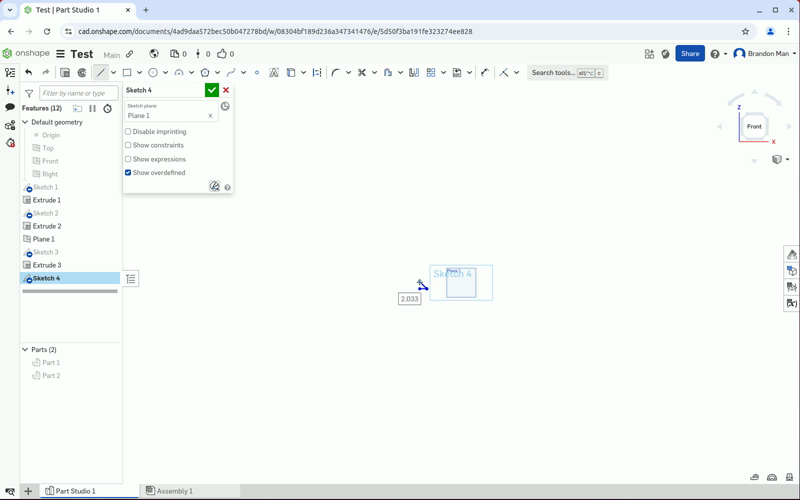
mouse_move(449, 281)
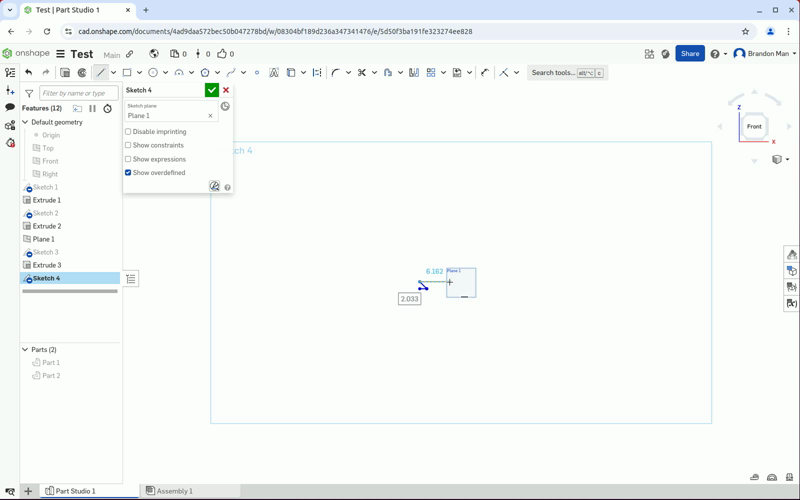
key_down(shift)
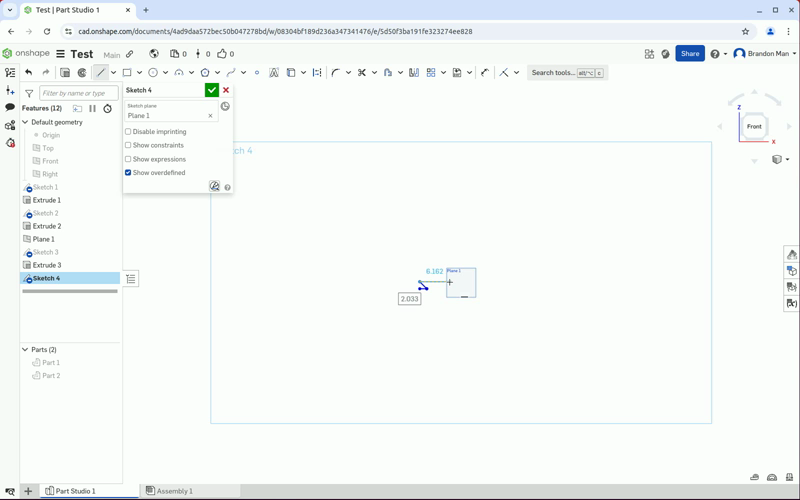
mouse_move(419, 288)
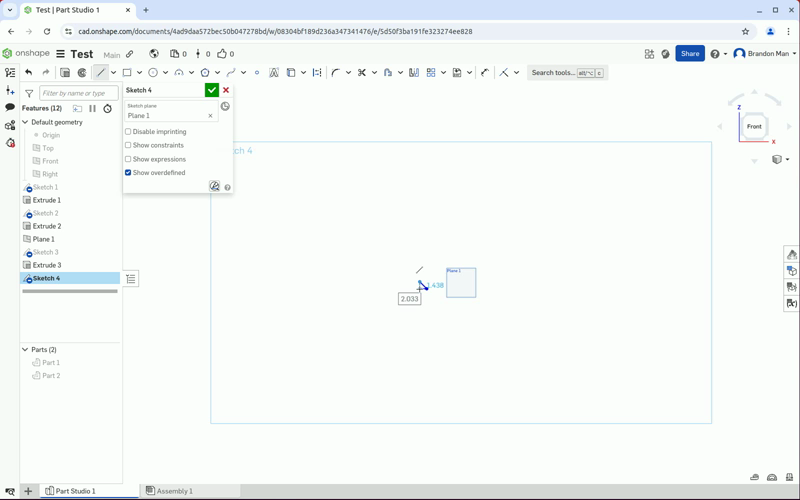
scroll(6)
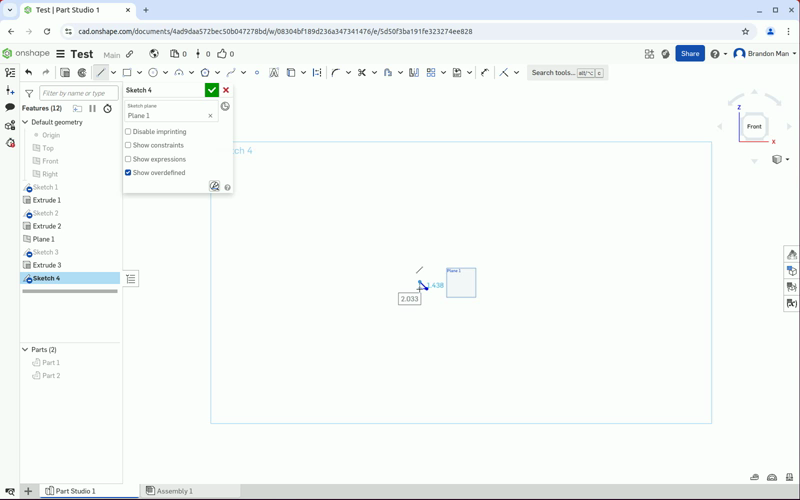
scroll(6)
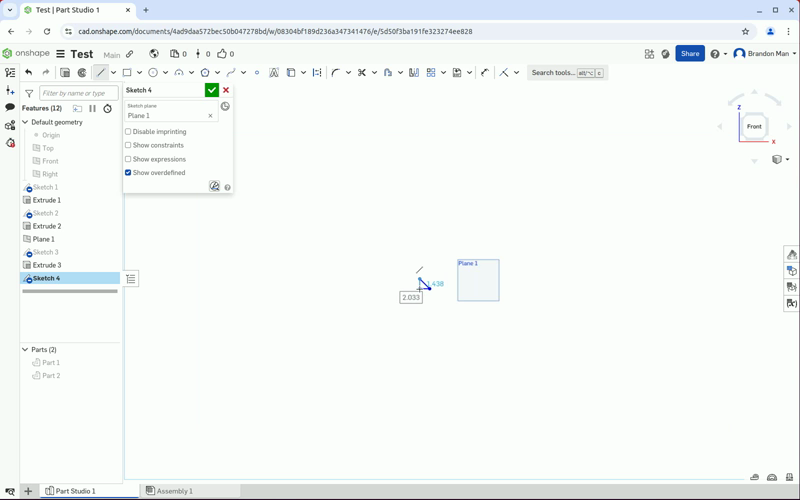
scroll(6)
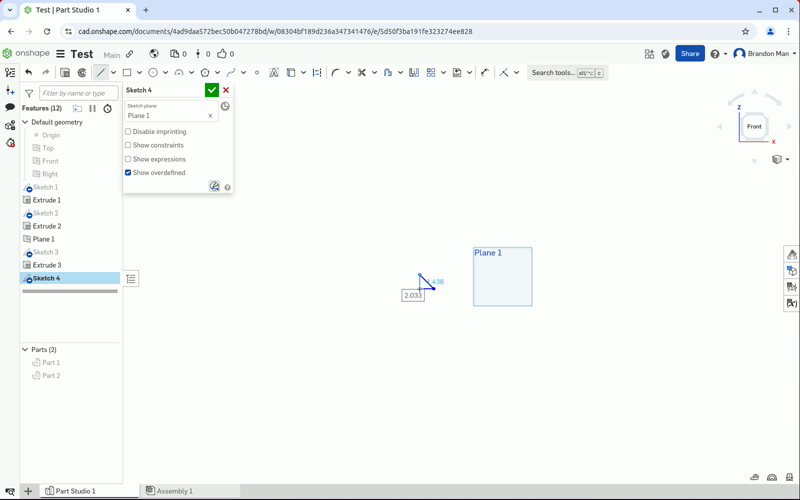
scroll(6)
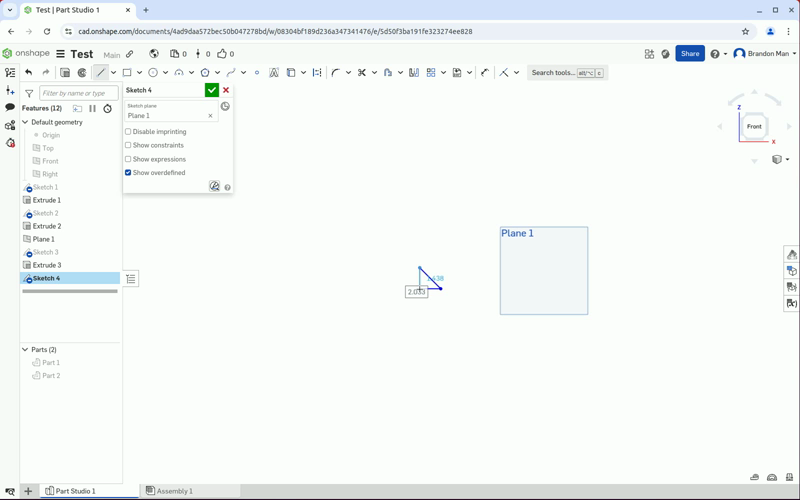
scroll(6)
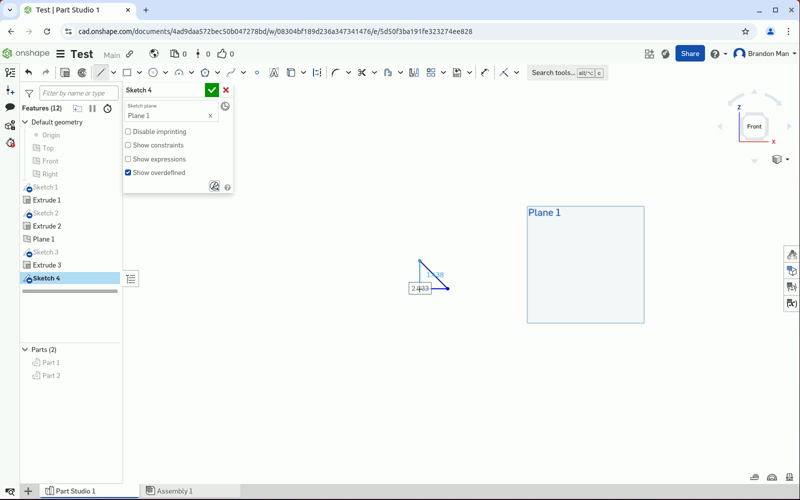
scroll(6)
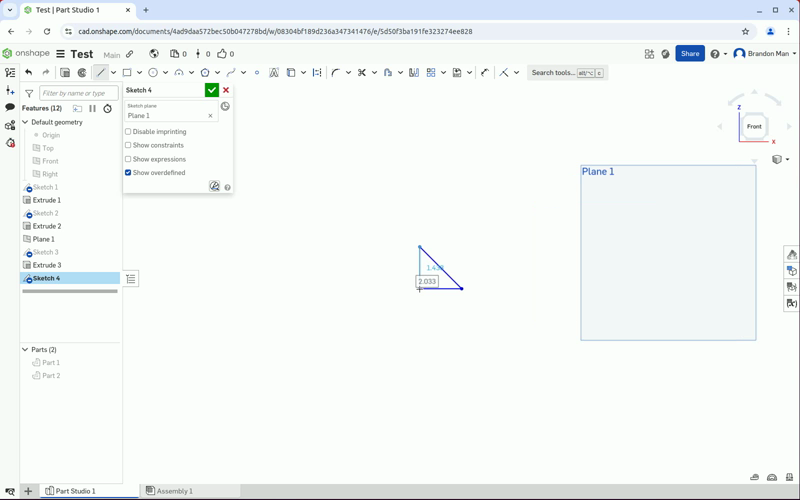
scroll(6)
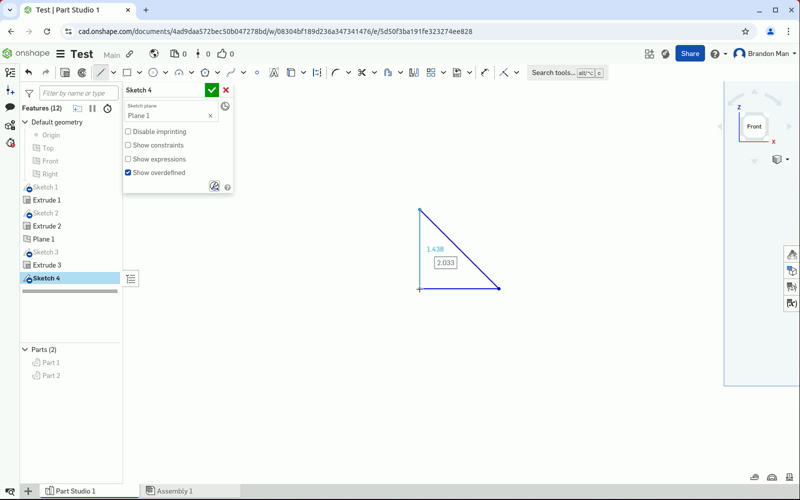
key_up(shift)
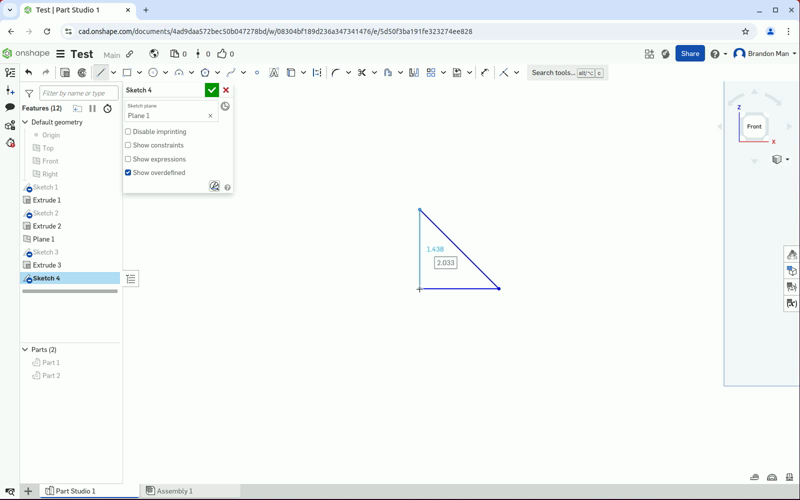
click(419, 288)
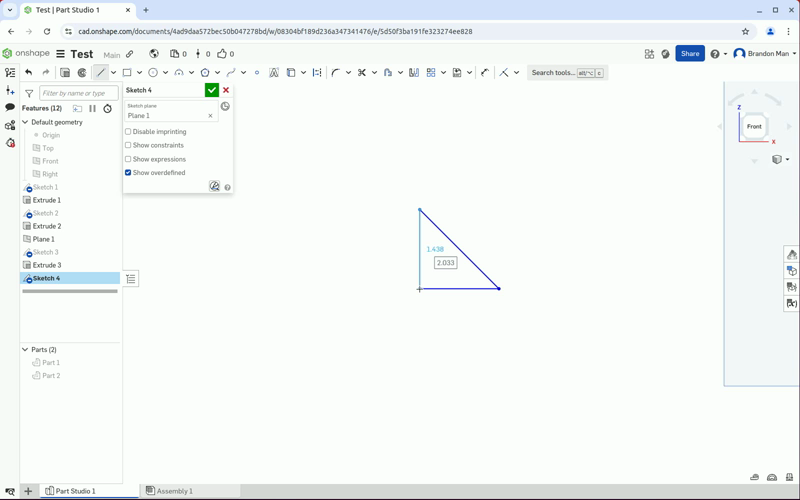
scroll(-6)
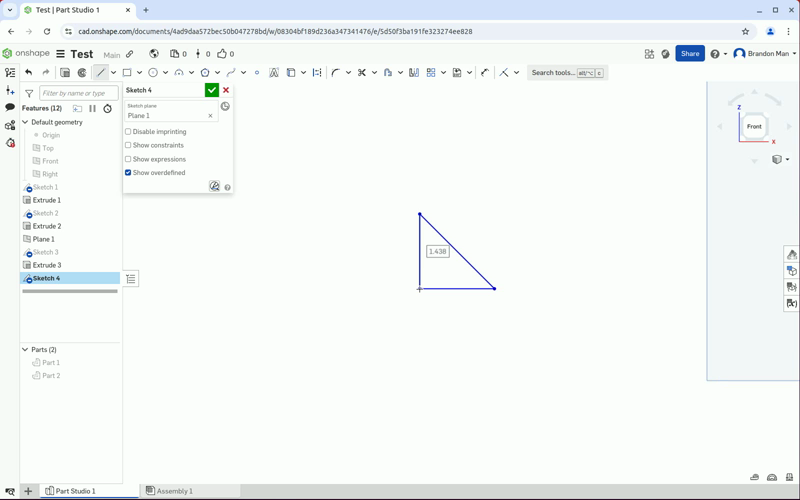
scroll(-6)
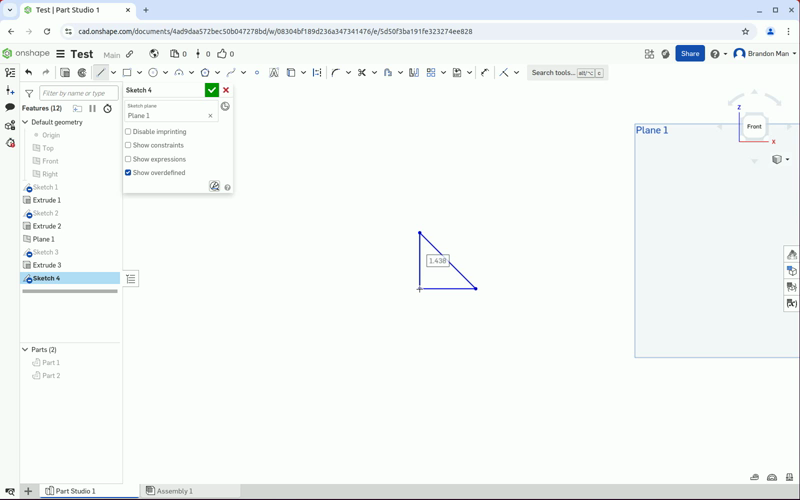
scroll(-6)
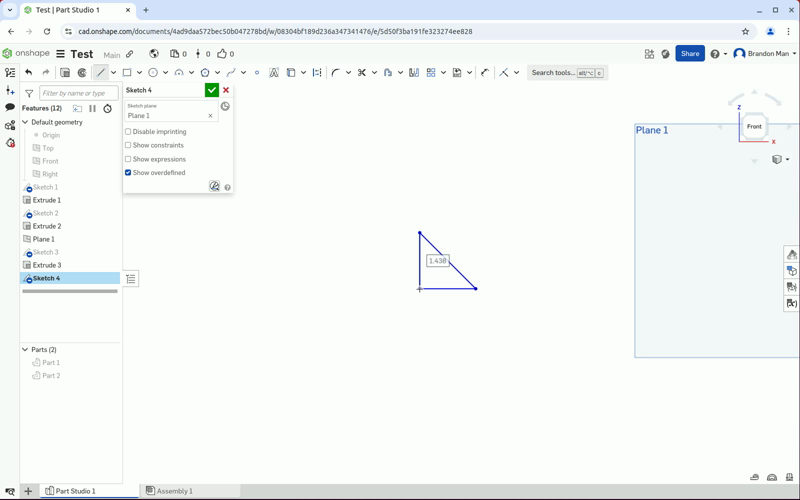
scroll(-6)
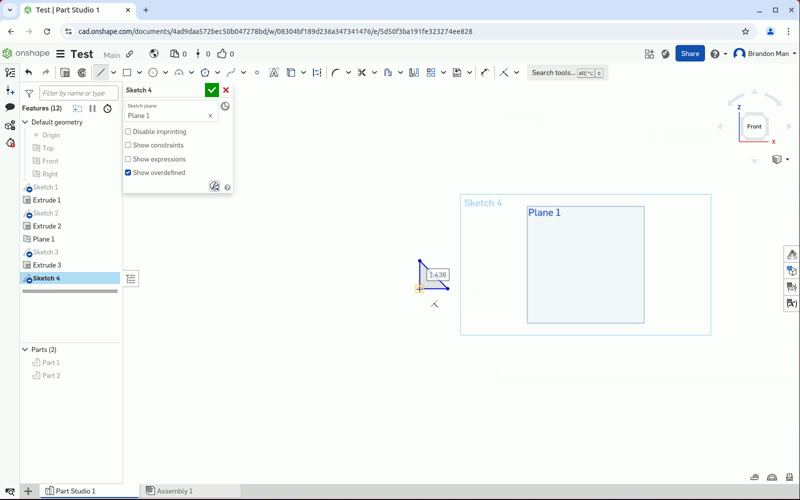
scroll(-6)
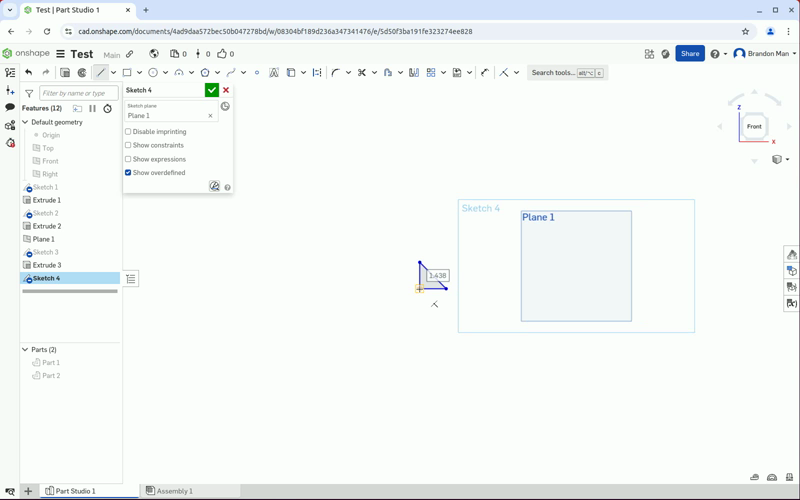
scroll(-6)
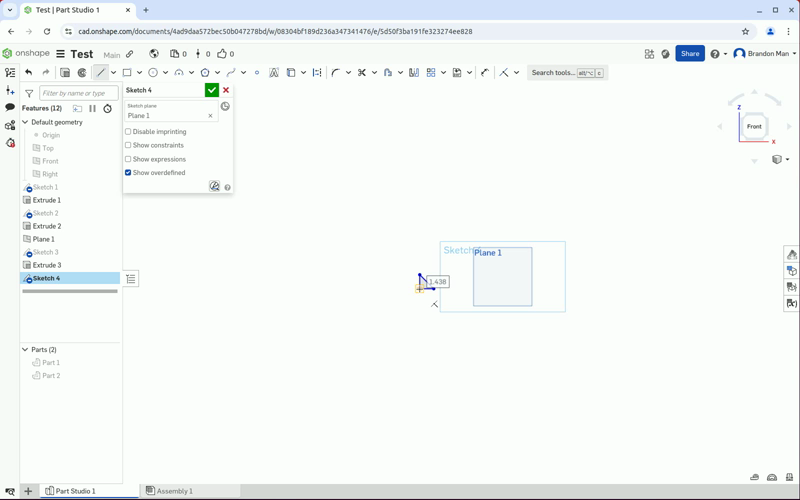
scroll(-6)
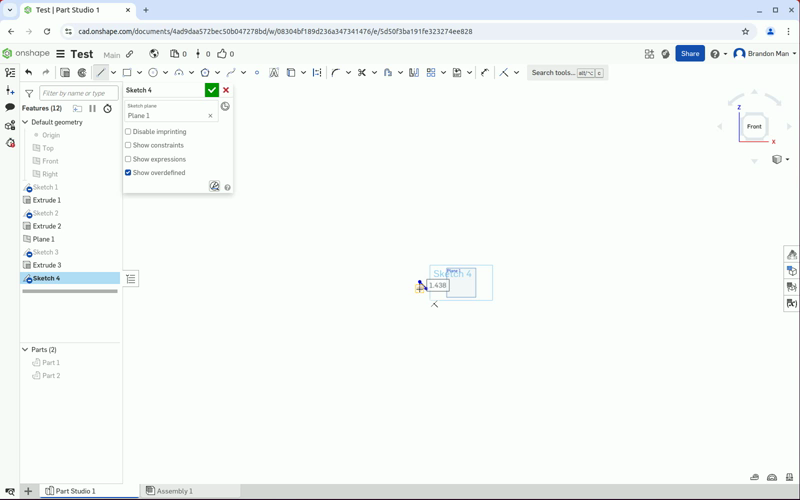
key(esc)
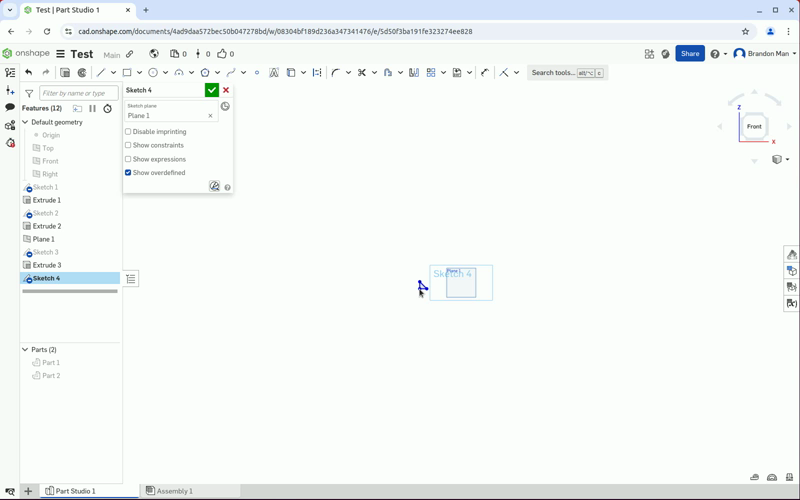
mouse_move(420, 285)
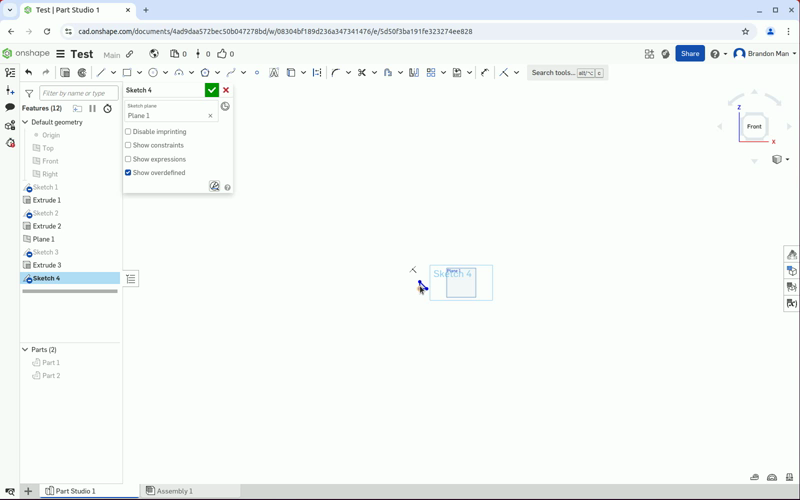
scroll(6)
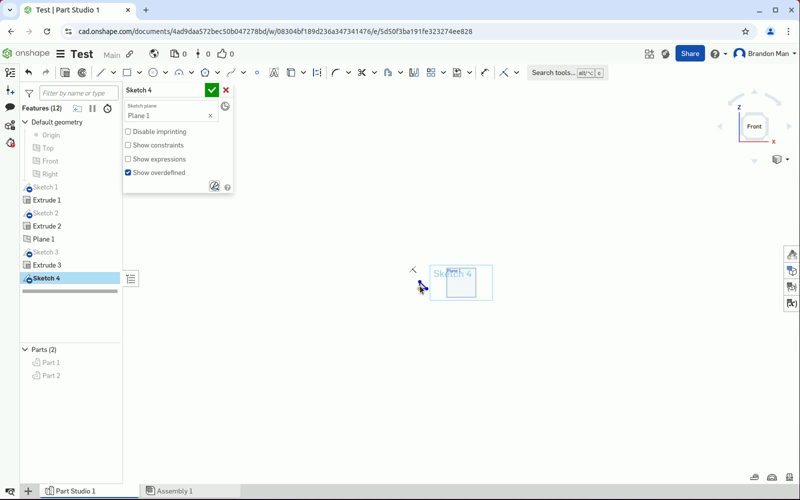
scroll(6)
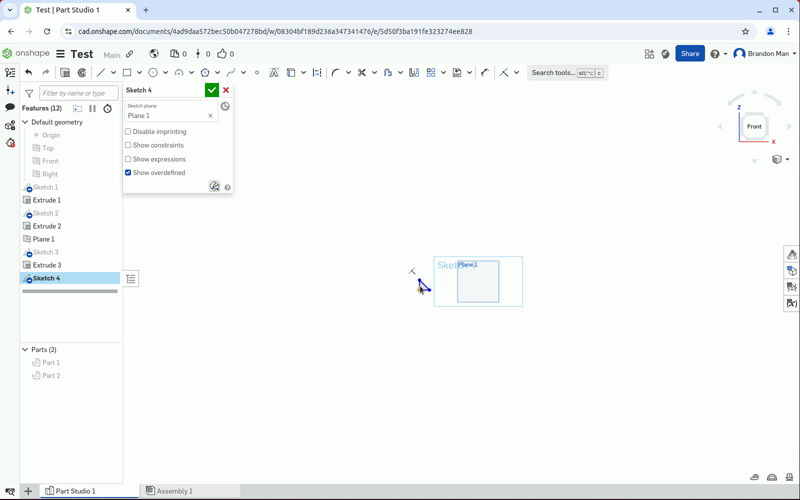
scroll(6)
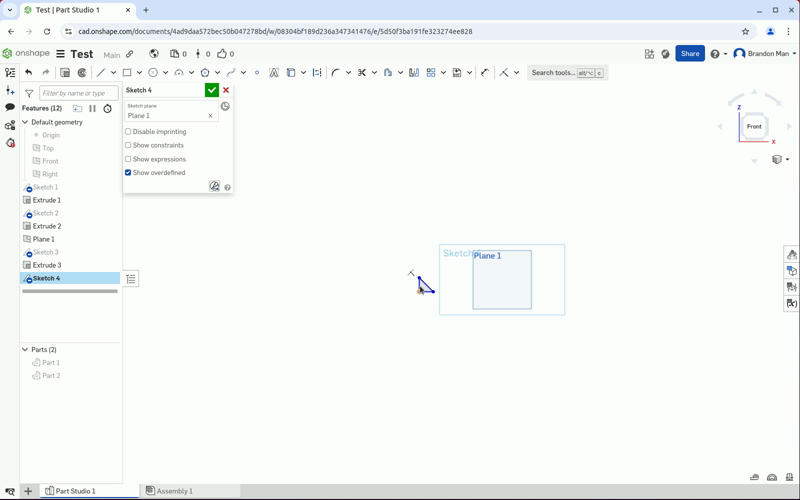
scroll(6)
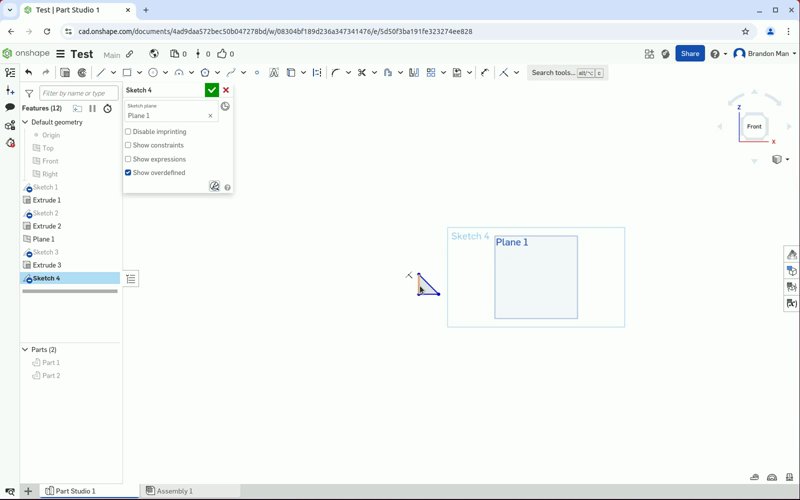
scroll(6)
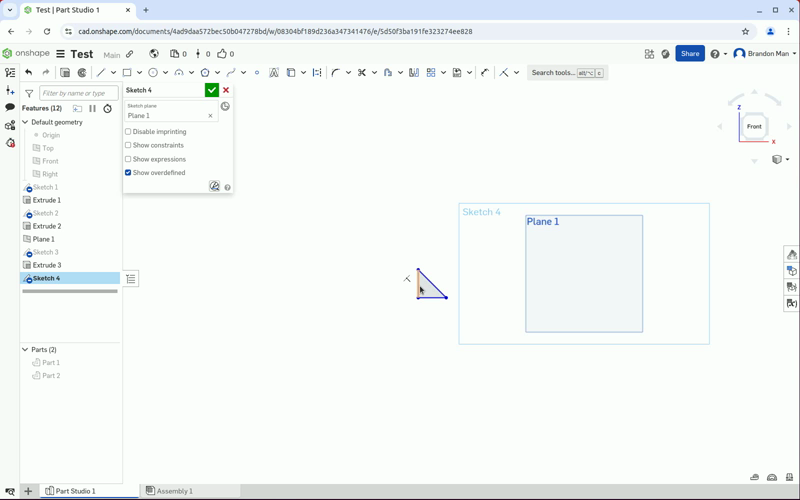
scroll(6)
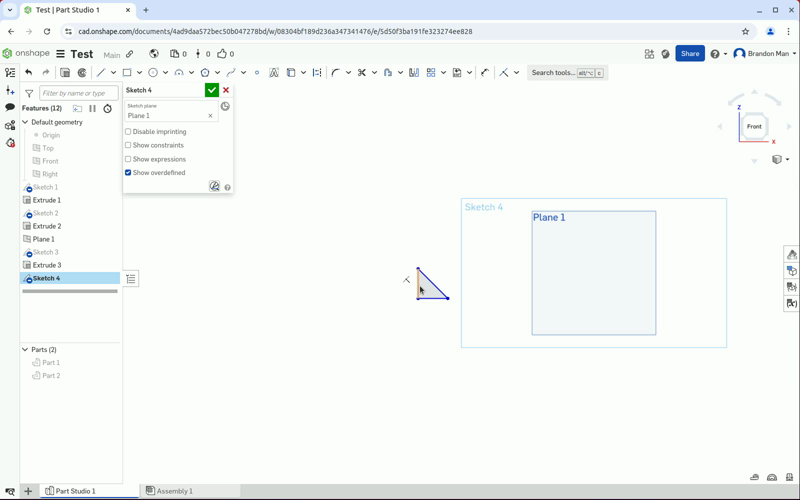
scroll(6)
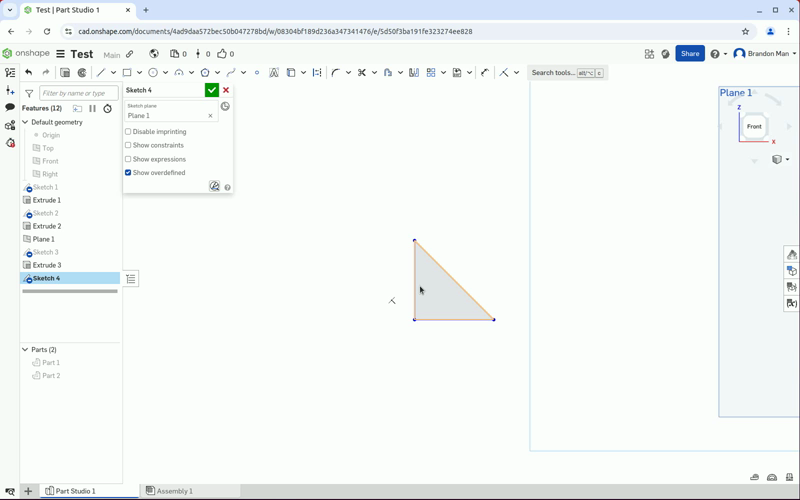
click(420, 285)
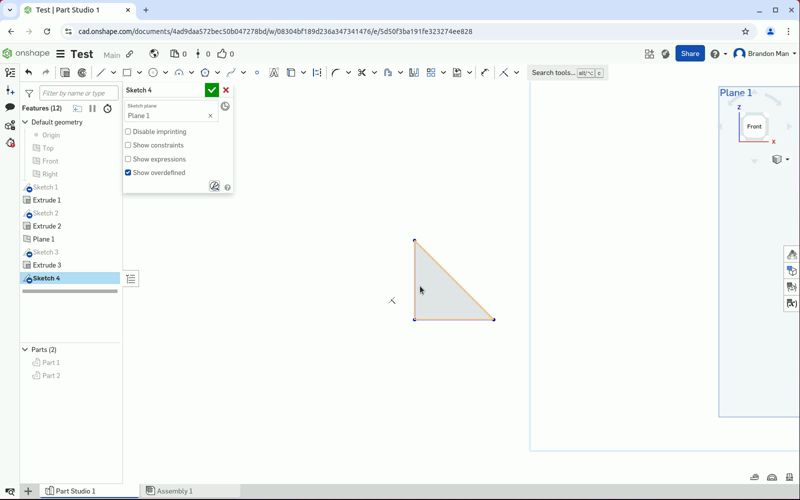
scroll(-6)
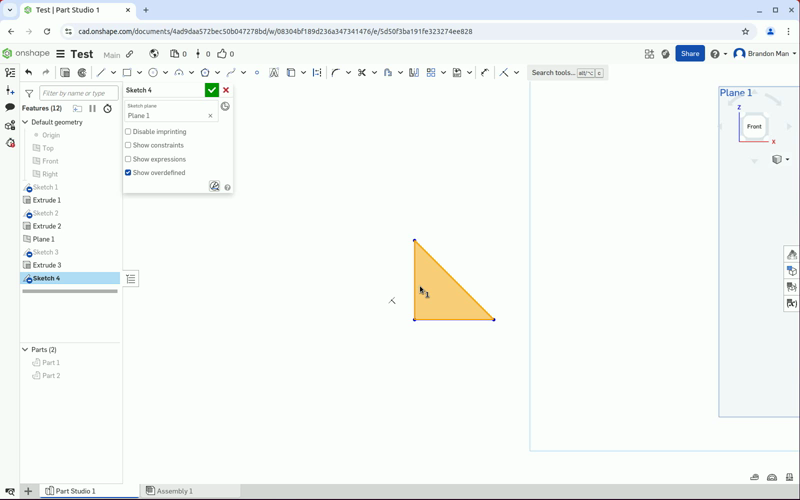
scroll(-6)
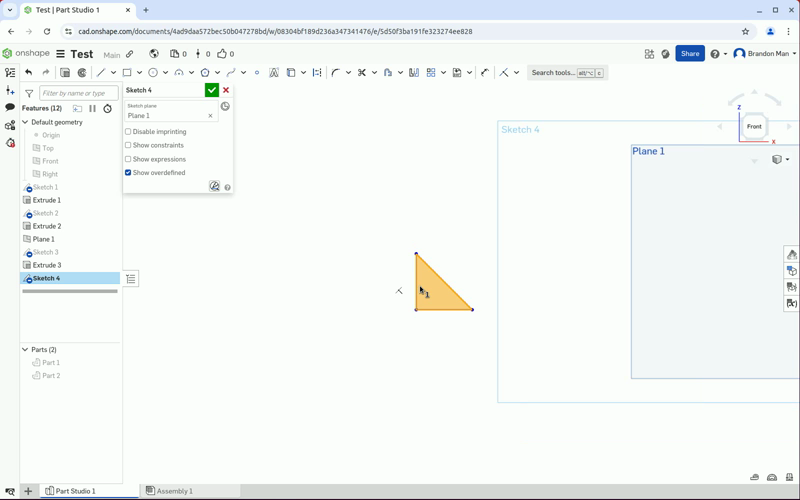
scroll(-6)
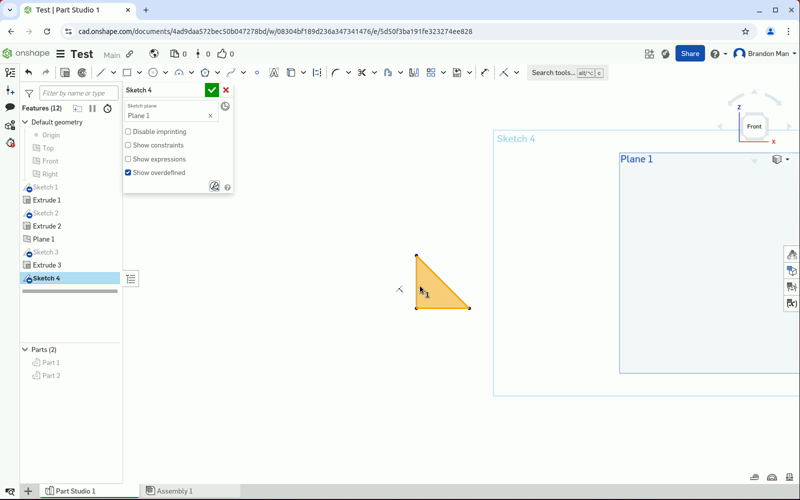
scroll(-6)
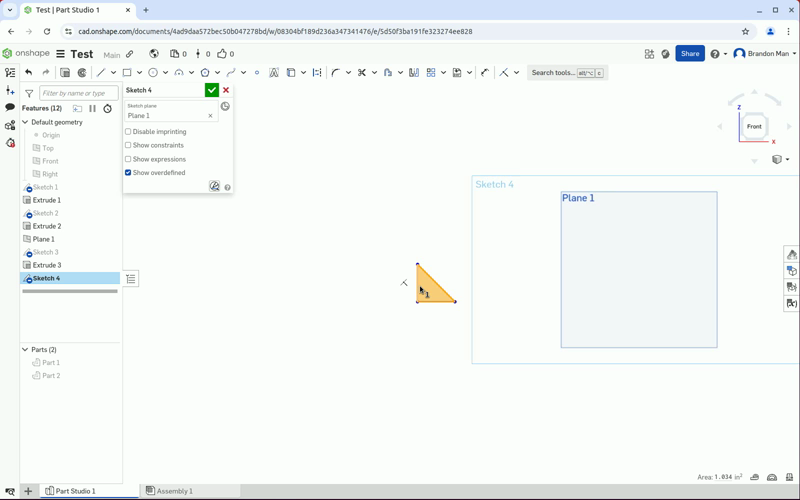
scroll(-6)
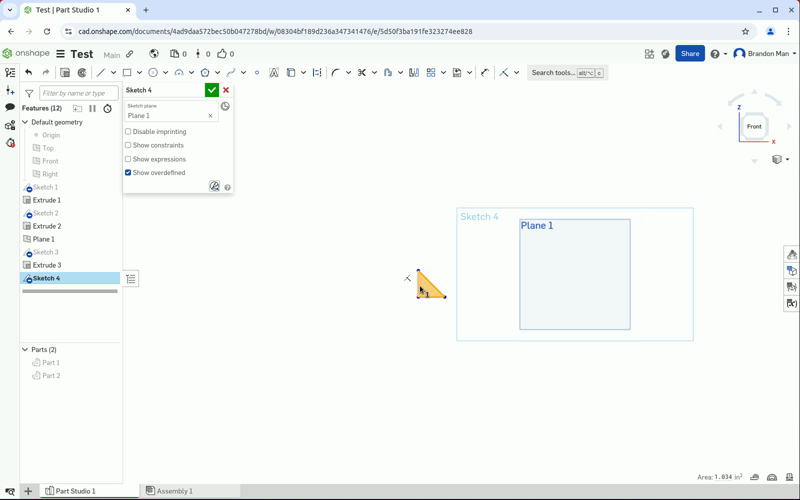
scroll(-6)
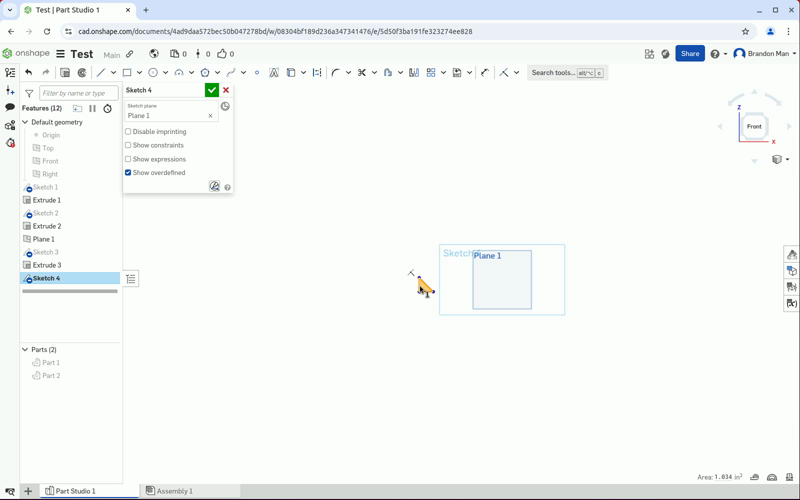
scroll(-6)
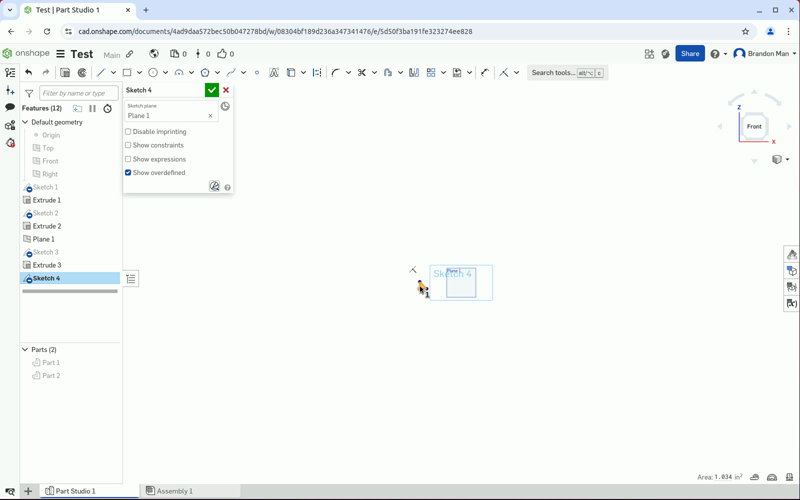
mouse_move(73, 352)
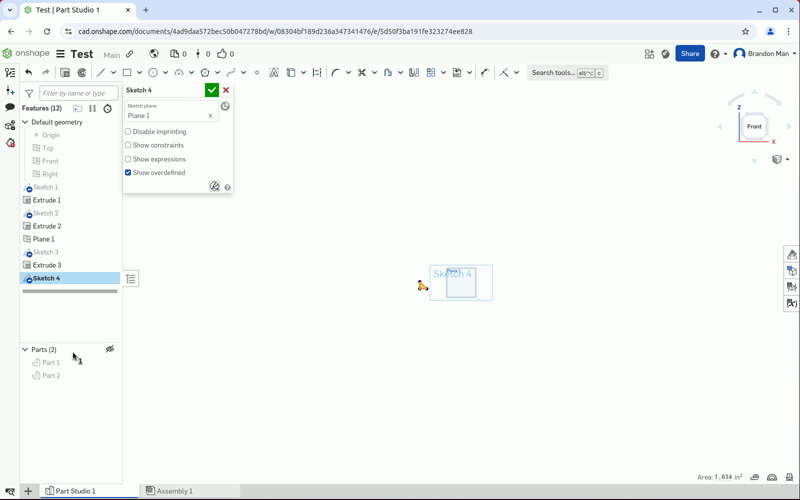
key(shift+y)
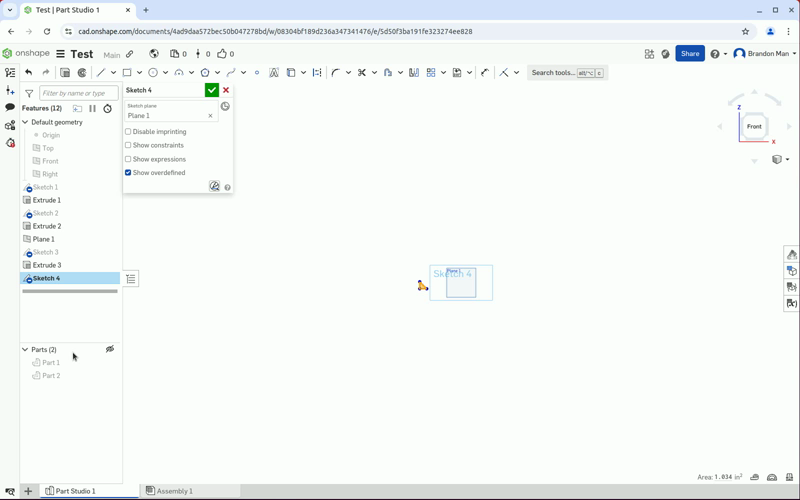
key(shift+e)
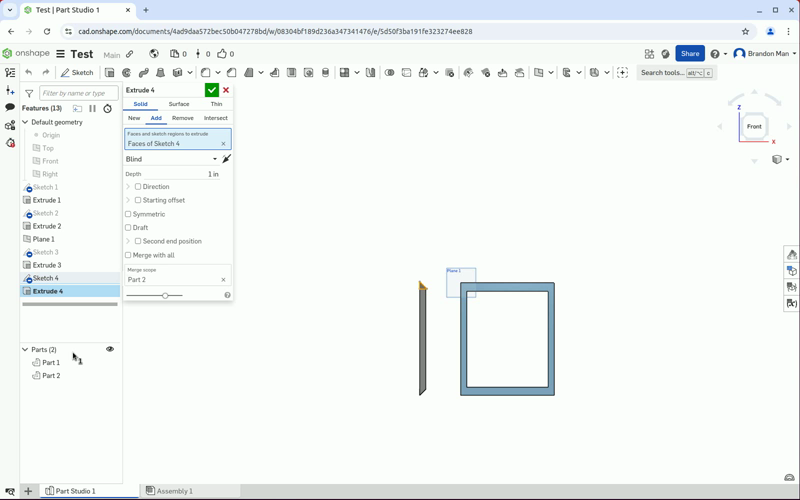
mouse_move(143, 106)
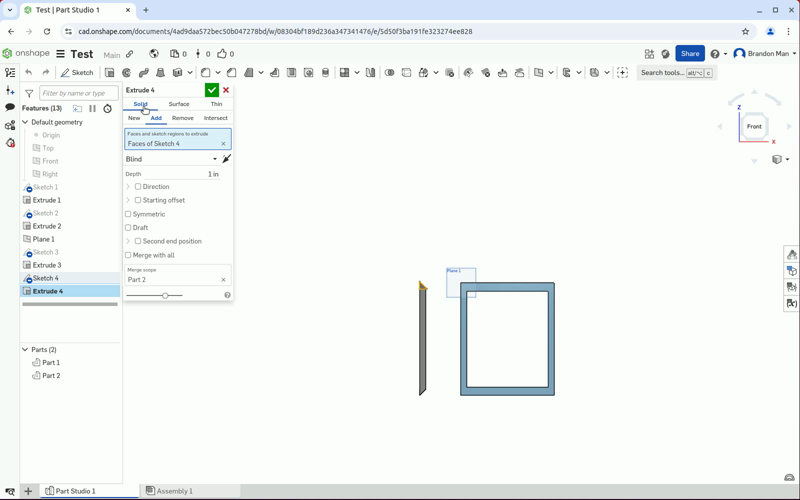
click(143, 106)
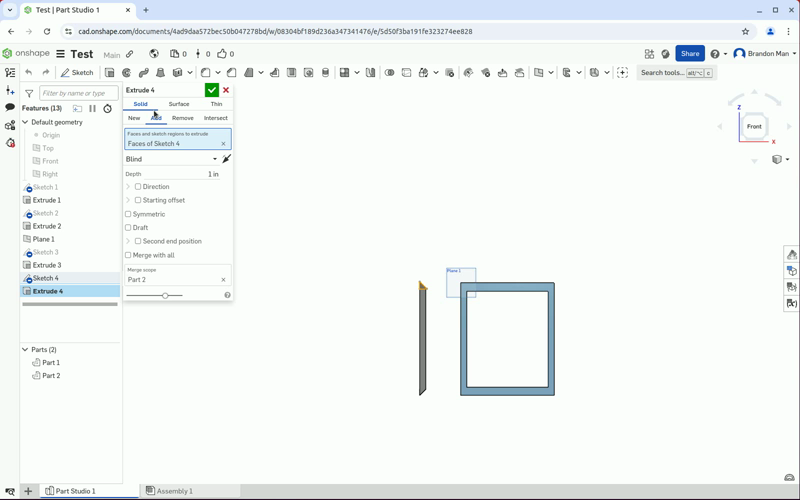
mouse_move(186, 120)
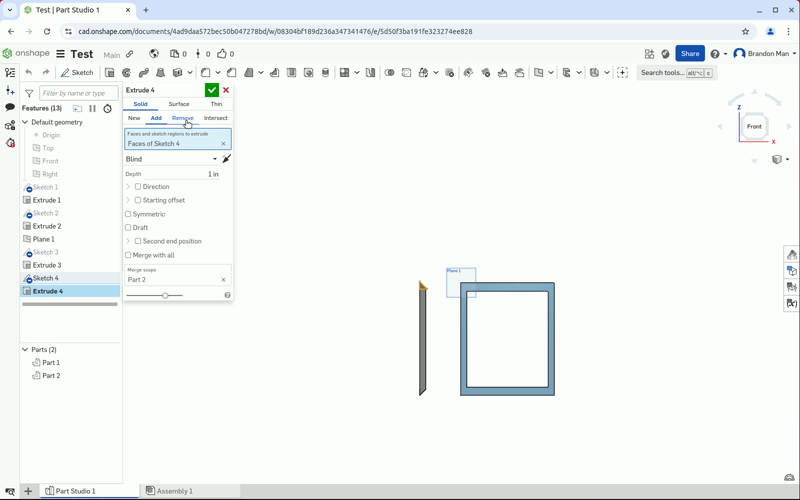
click(186, 120)
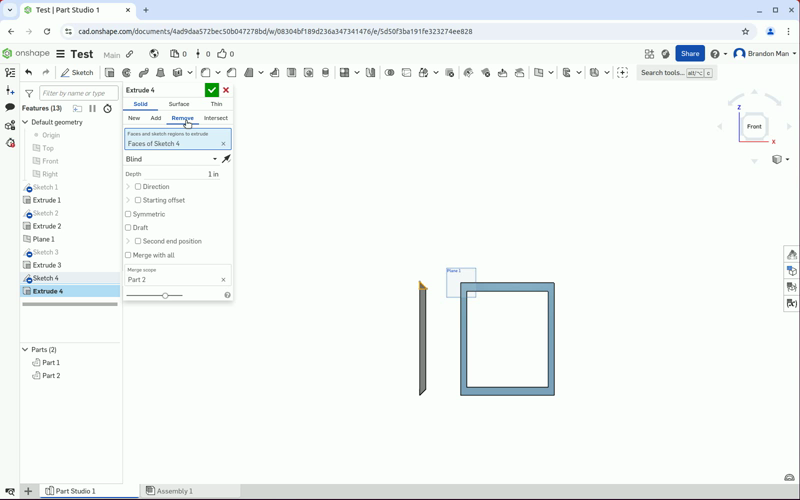
key(tab, 4)
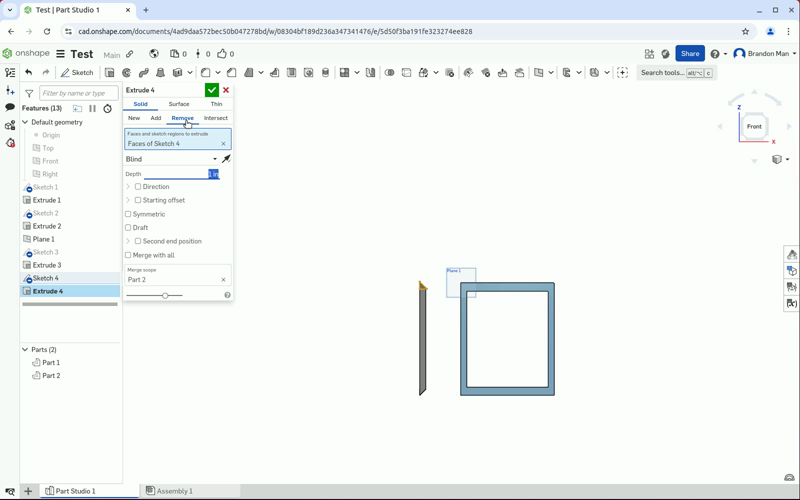
text(0.722)
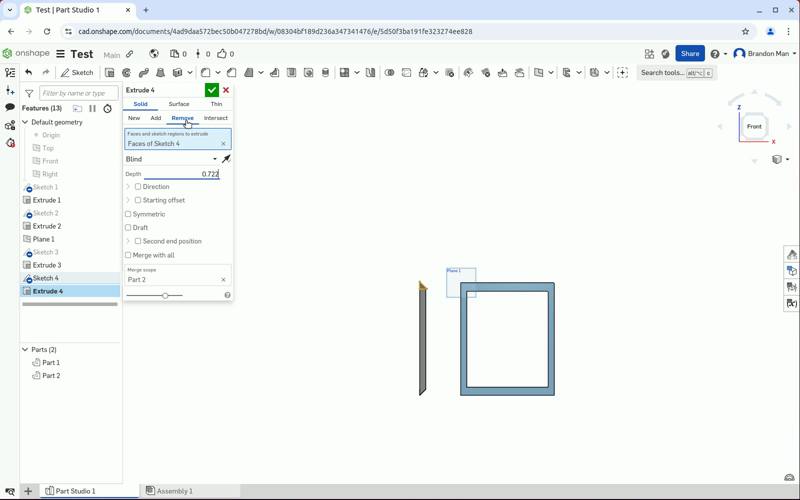
key(tab, 6)
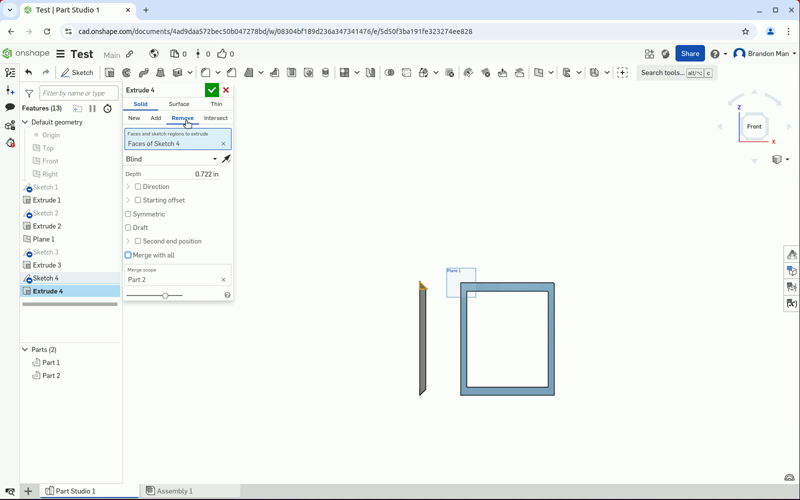
key(space)
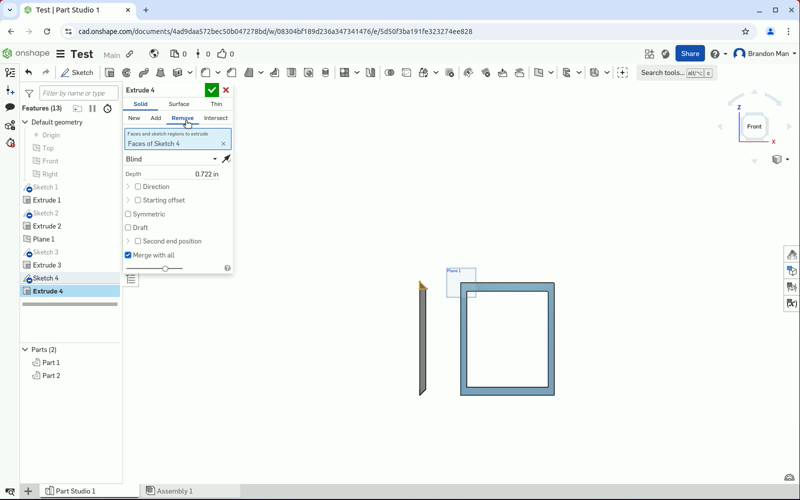
key(enter)
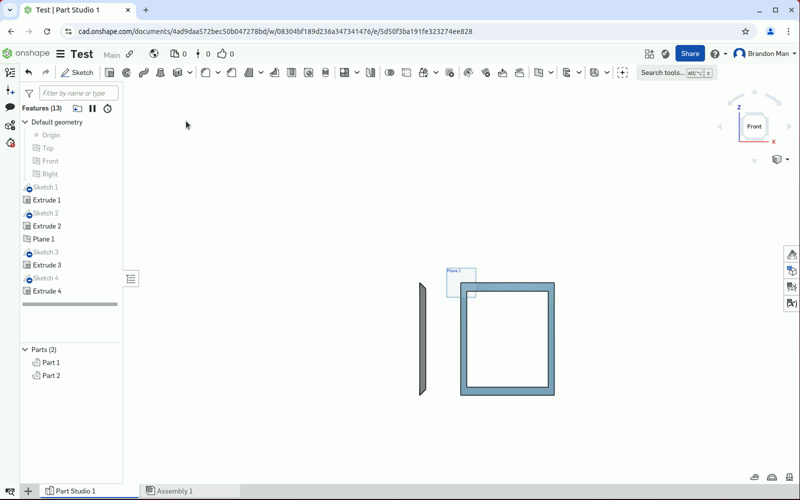
key(shift+h)
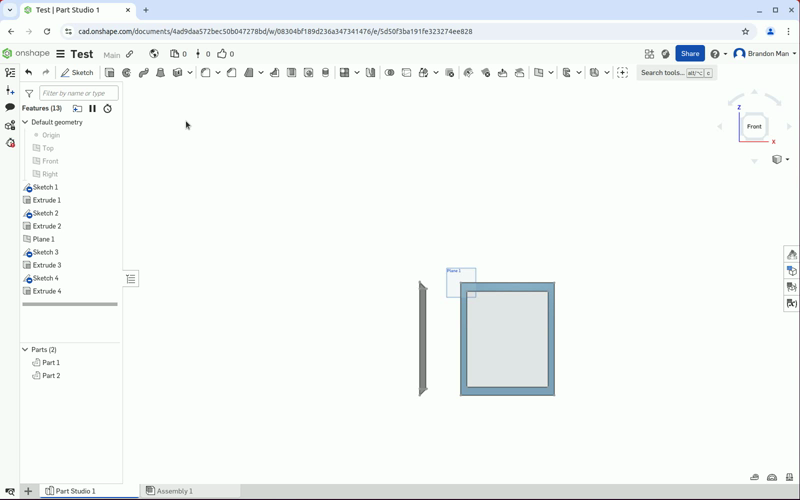
key(shift+h)
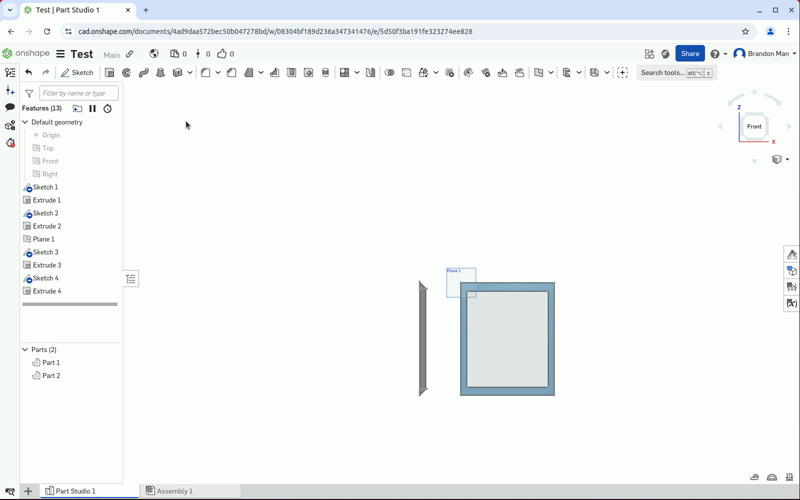
key(shift+7)
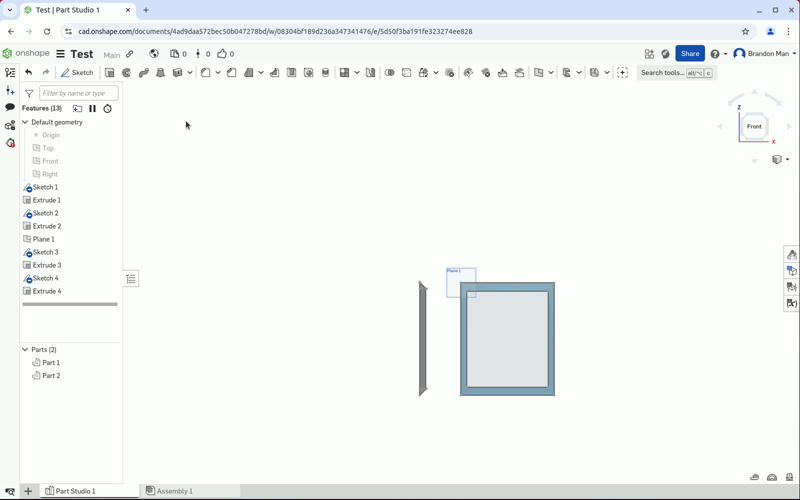
key(left, 2)
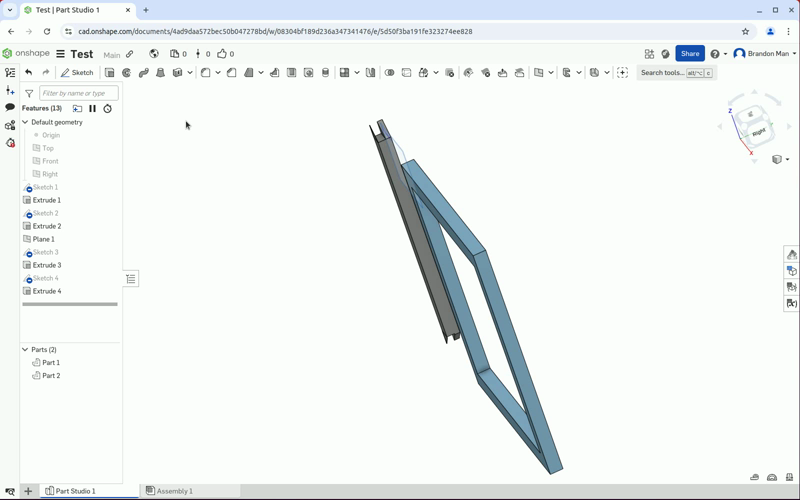
key(down, 2)
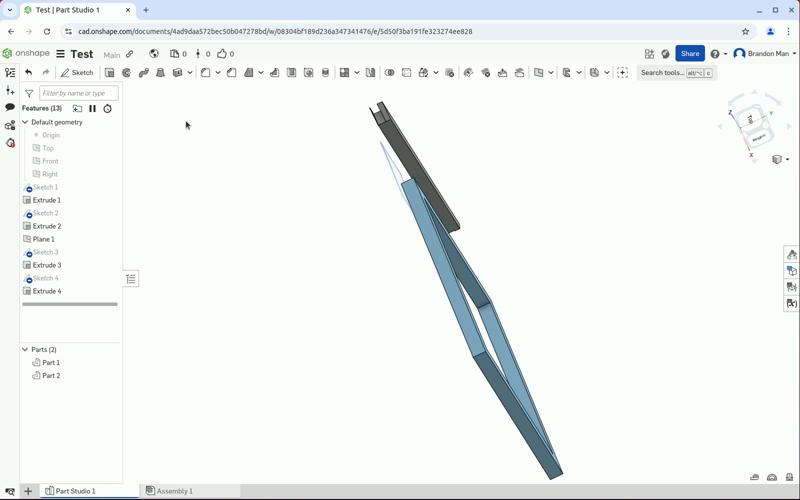
key(up, 2)
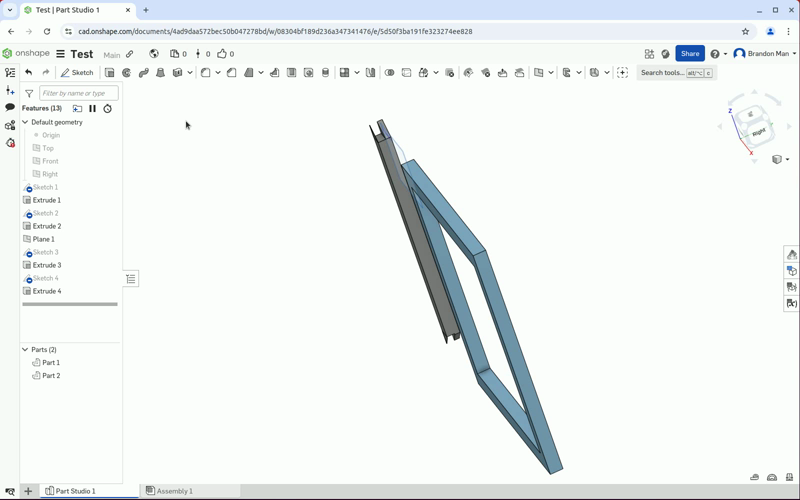
key(right, 2)
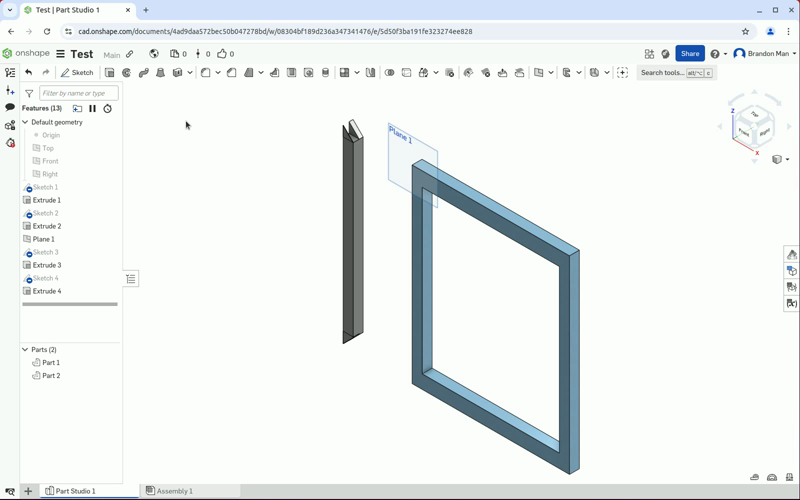
mouse_move(73, 189)
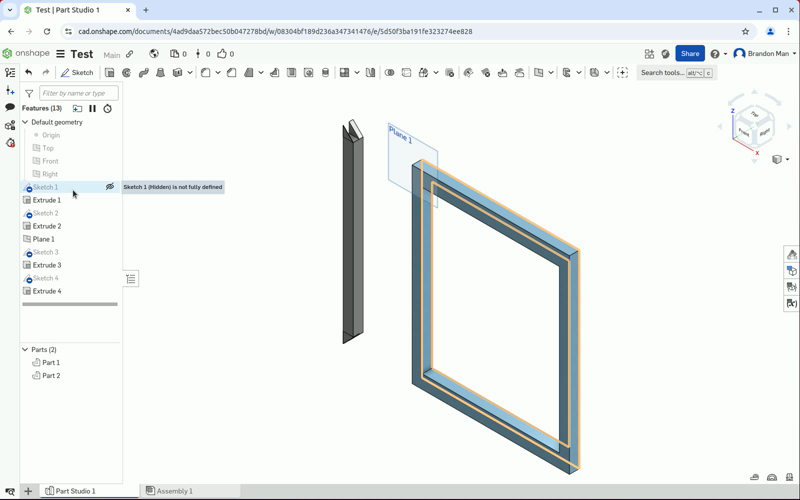
click(73, 189)